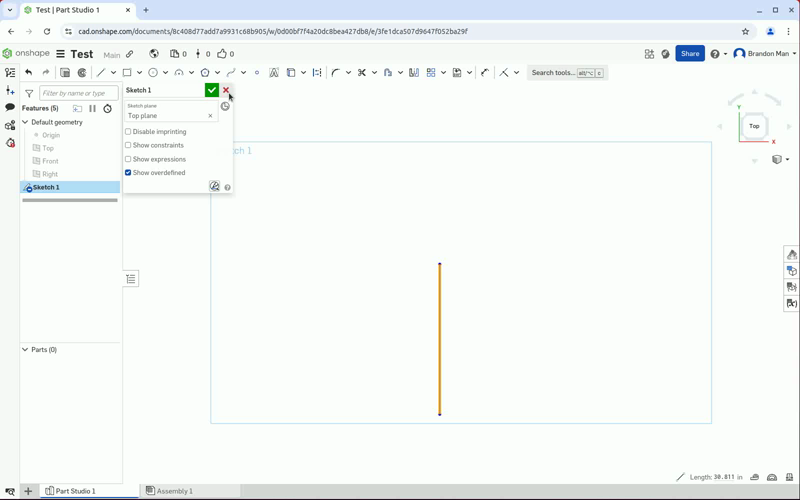
key(shift+h)
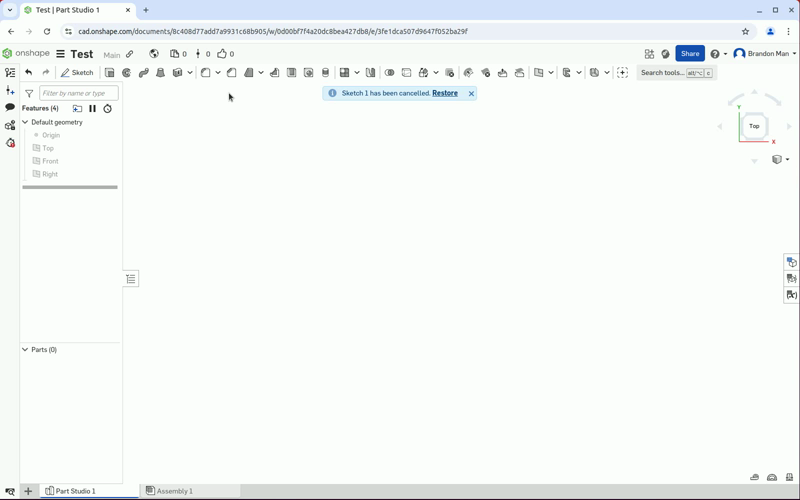
mouse_move(73, 352)
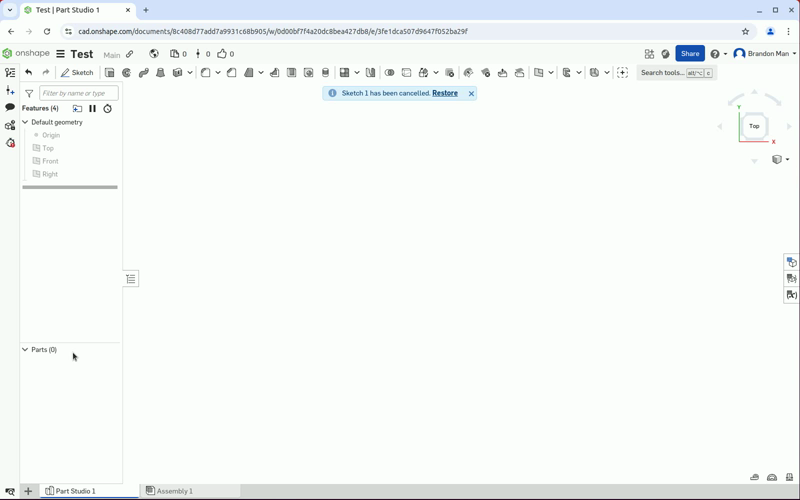
key(y)
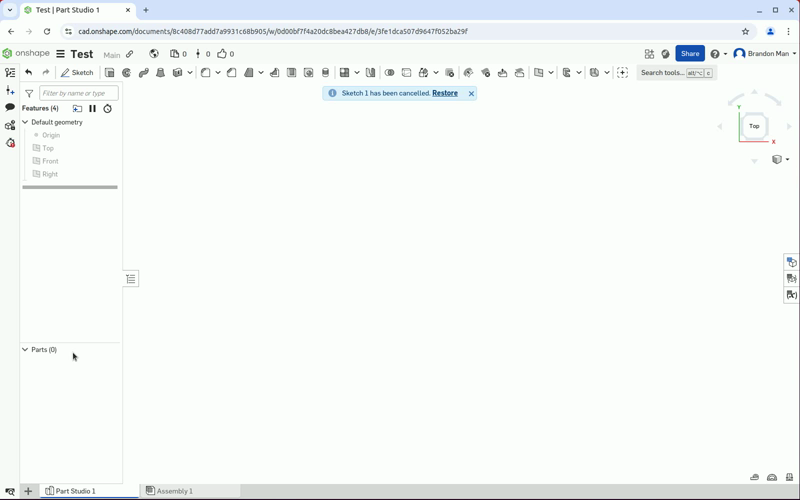
key(shift+p)
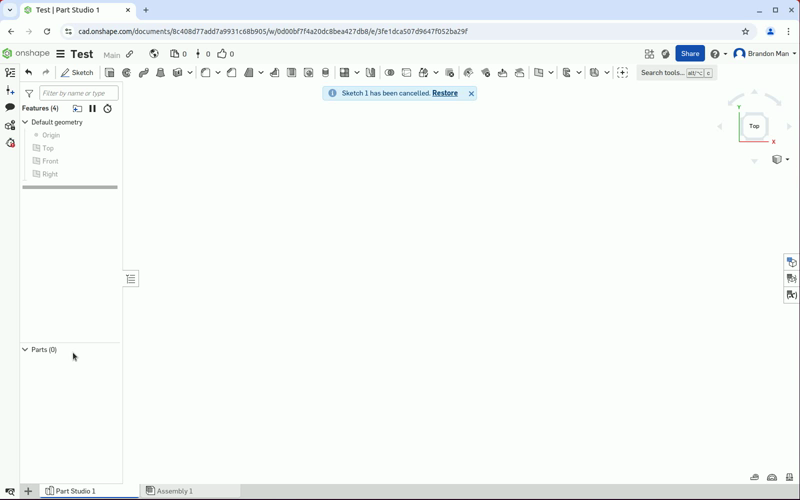
key(space)
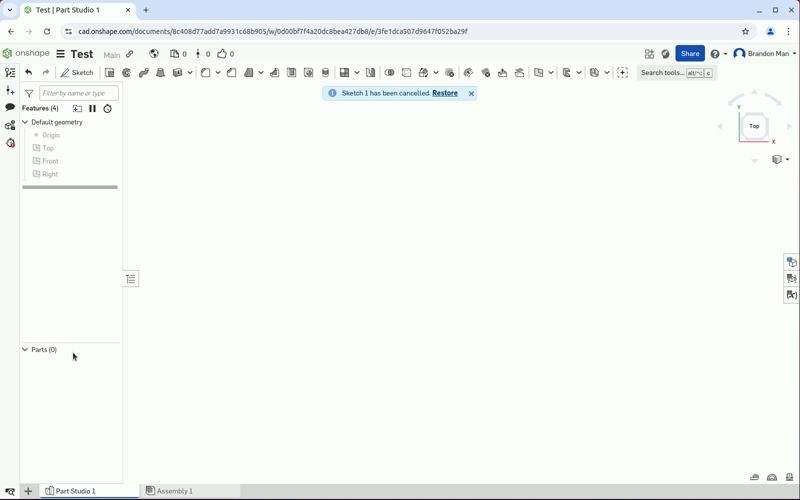
key_down(shift)
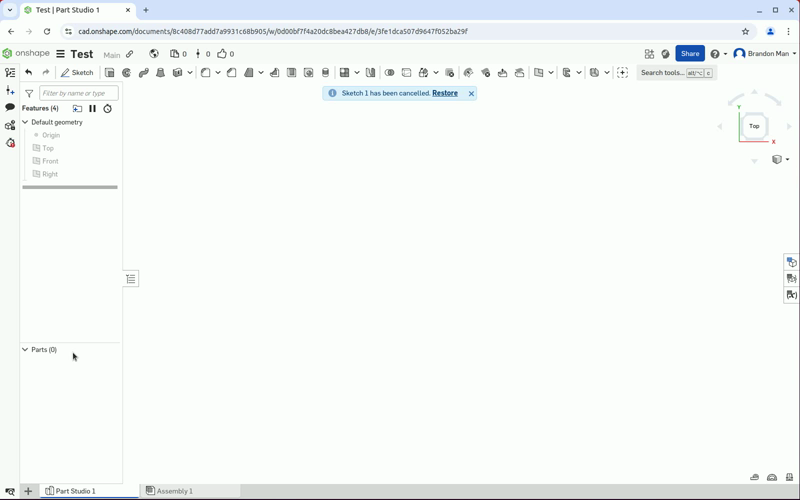
key(up)
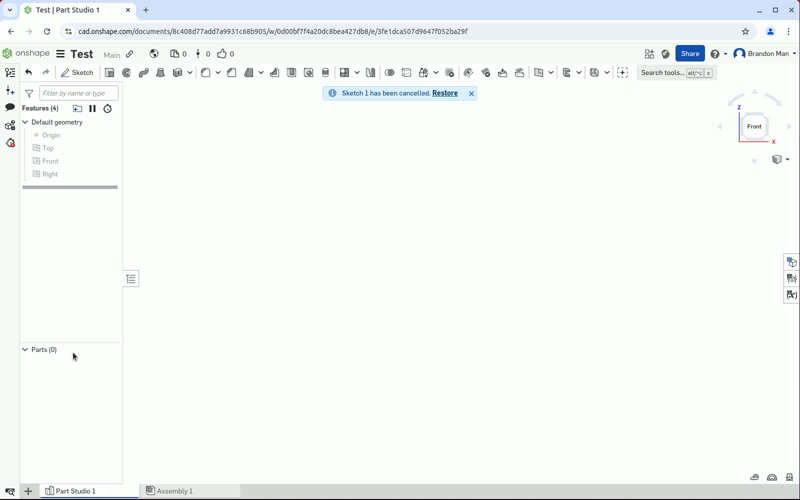
key_up(shift)
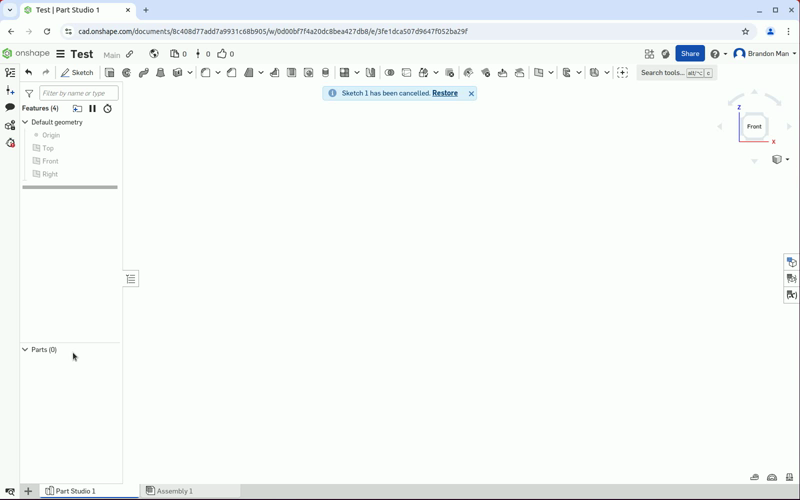
mouse_move(73, 352)
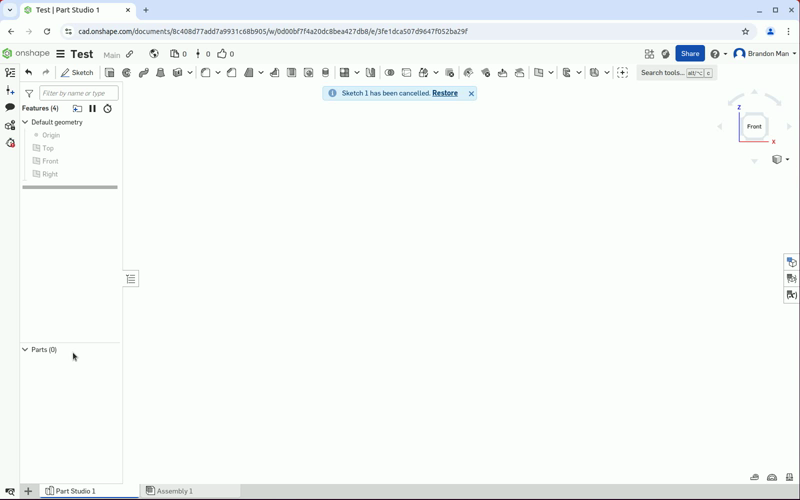
key(shift+y)
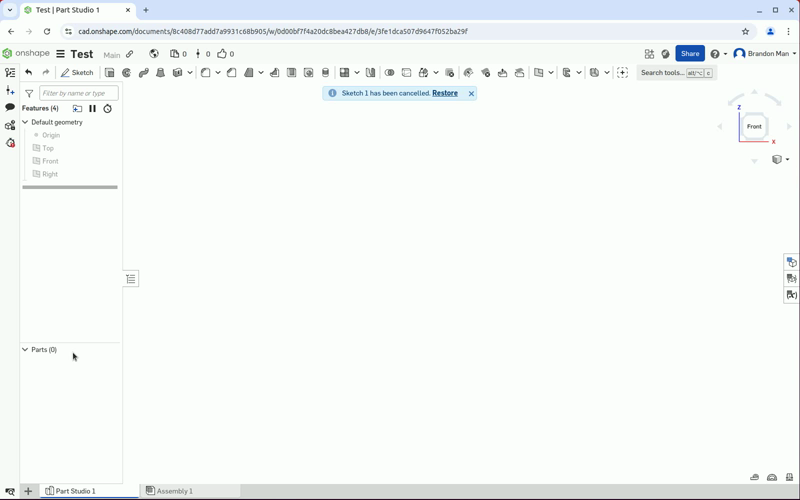
key(shift+s)
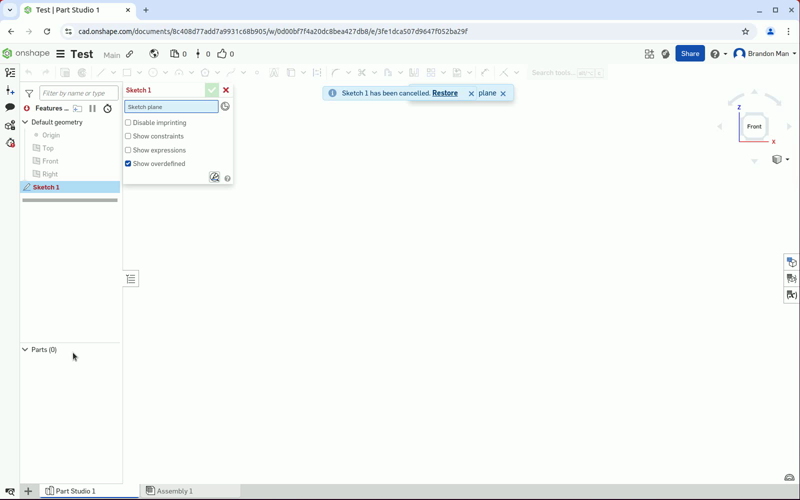
mouse_move(73, 163)
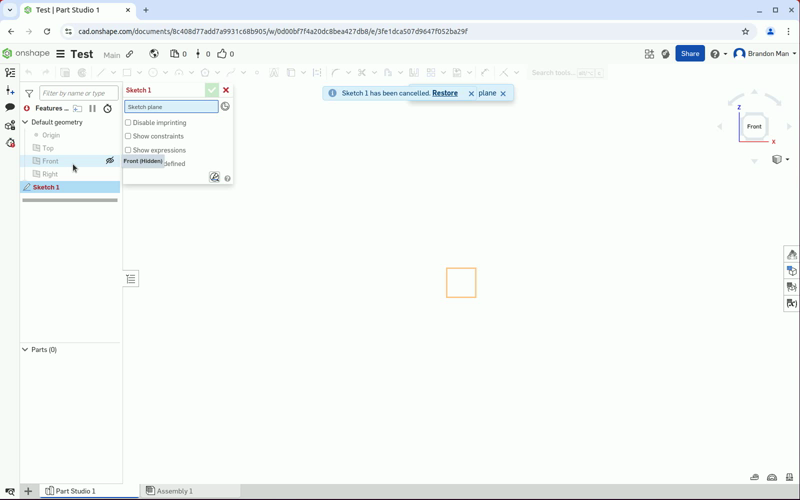
click(73, 163)
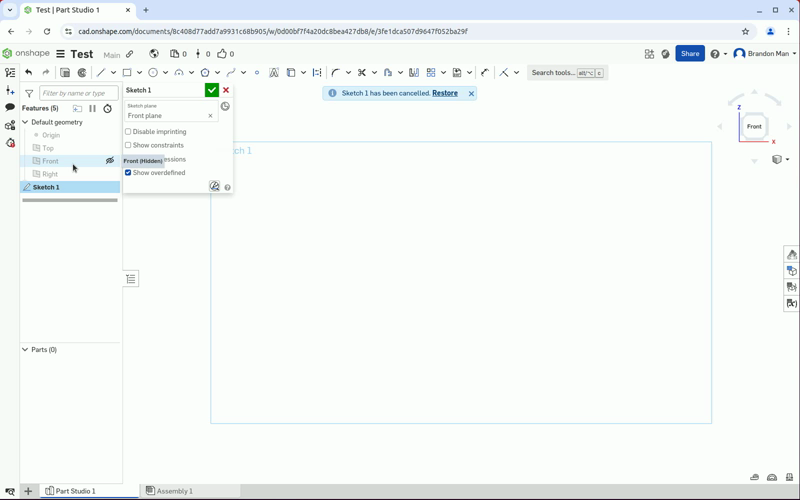
mouse_move(73, 352)
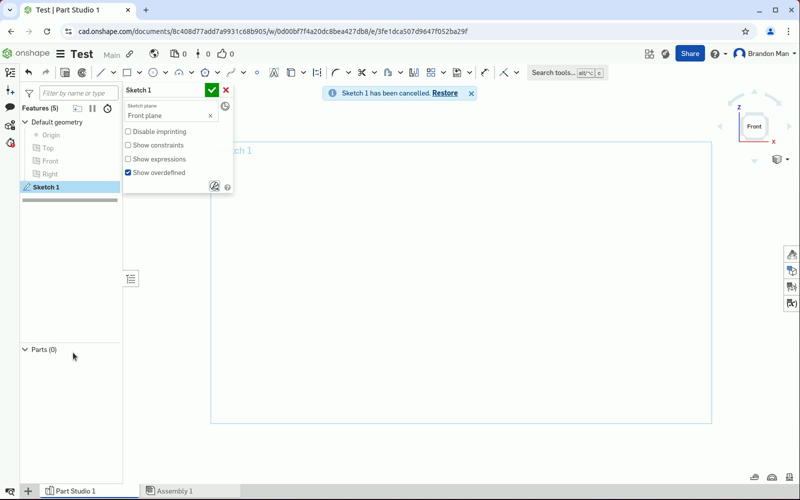
key(y)
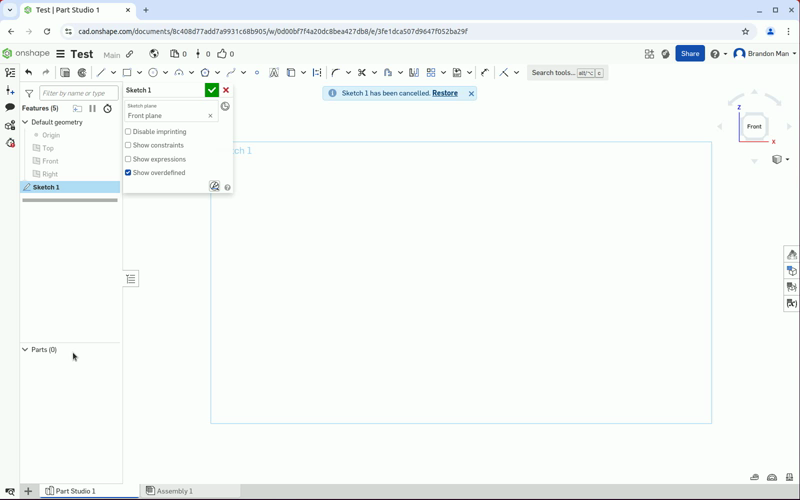
key(l)
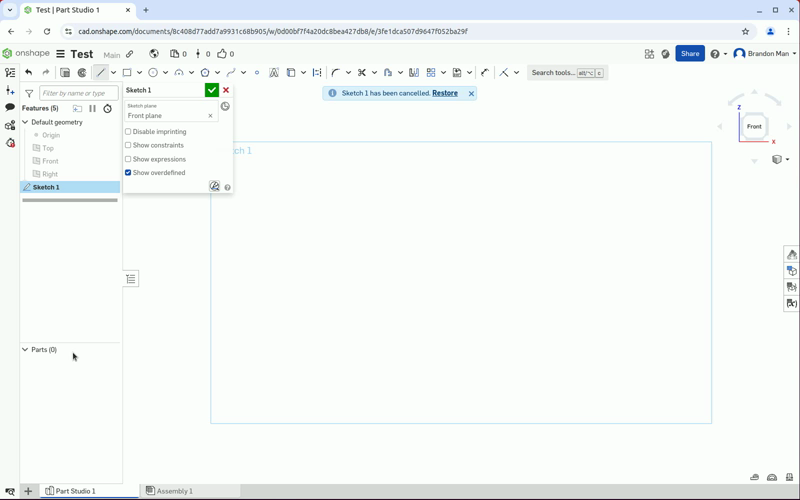
key_down(shift)
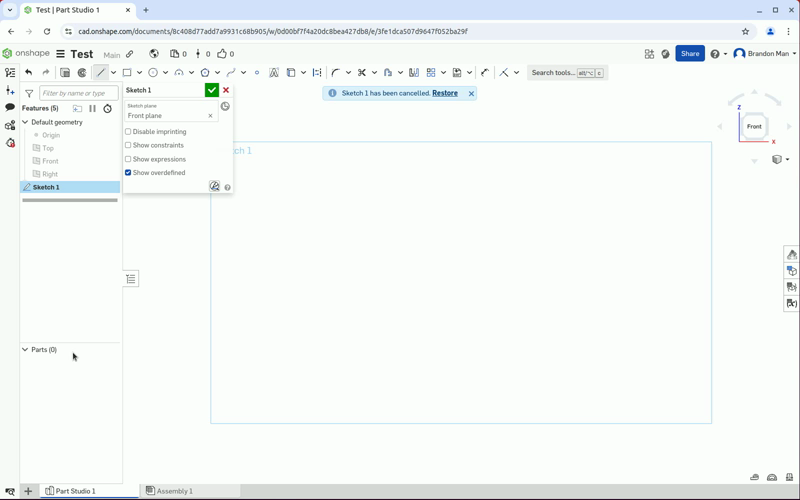
mouse_move(355, 334)
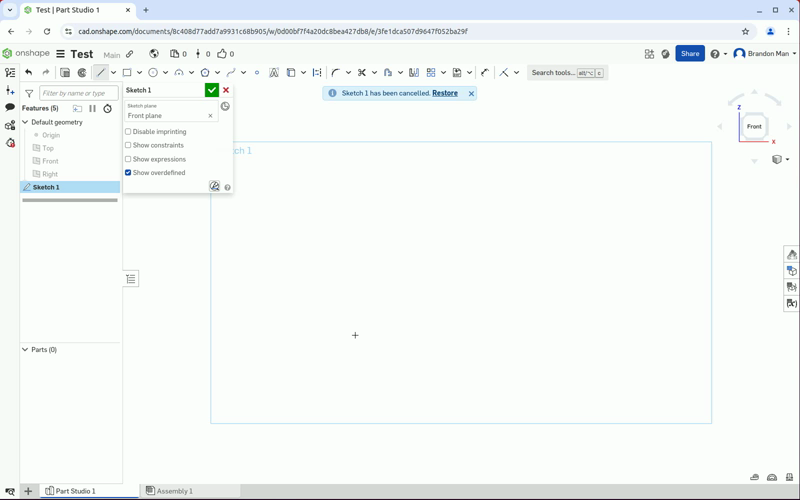
click(355, 334)
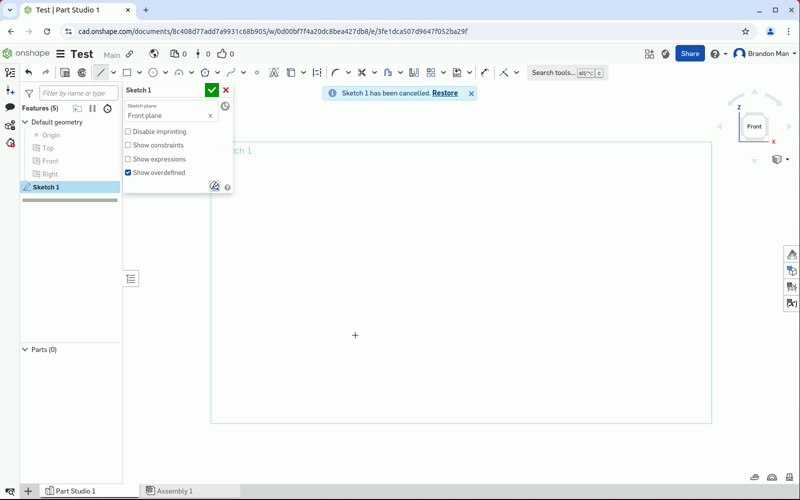
key_up(shift)
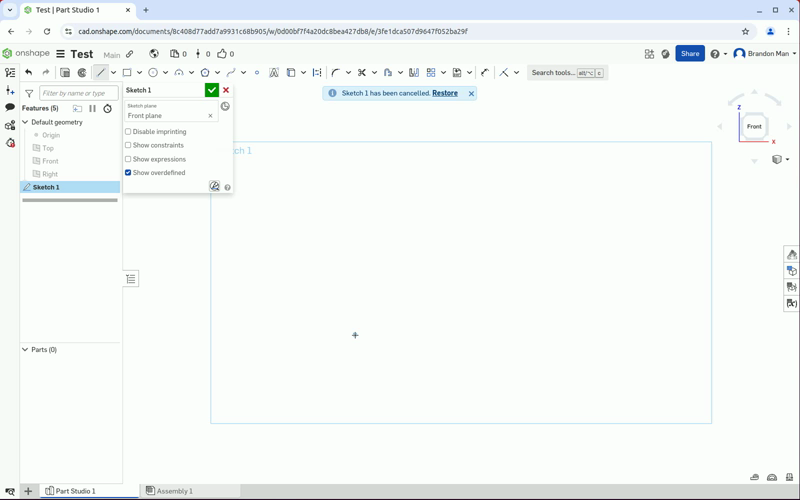
key_down(shift)
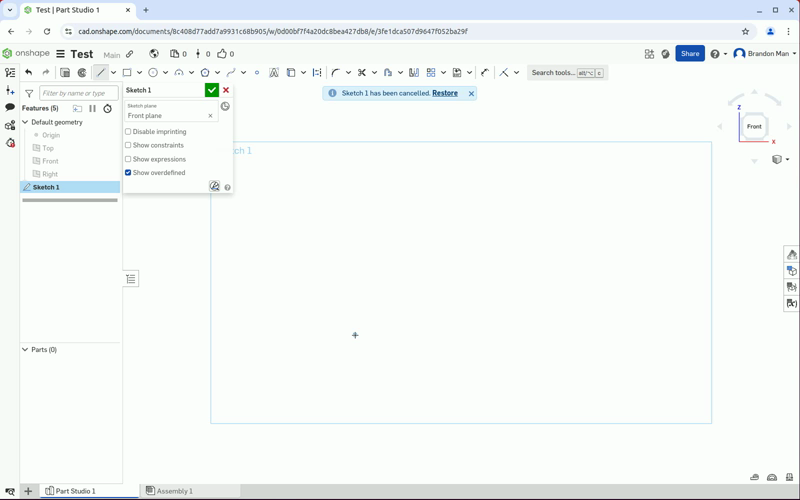
mouse_move(565, 334)
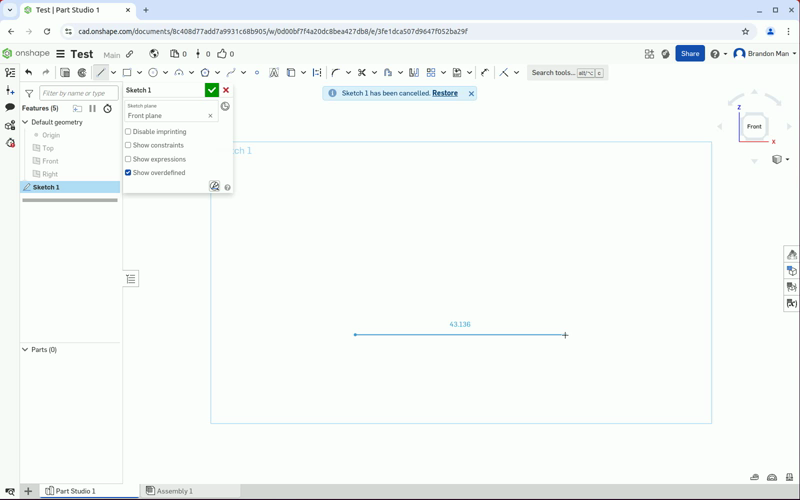
click(565, 334)
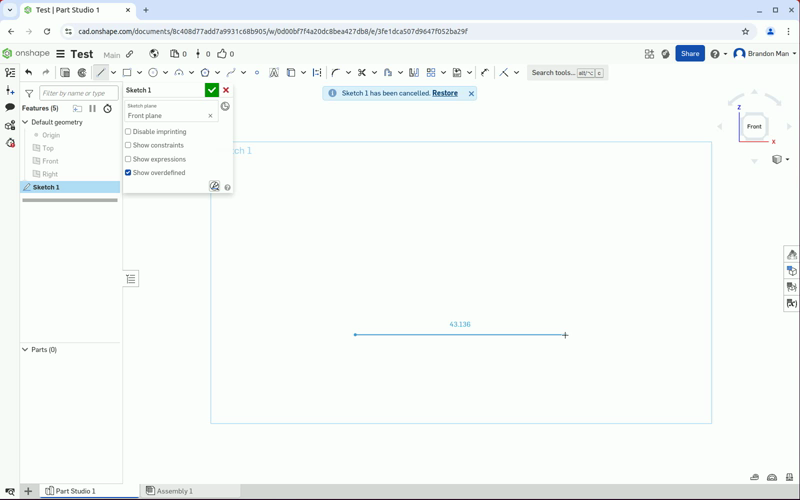
key_up(shift)
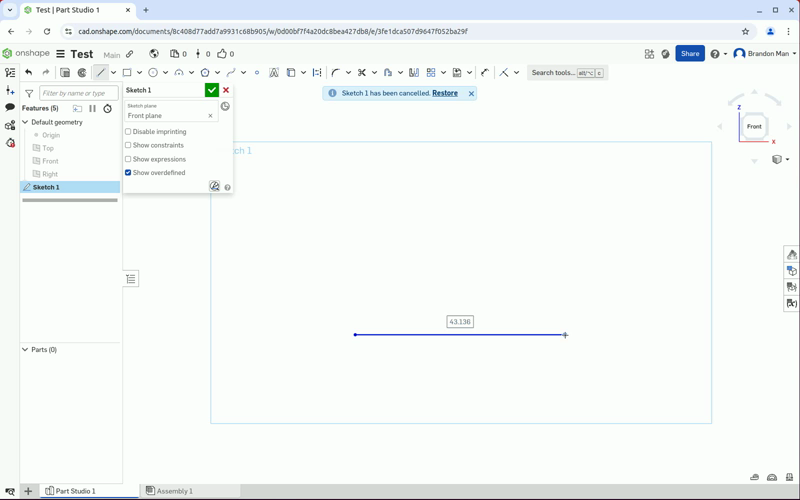
key_down(shift)
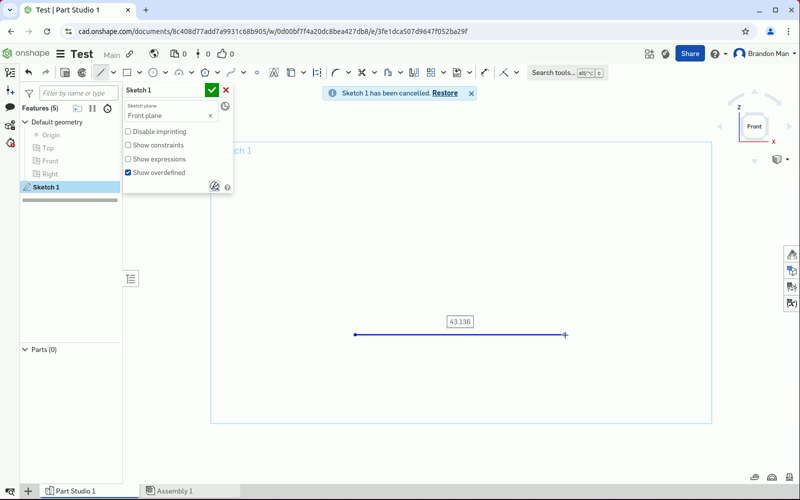
mouse_move(565, 232)
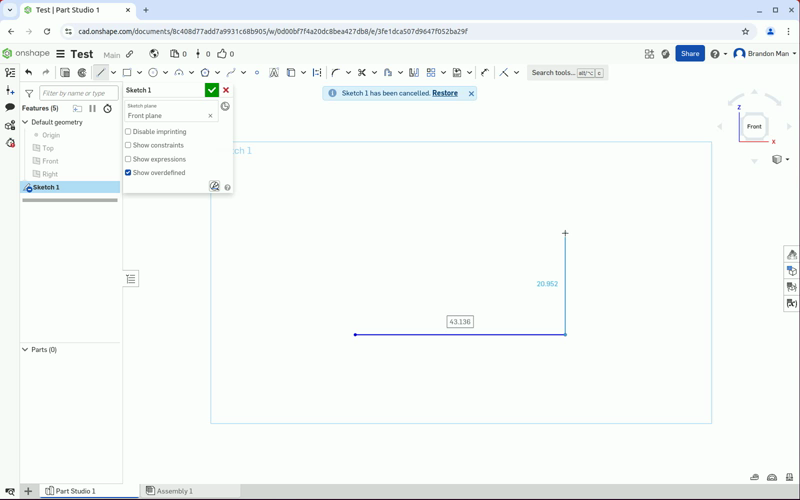
click(565, 232)
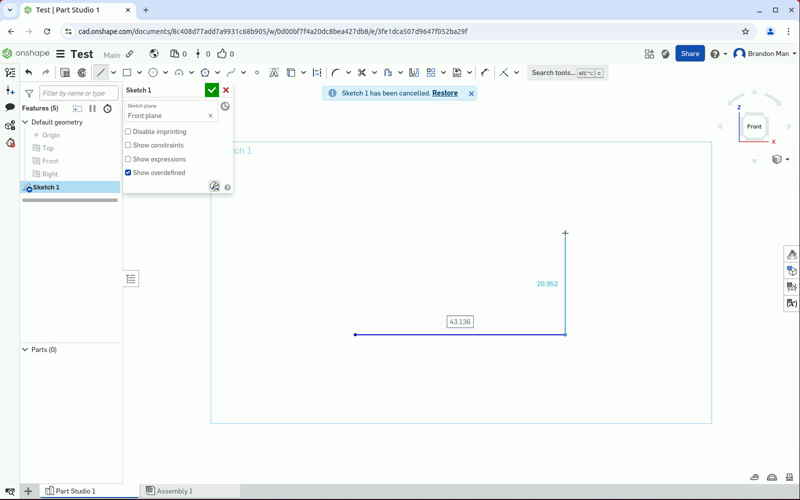
key_up(shift)
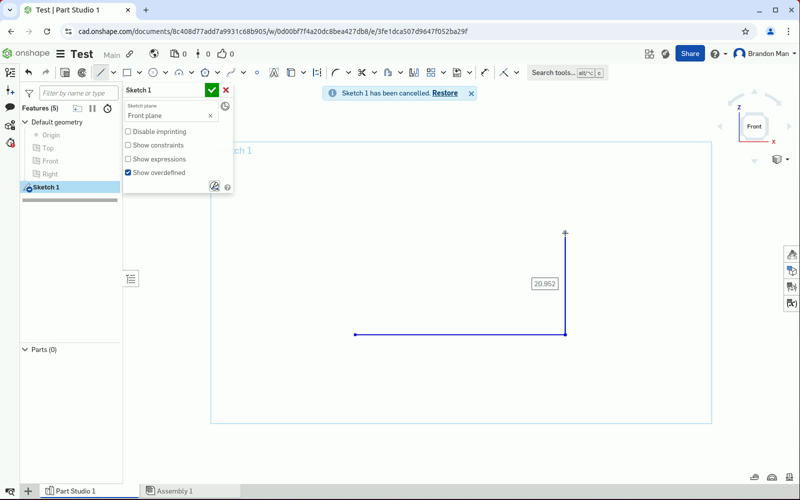
key_down(shift)
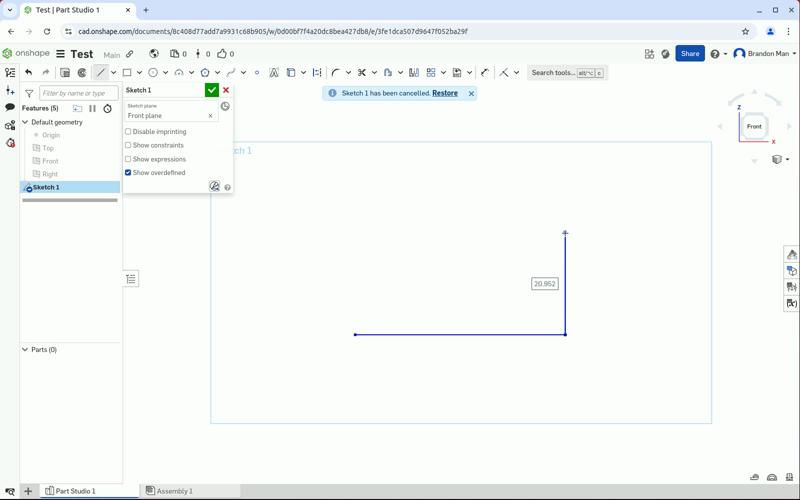
mouse_move(355, 232)
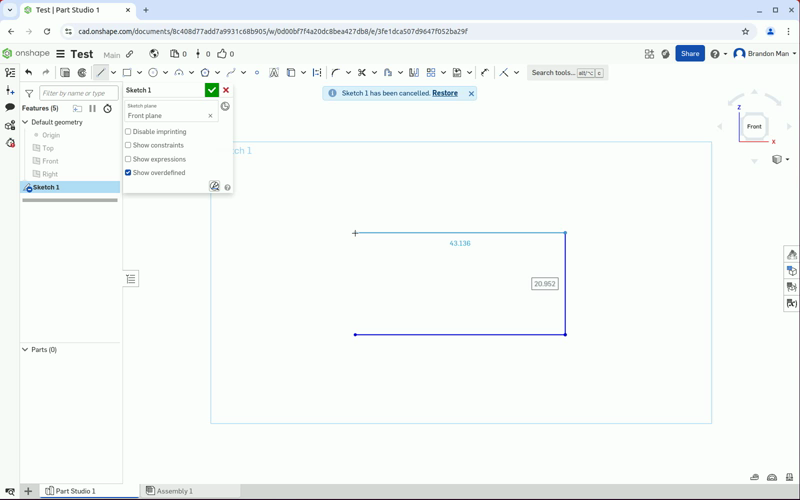
click(355, 232)
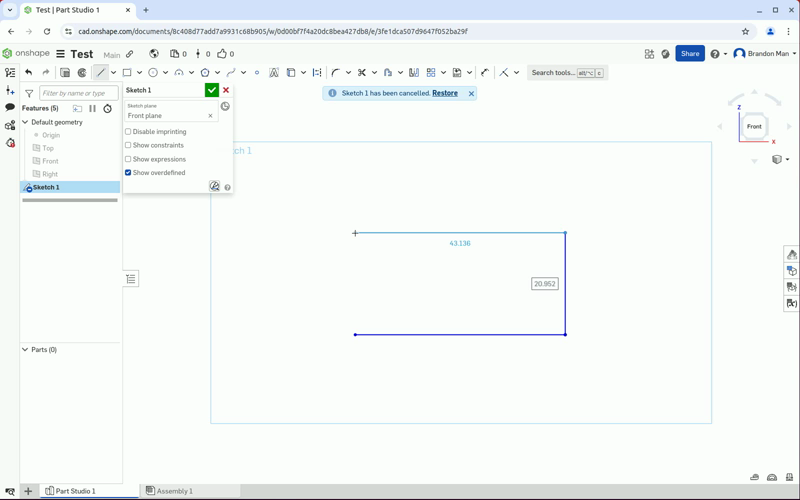
key_up(shift)
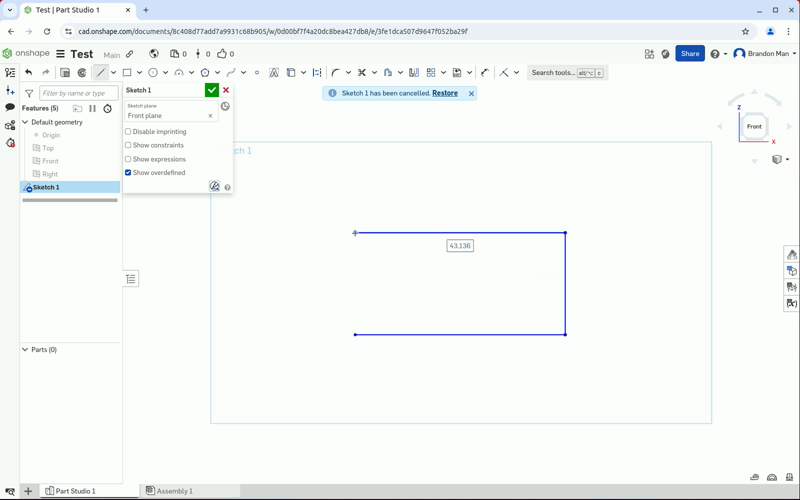
key_down(shift)
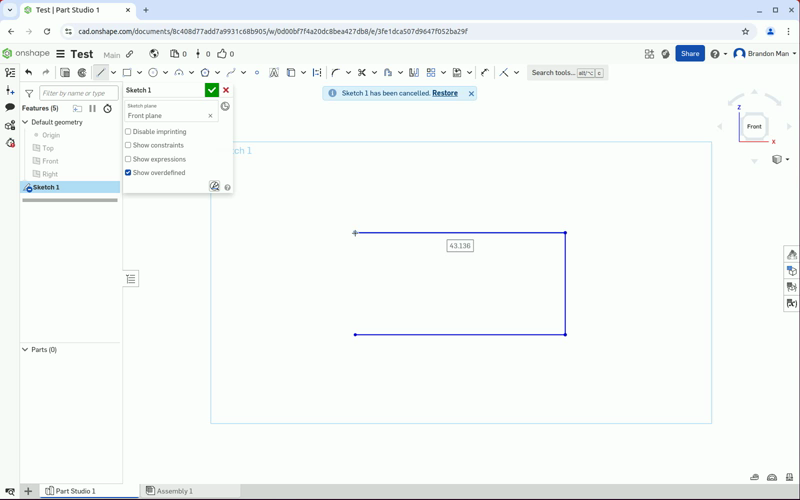
mouse_move(355, 334)
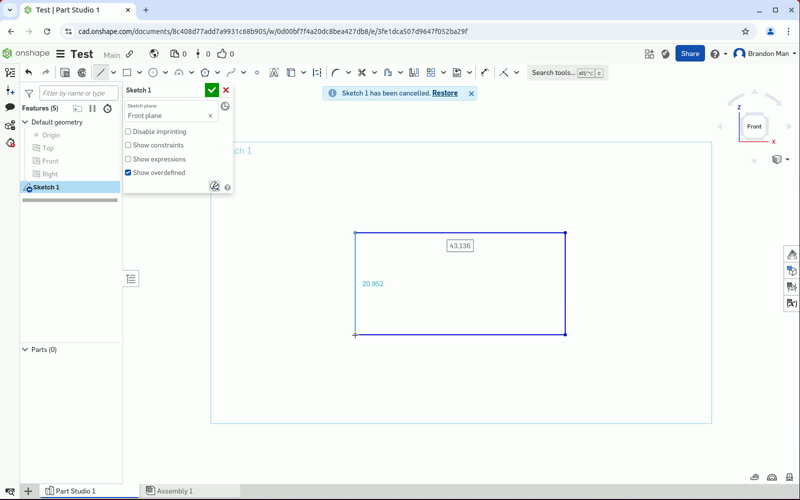
key_up(shift)
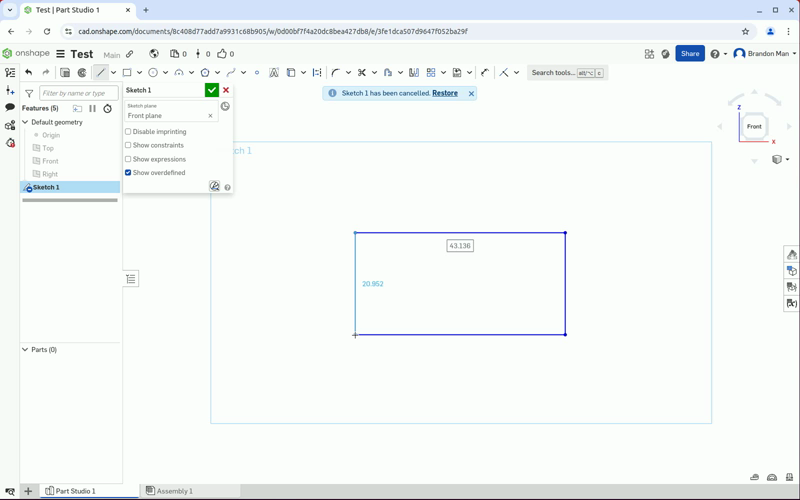
click(355, 334)
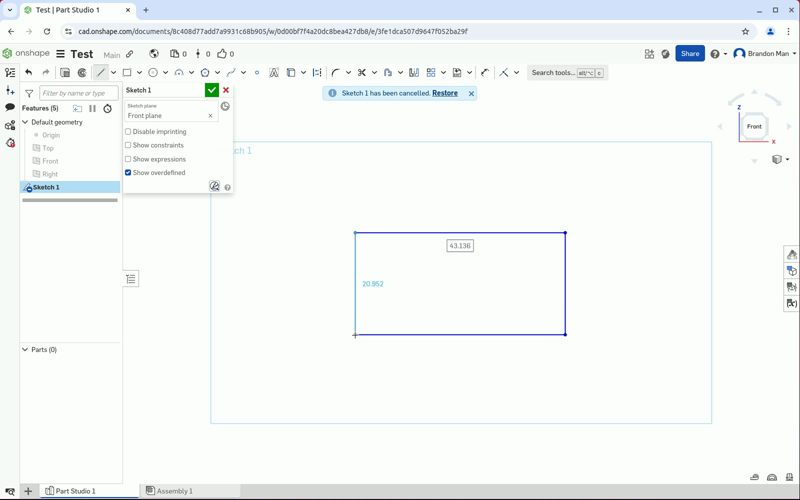
key(esc)
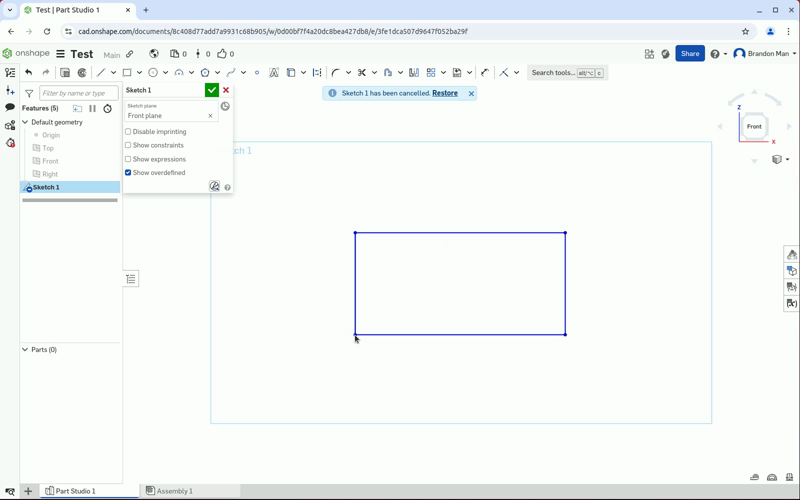
mouse_move(407, 277)
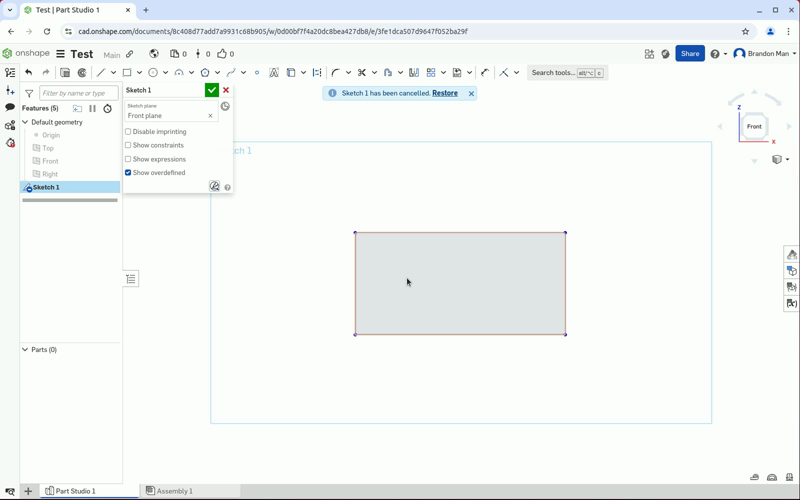
click(407, 277)
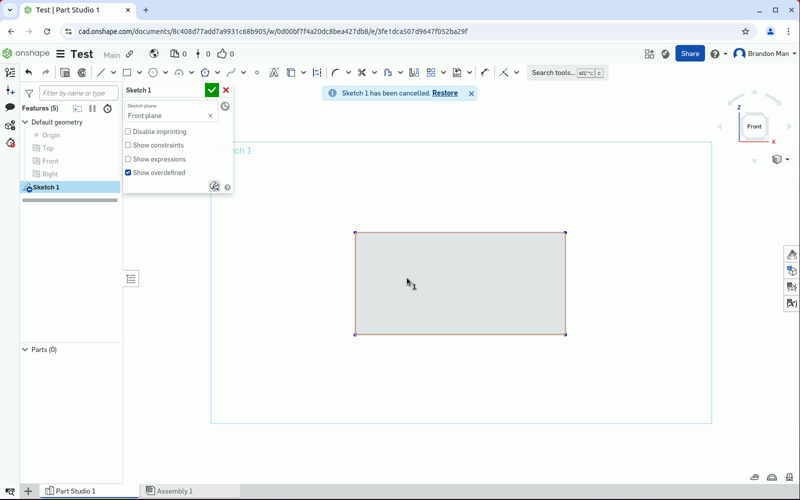
mouse_move(73, 352)
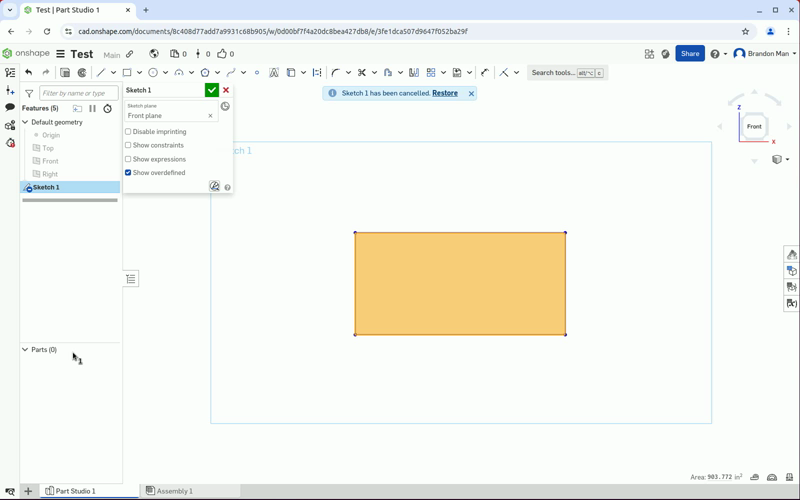
key(shift+y)
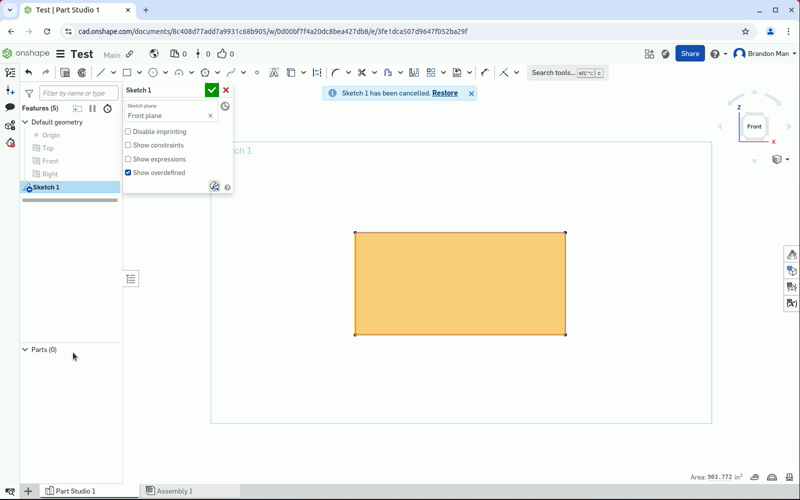
key(shift+e)
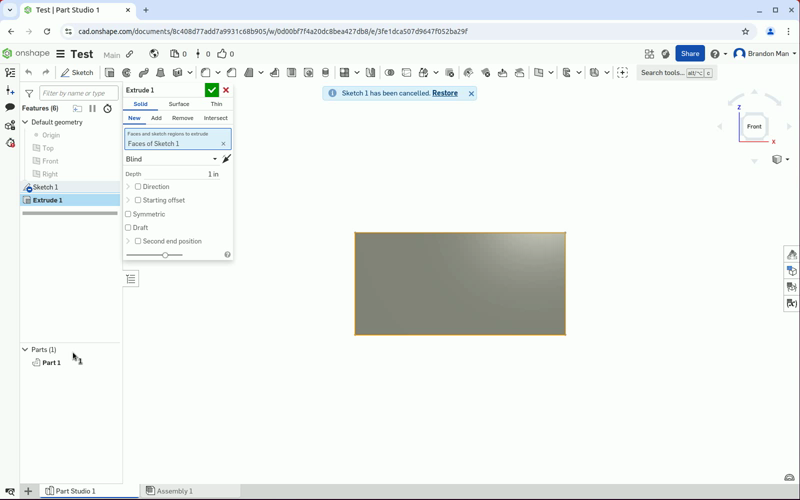
mouse_move(143, 106)
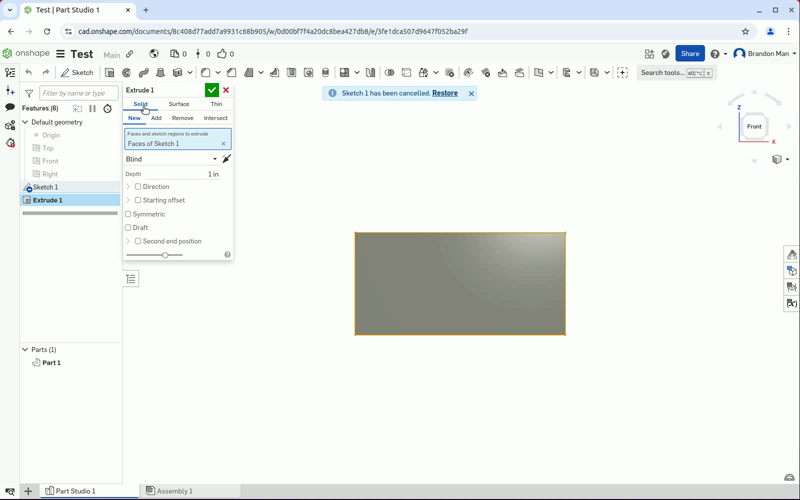
click(143, 106)
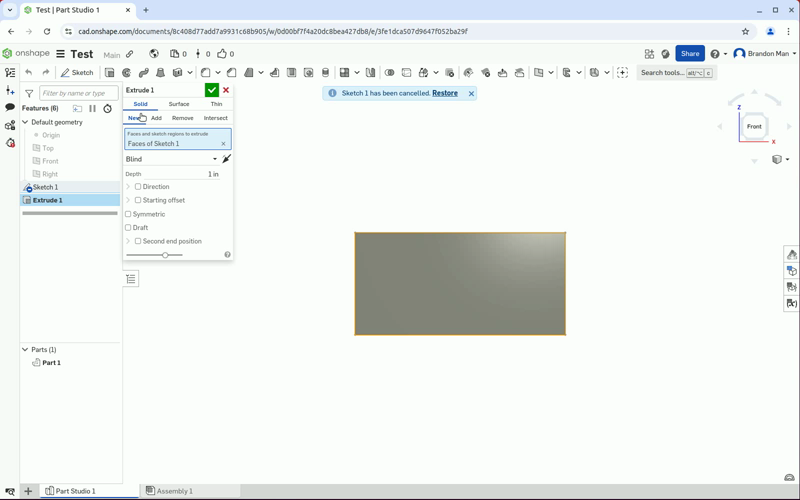
mouse_move(137, 120)
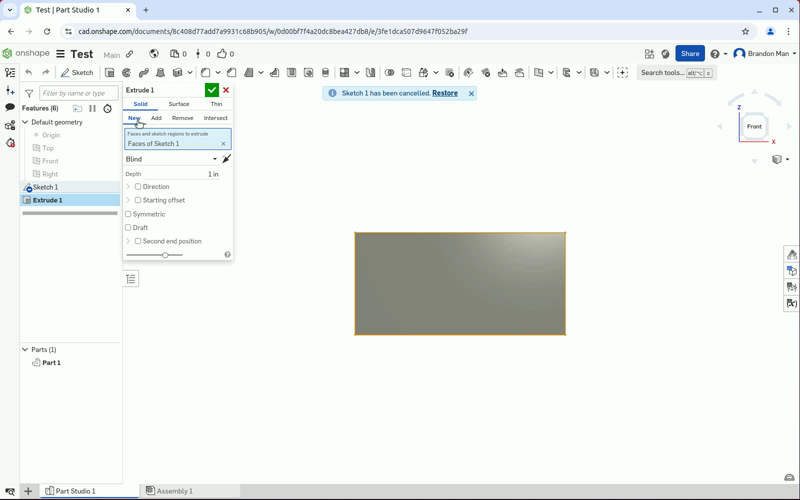
click(137, 120)
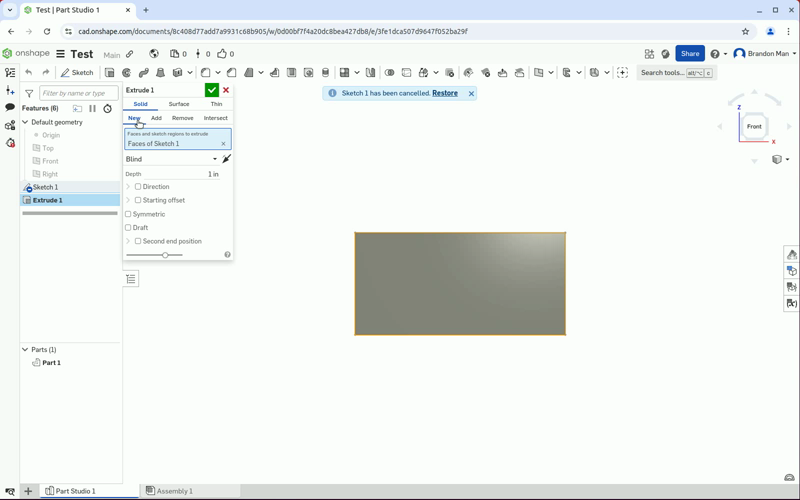
key(tab, 4)
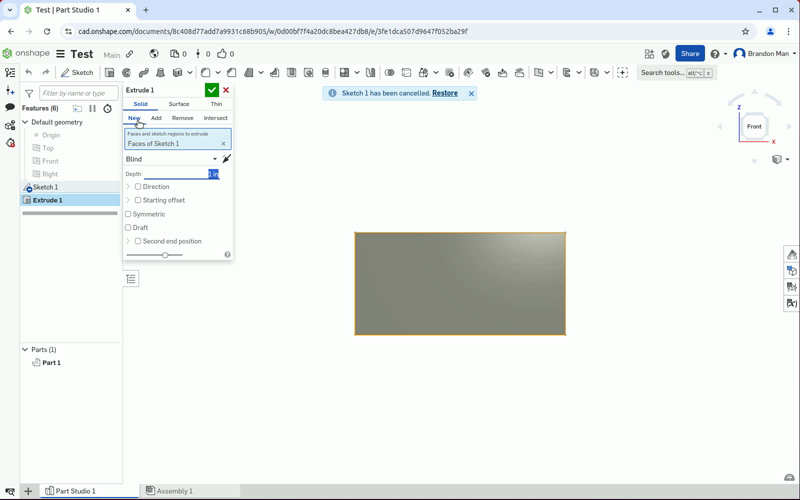
text(13.48)
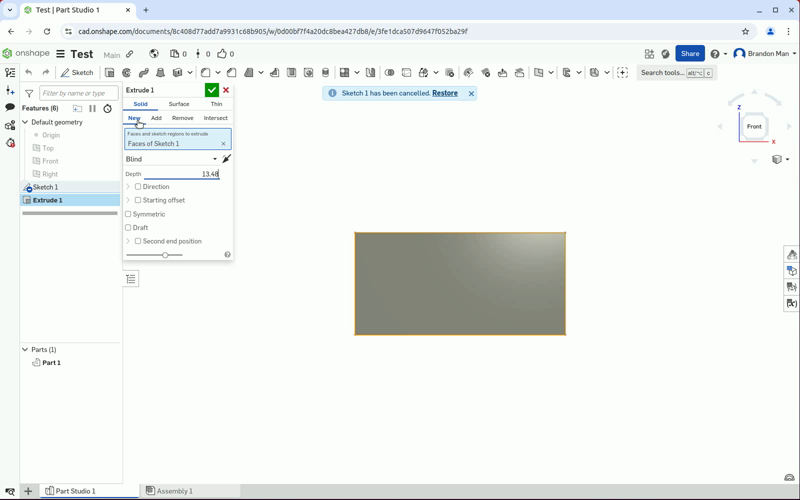
key(tab, 3)
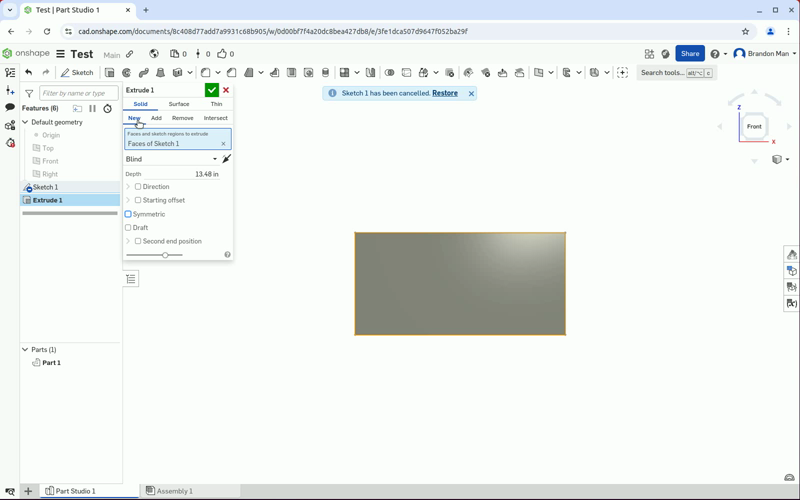
key(space)
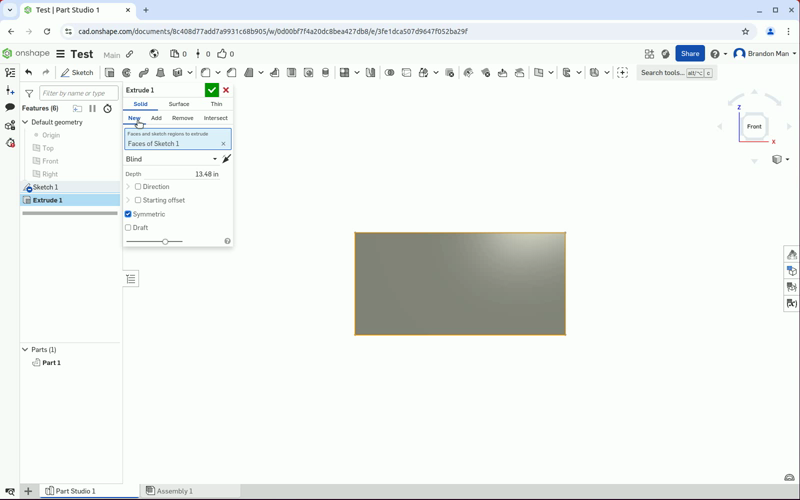
key(enter)
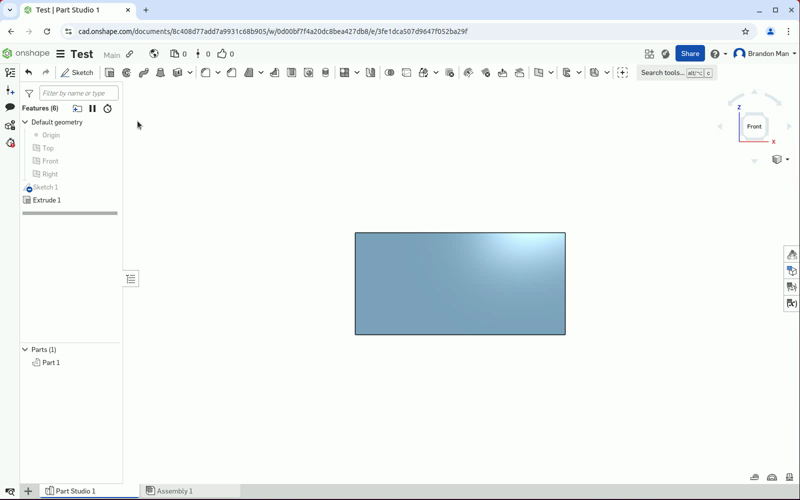
key(shift+h)
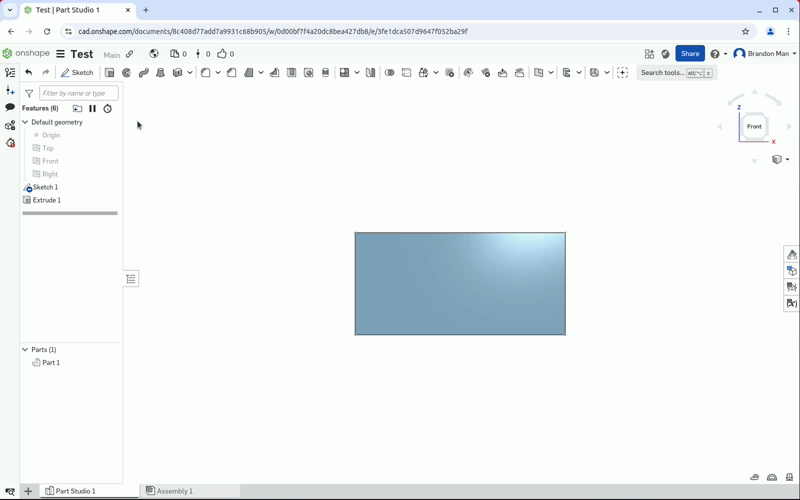
key(shift+h)
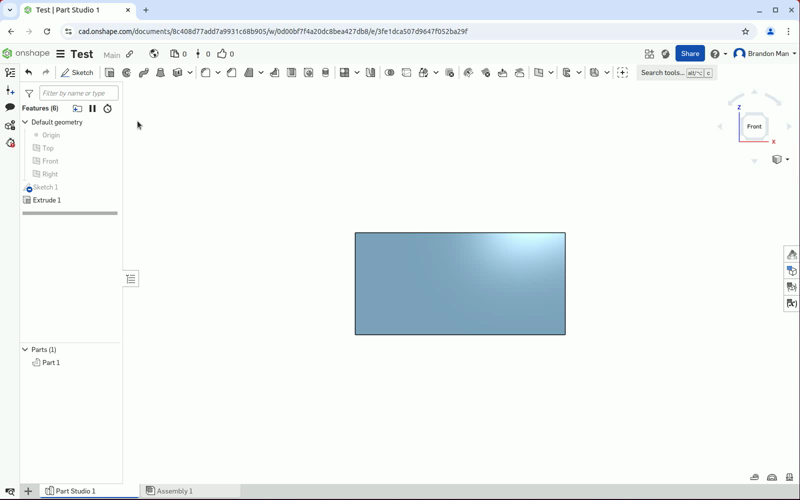
mouse_move(73, 189)
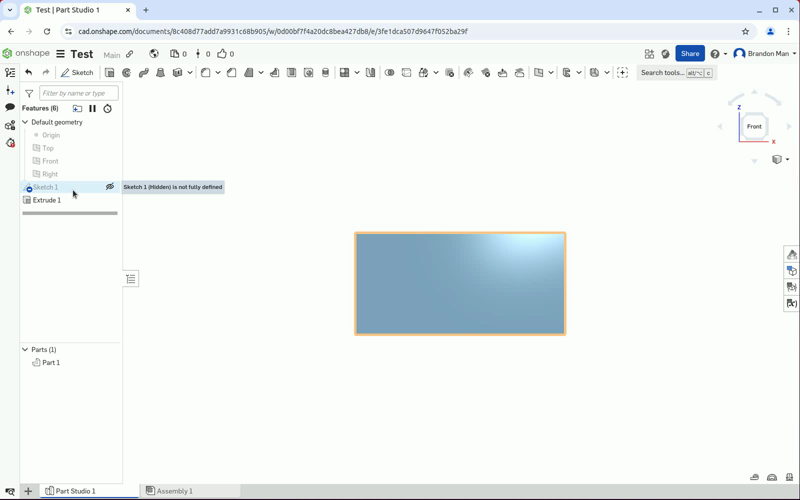
click(73, 189)
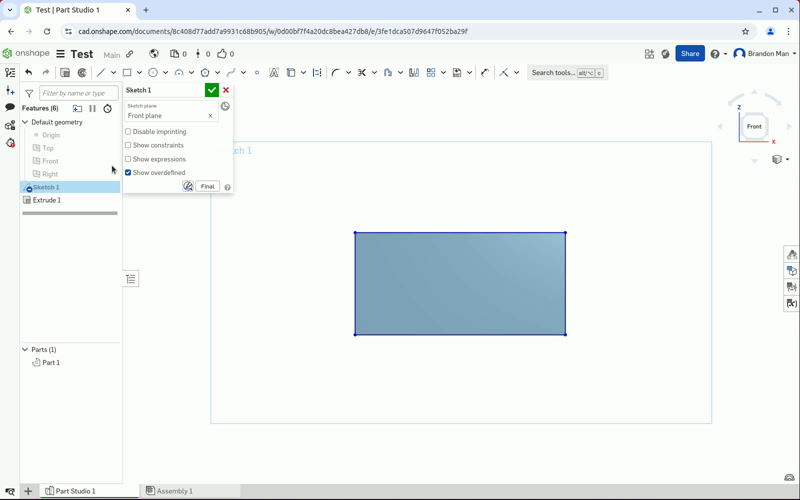
mouse_move(229, 92)
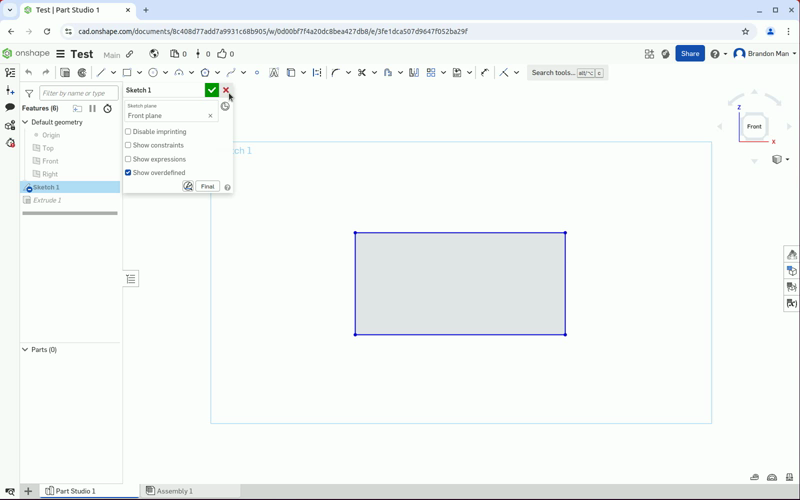
click(229, 92)
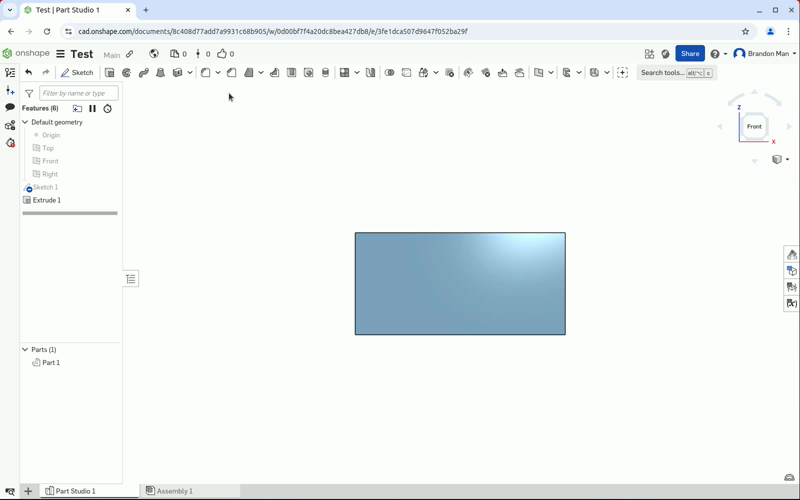
mouse_move(73, 352)
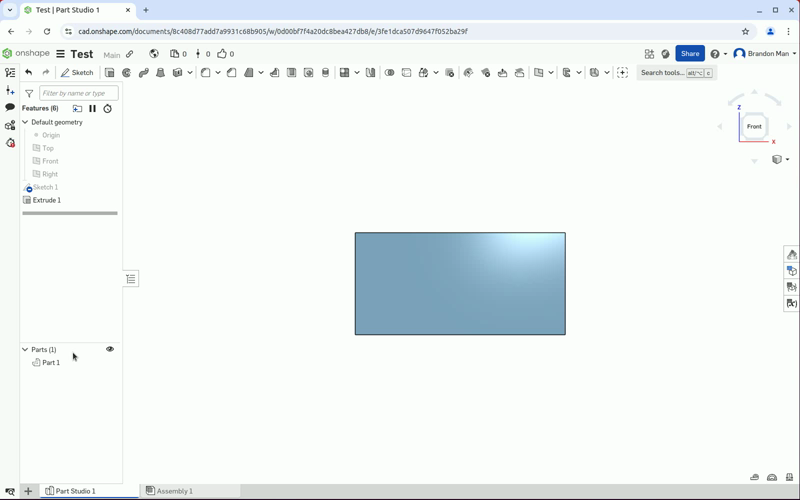
key(y)
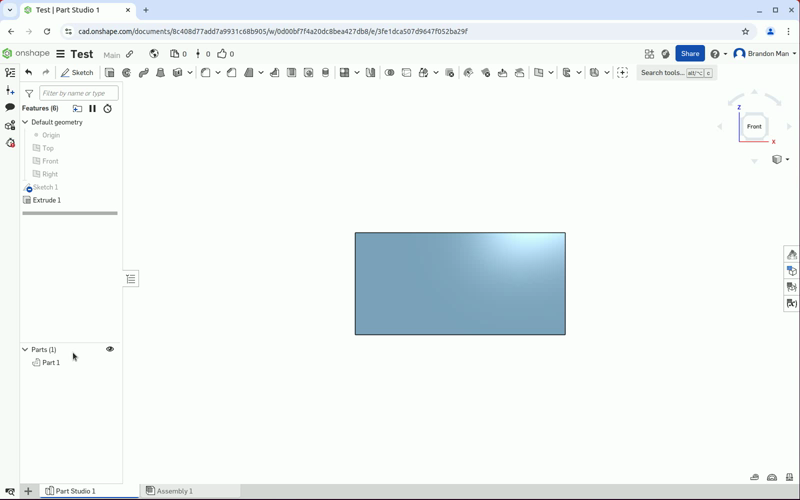
key(shift+p)
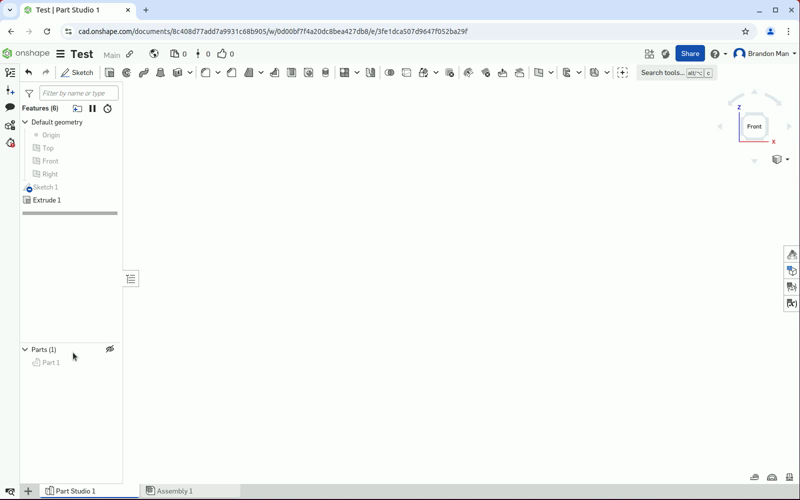
key(space)
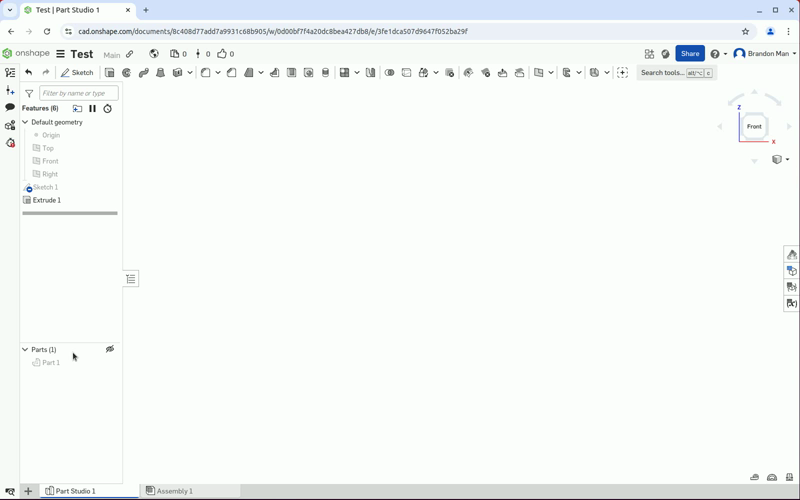
key_down(shift)
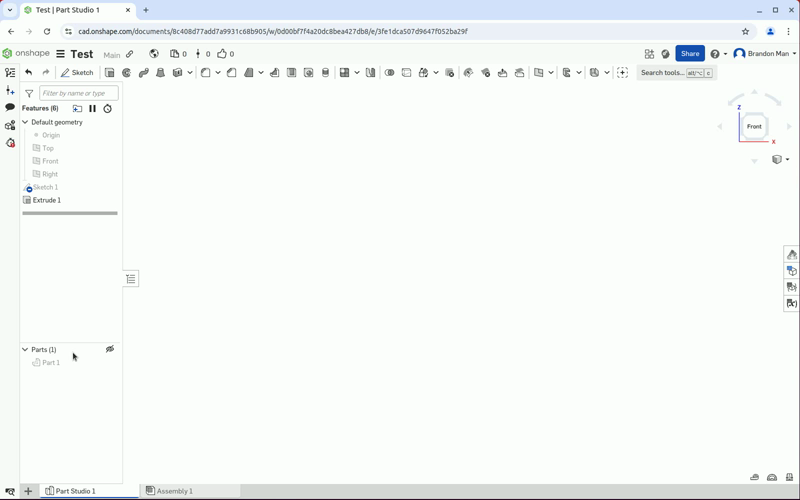
key(left)
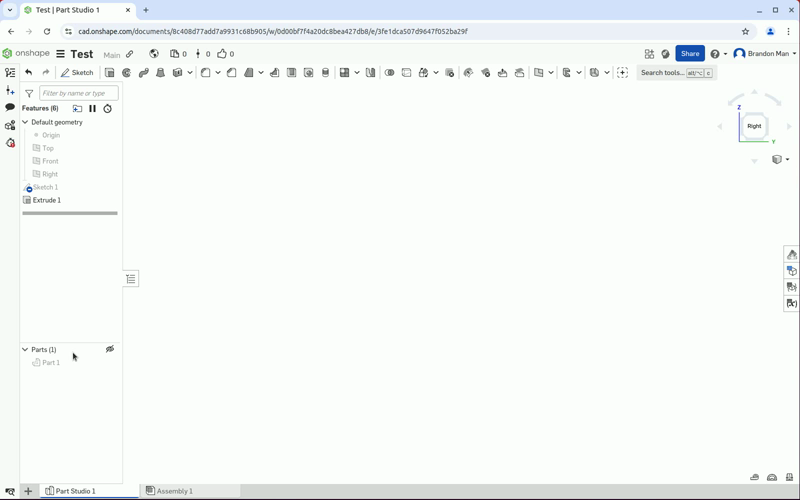
key_up(shift)
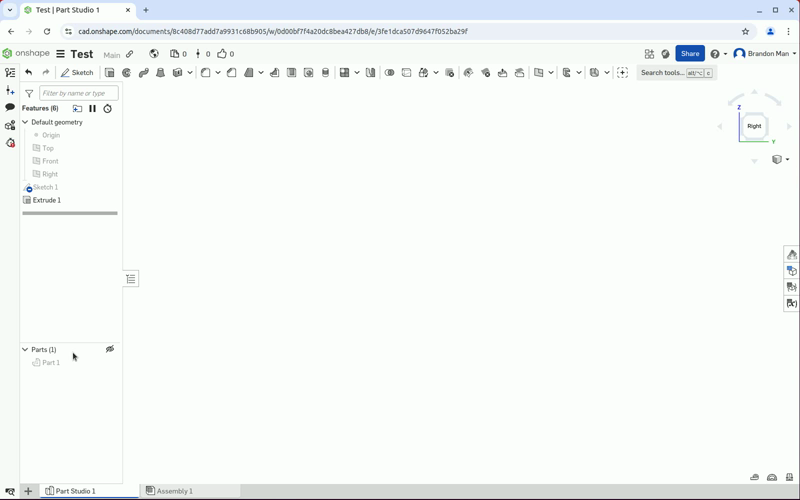
mouse_move(73, 352)
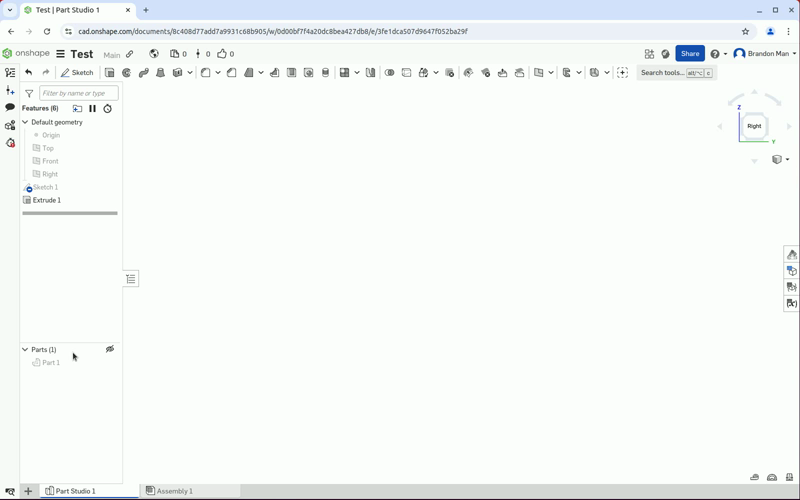
key(shift+y)
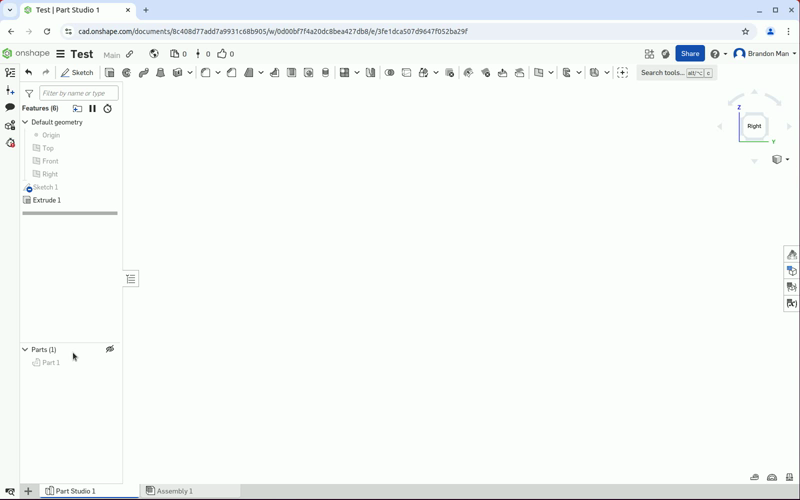
key(shift+s)
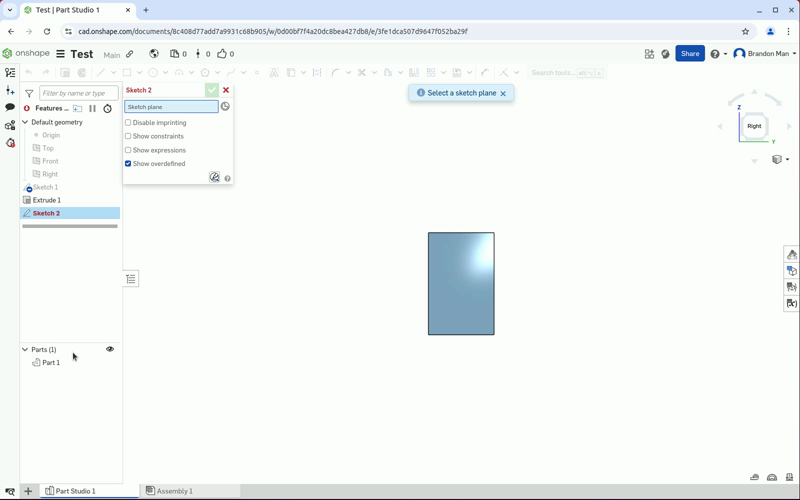
mouse_move(73, 176)
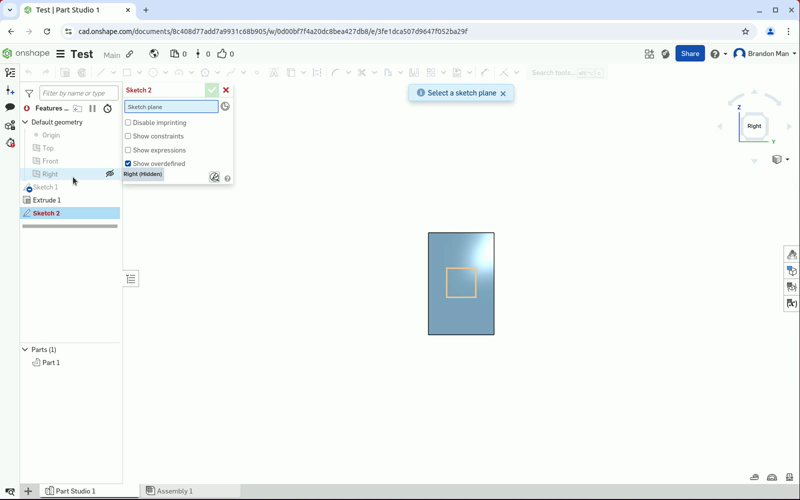
click(73, 176)
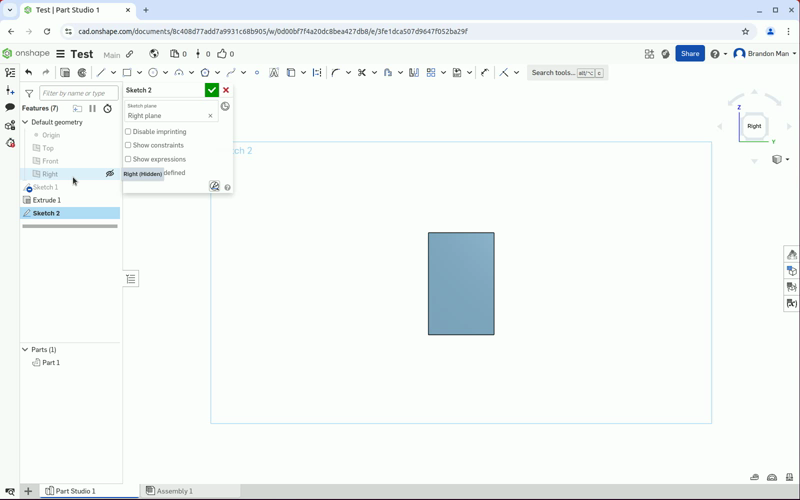
mouse_move(73, 352)
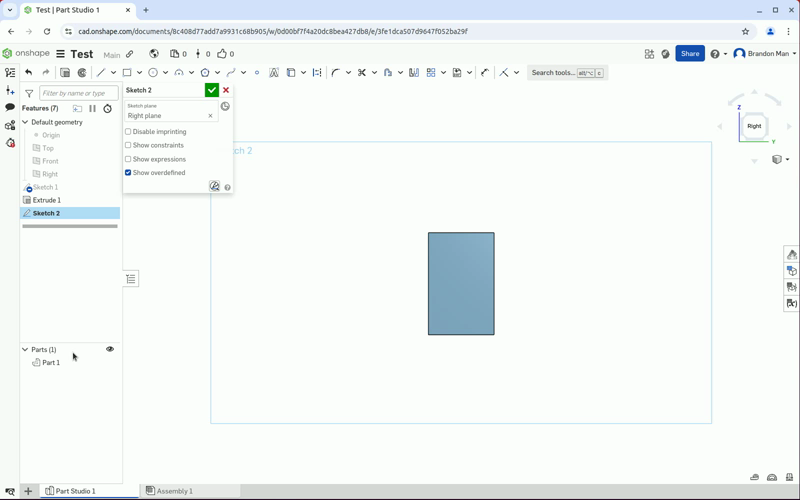
key(y)
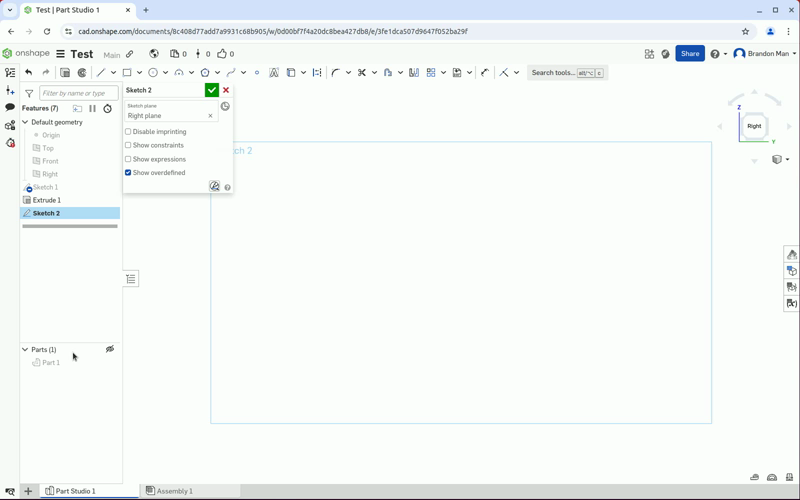
key(a)
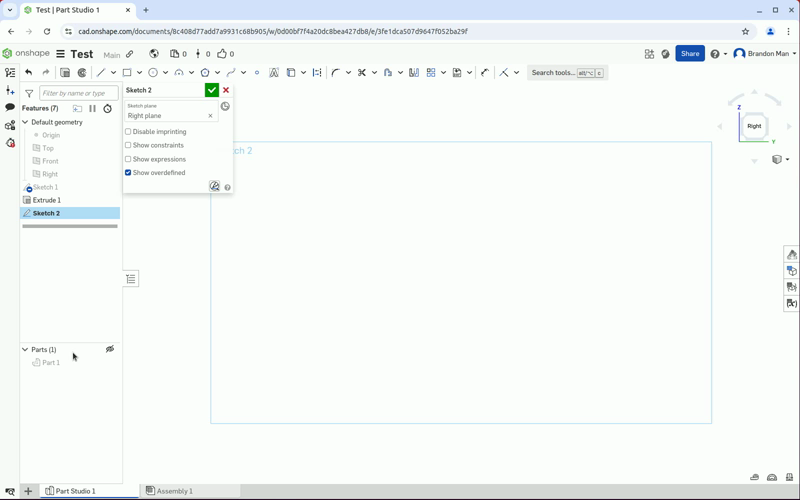
key_down(shift)
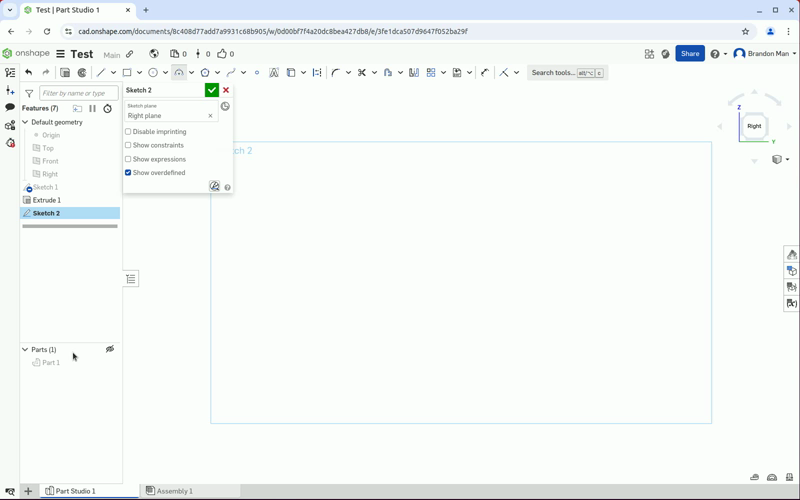
mouse_move(427, 234)
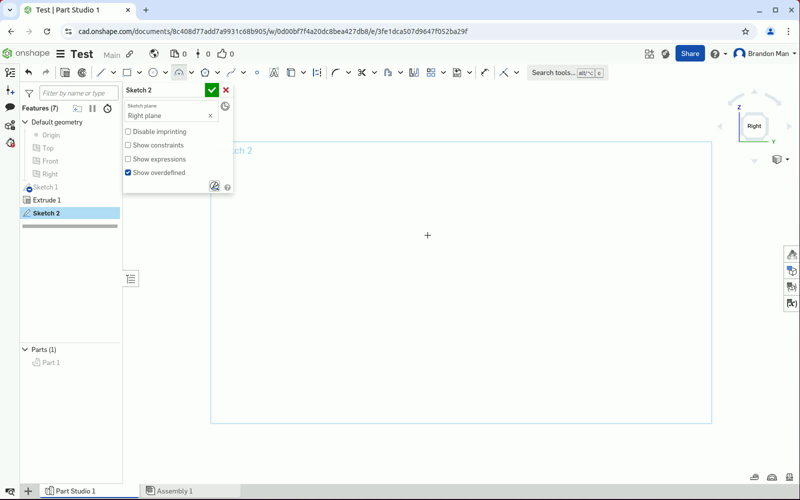
click(427, 234)
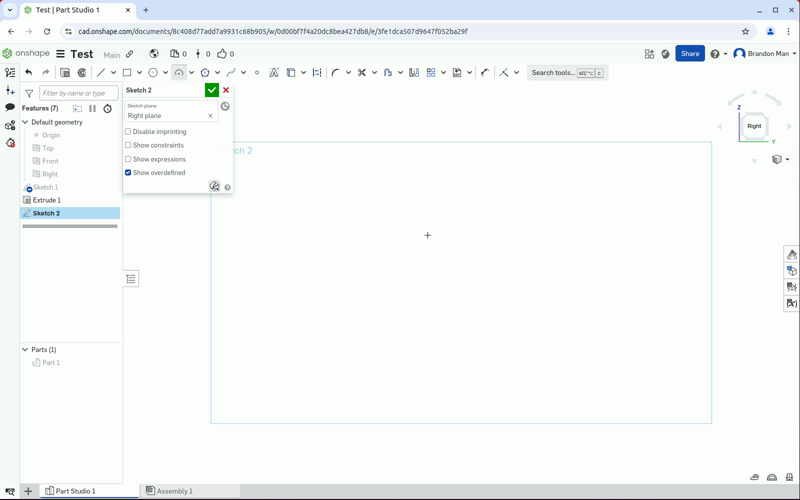
key_up(shift)
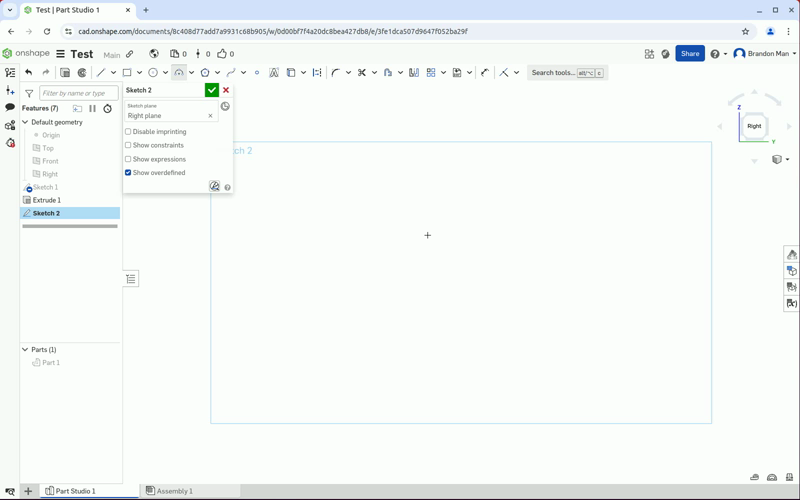
key_down(shift)
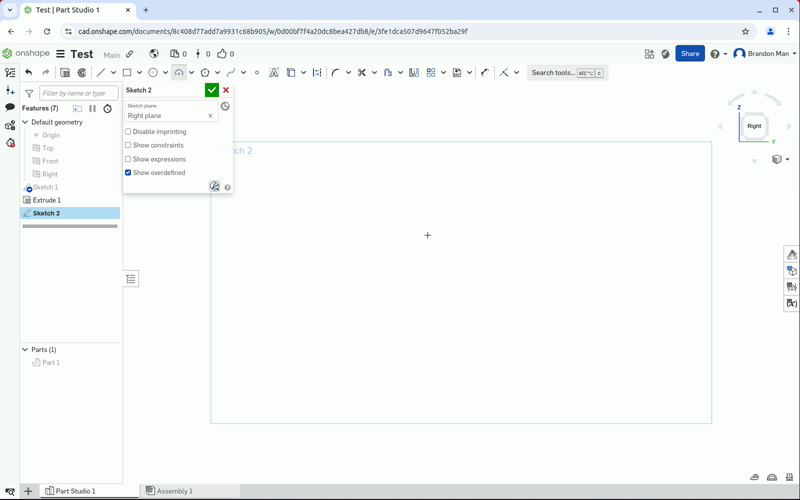
mouse_move(494, 234)
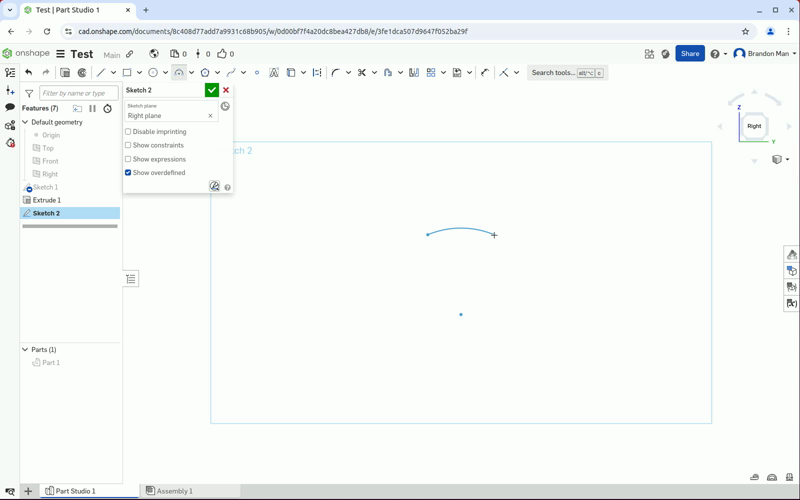
click(494, 234)
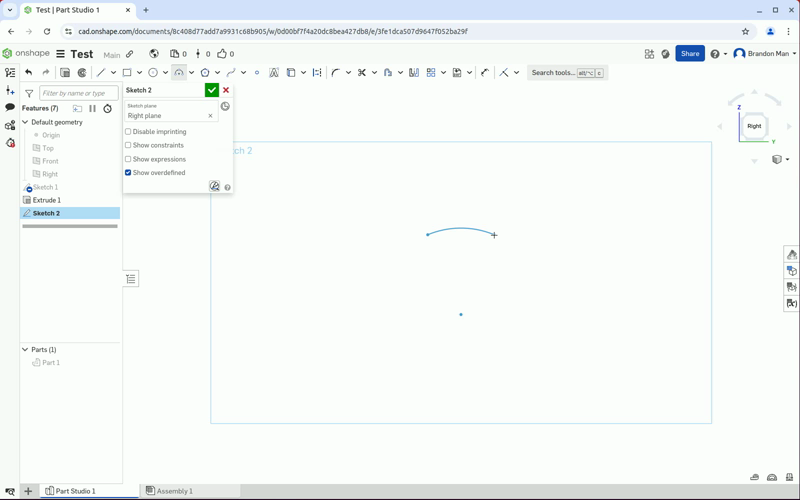
mouse_move(461, 231)
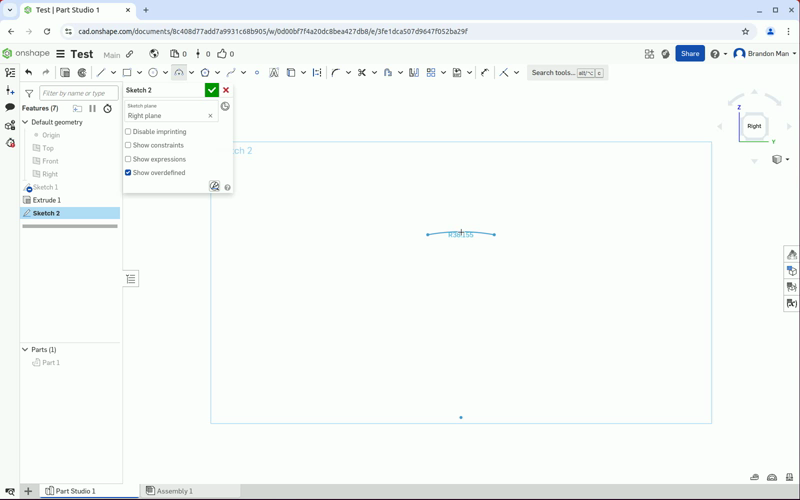
click(461, 231)
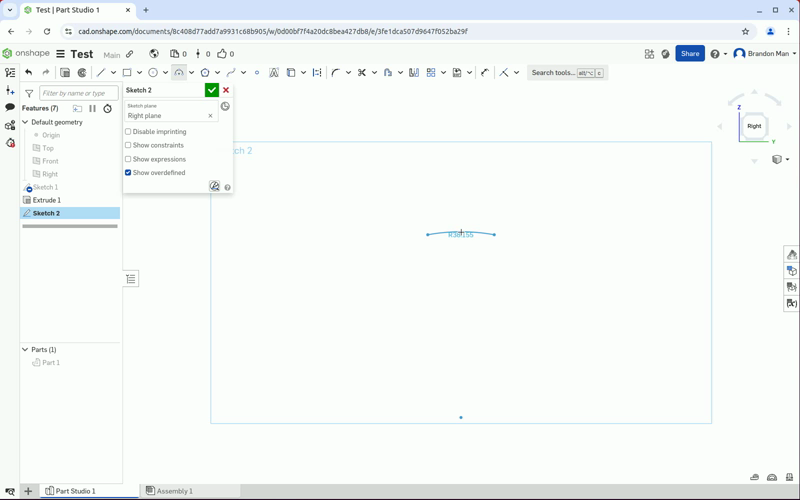
key_up(shift)
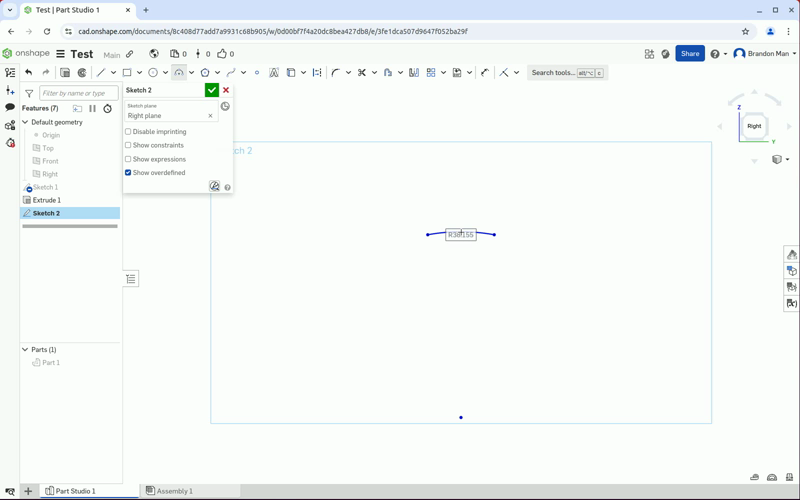
key(esc)
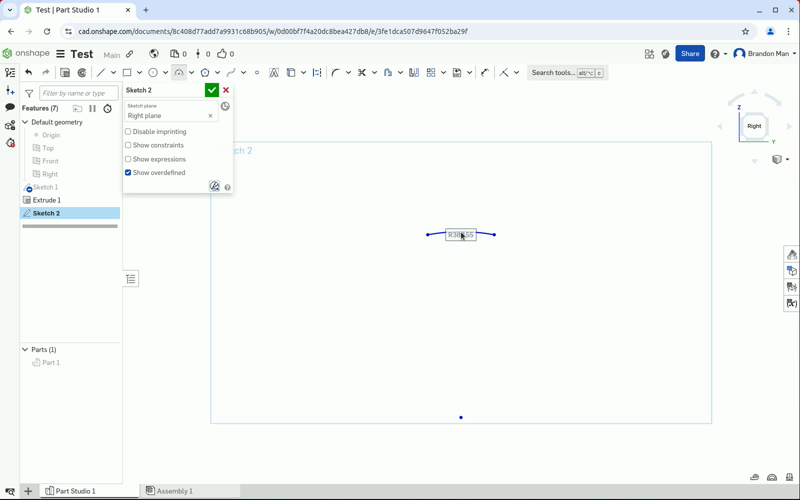
key(l)
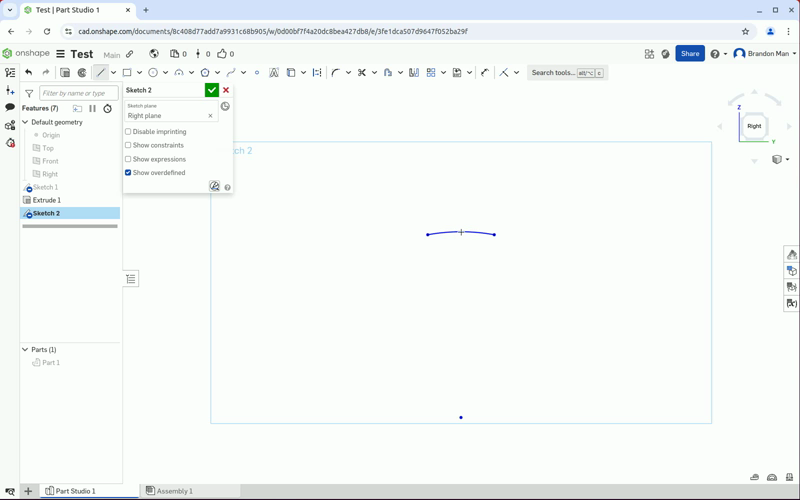
mouse_move(494, 234)
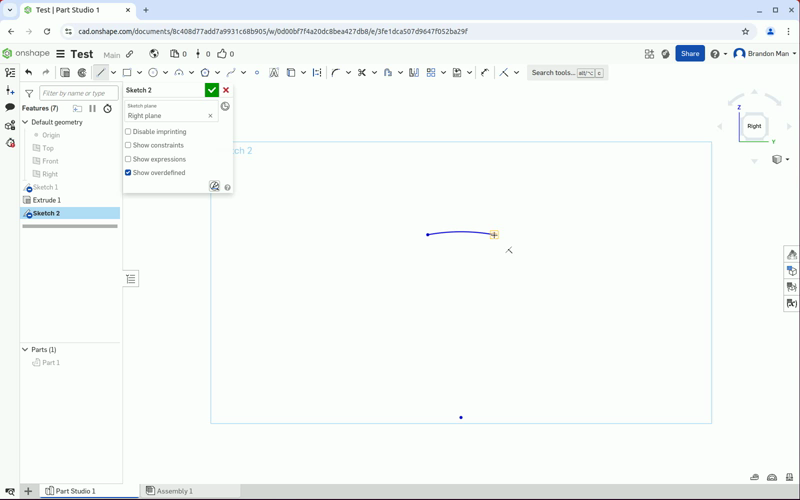
click(494, 234)
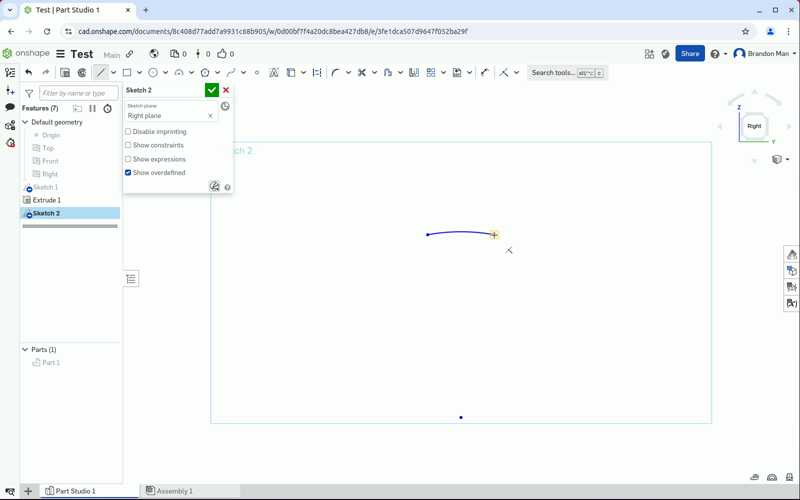
key_down(shift)
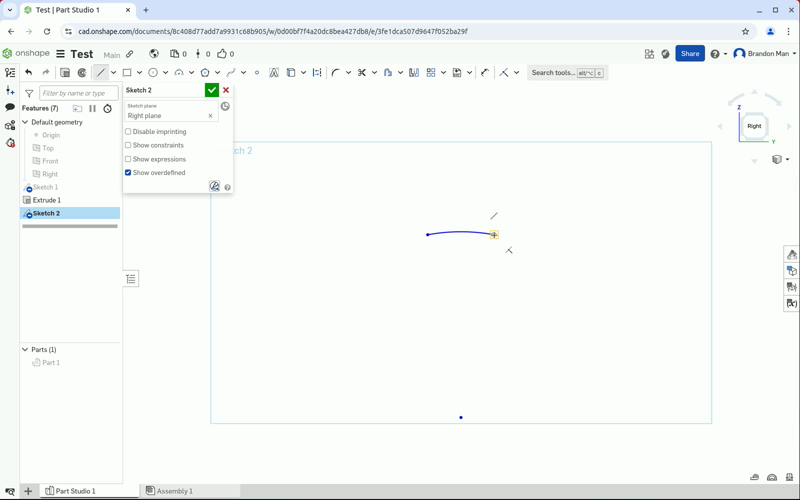
mouse_move(524, 234)
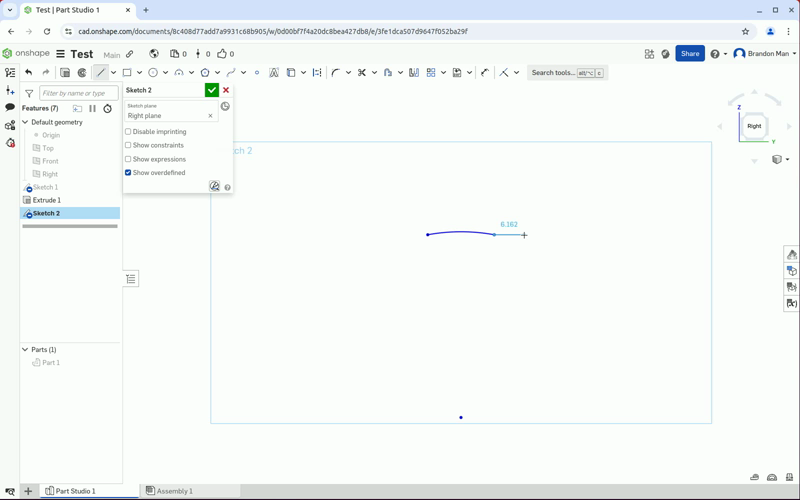
mouse_move(494, 230)
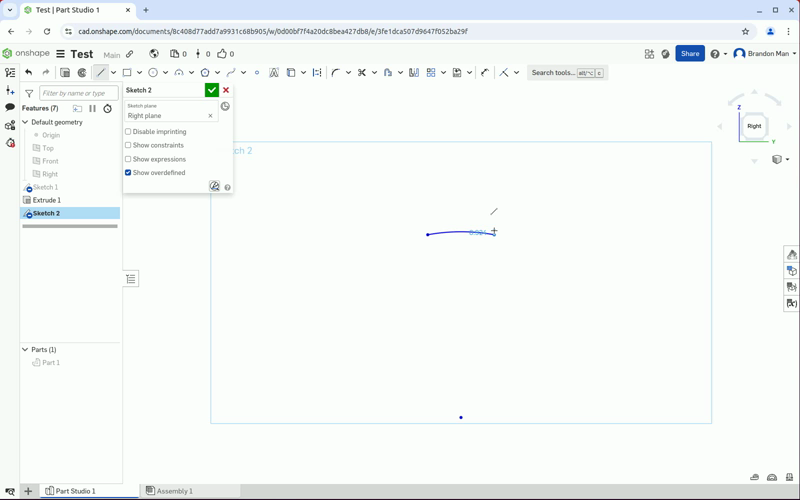
scroll(6)
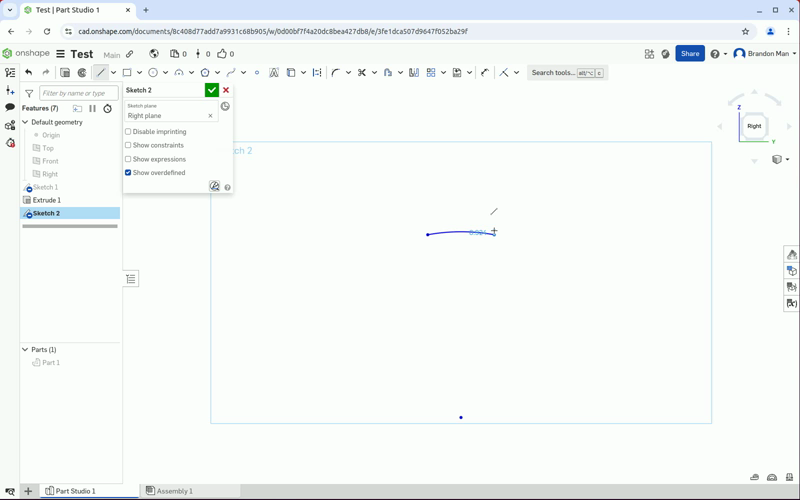
scroll(6)
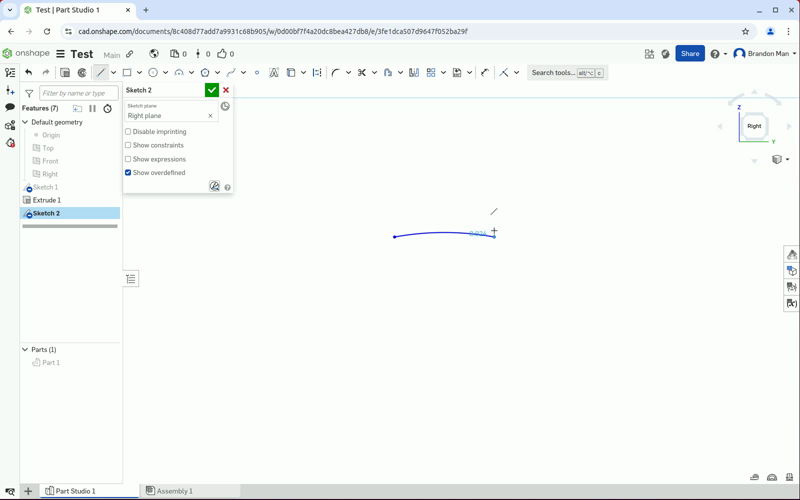
scroll(6)
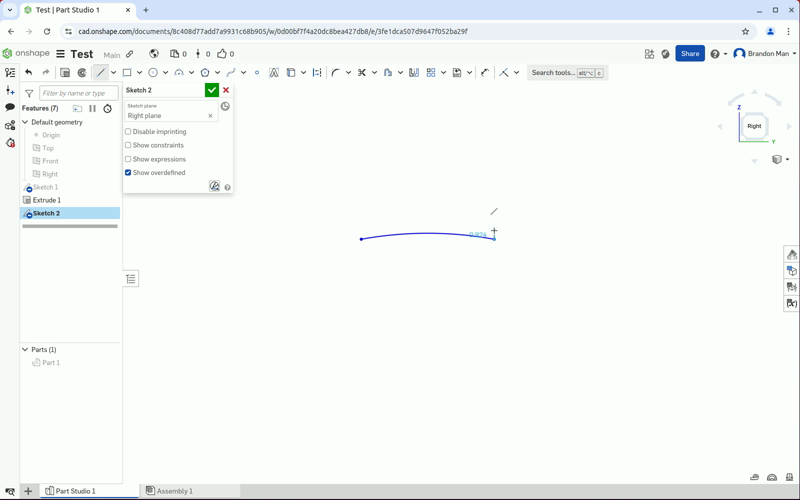
scroll(6)
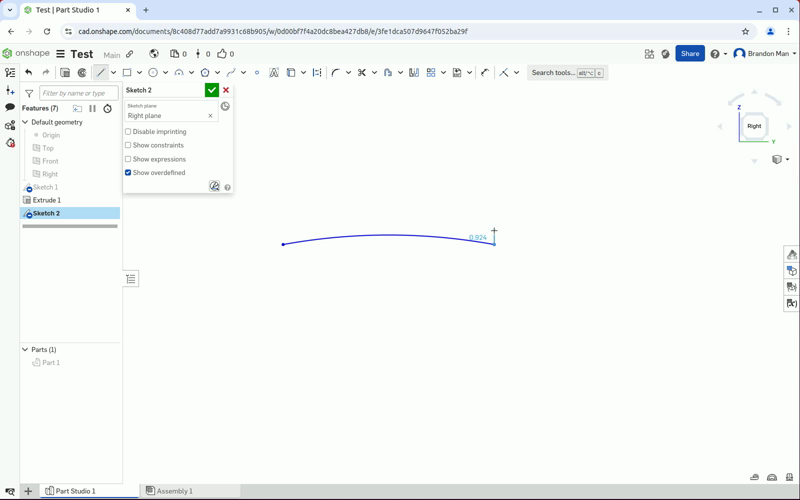
scroll(6)
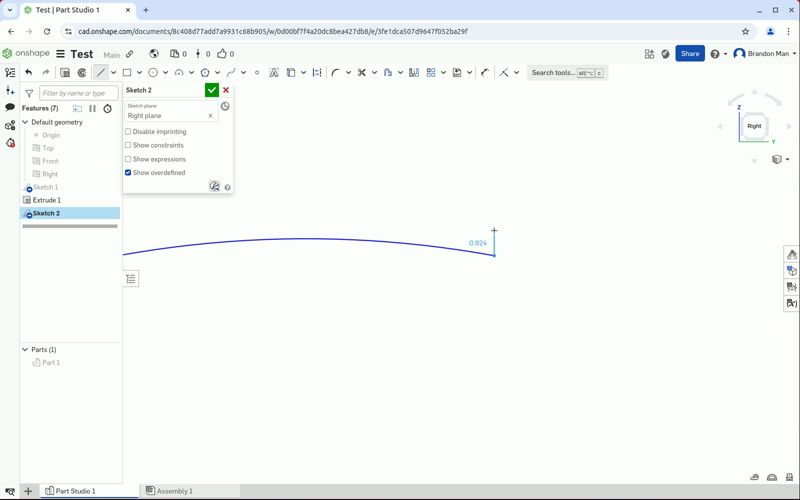
scroll(6)
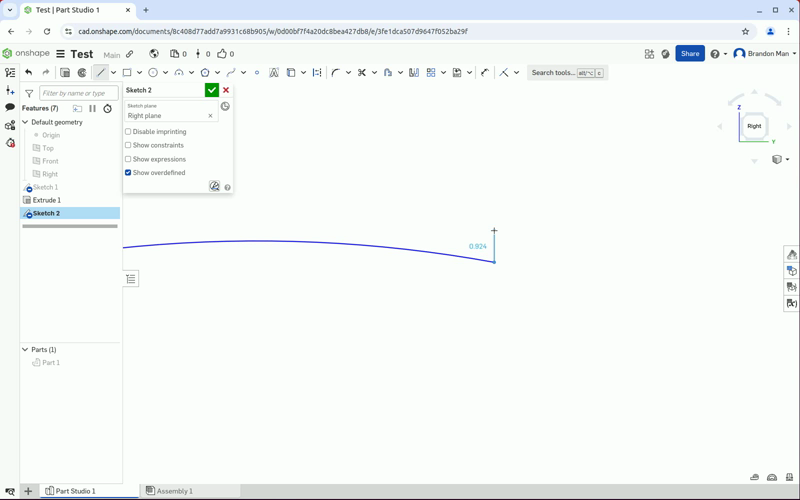
scroll(6)
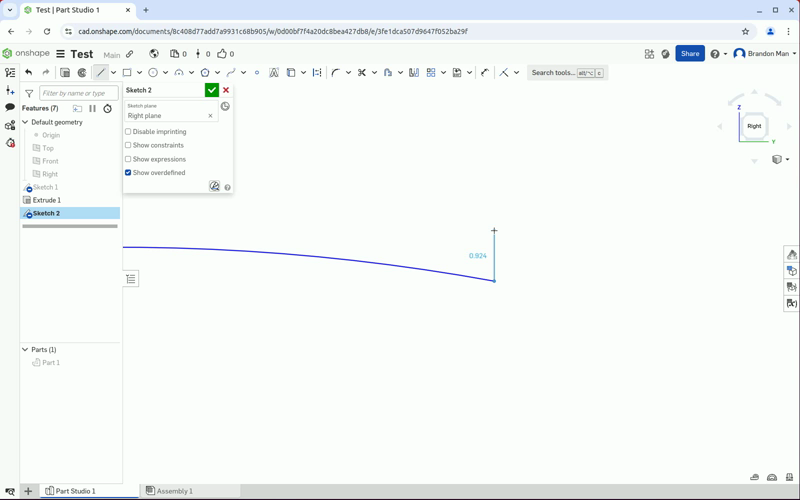
click(494, 230)
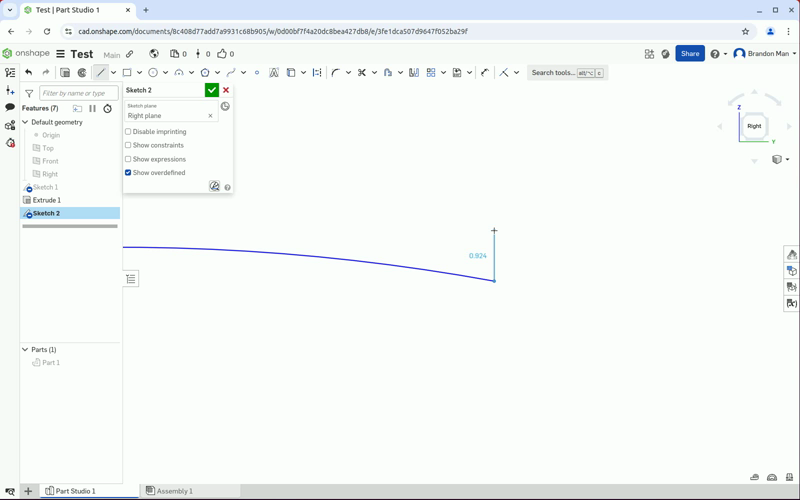
scroll(-6)
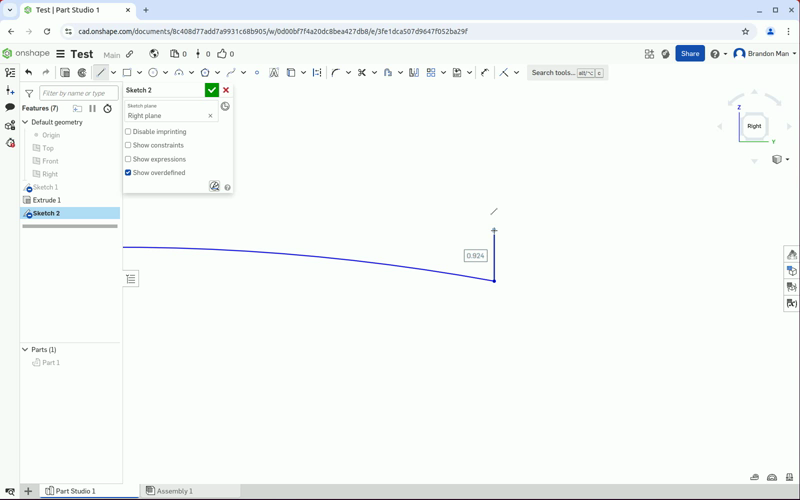
scroll(-6)
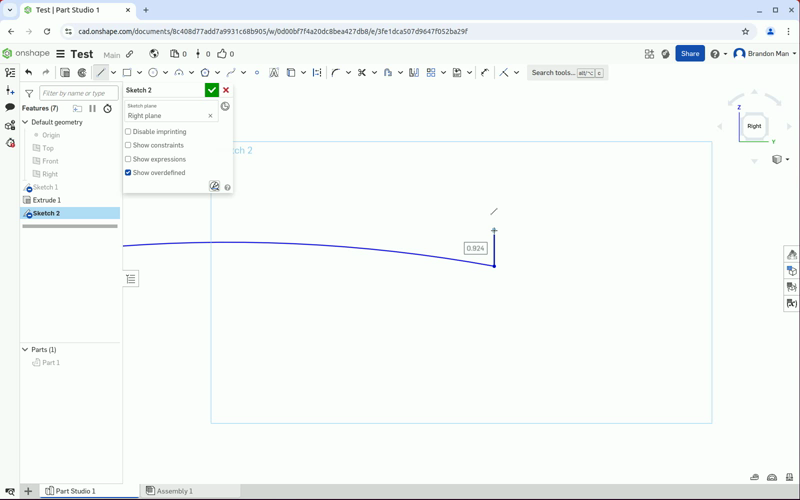
scroll(-6)
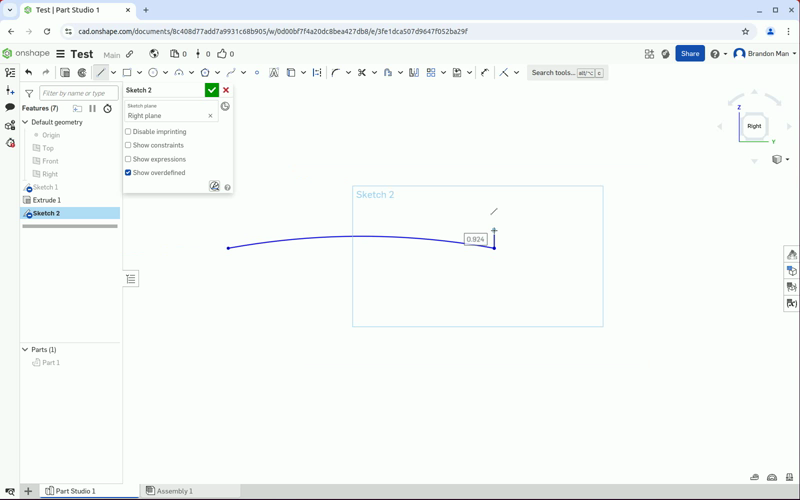
scroll(-6)
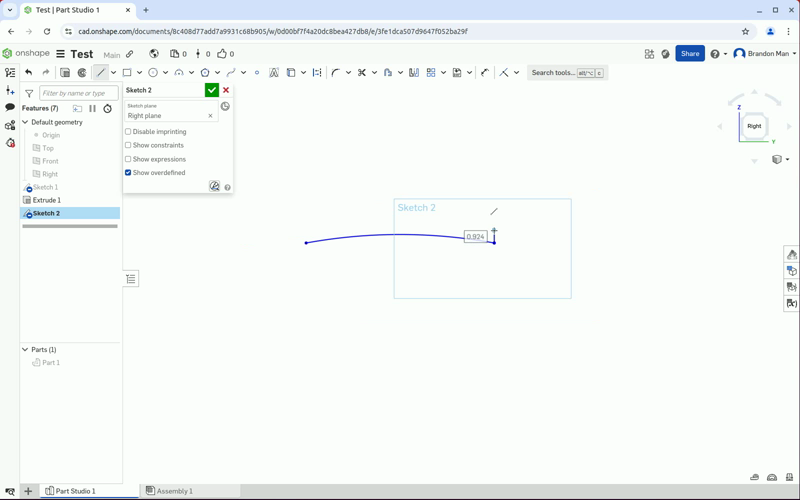
scroll(-6)
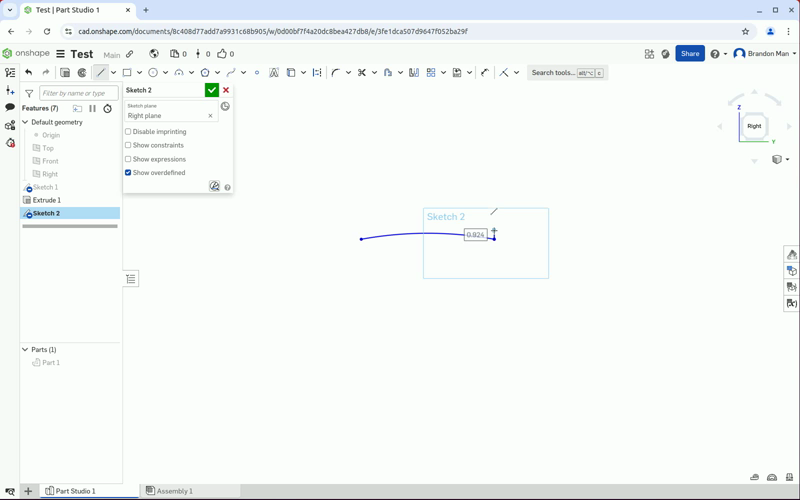
scroll(-6)
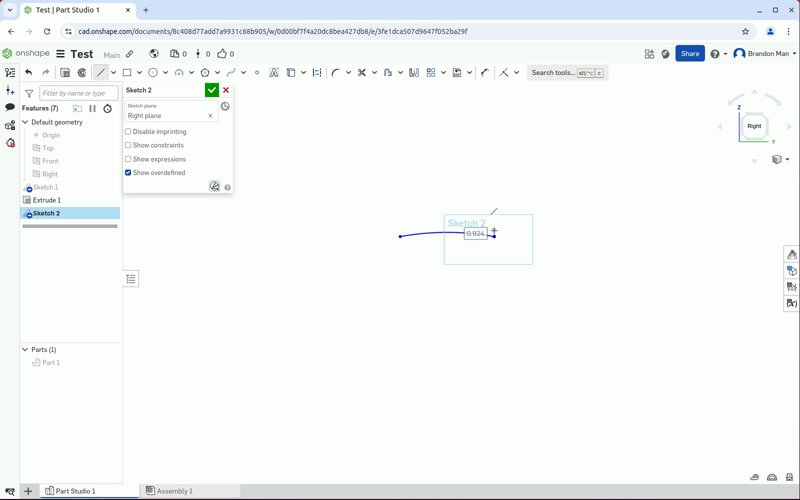
scroll(-6)
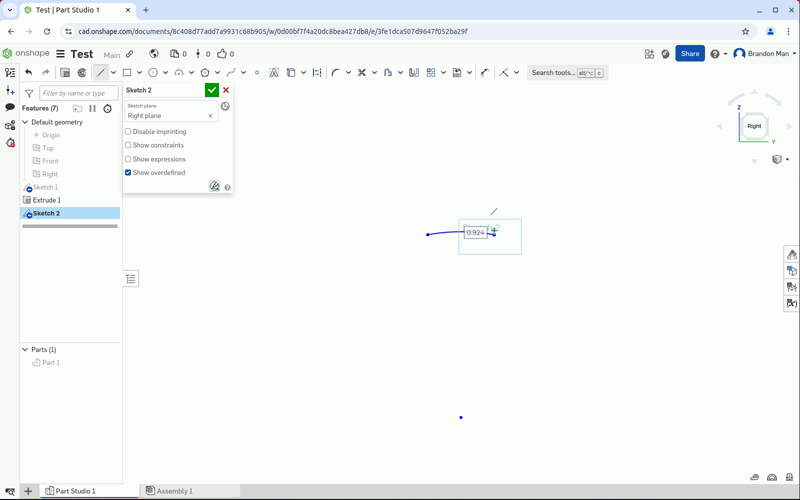
key_up(shift)
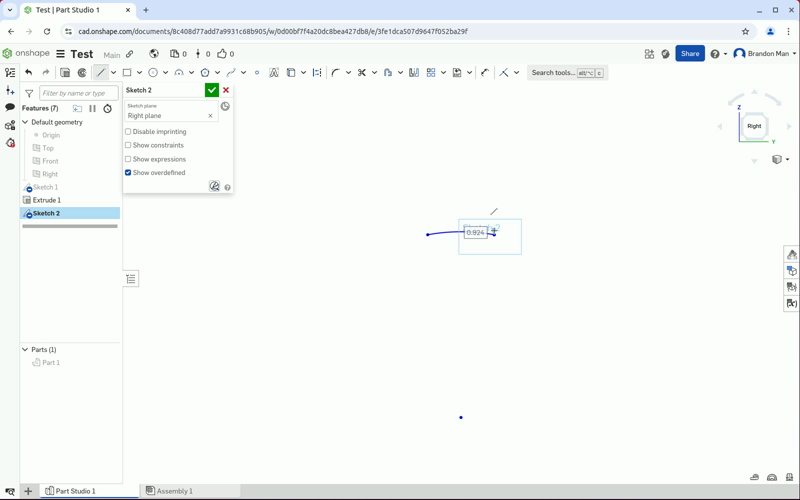
key_down(shift)
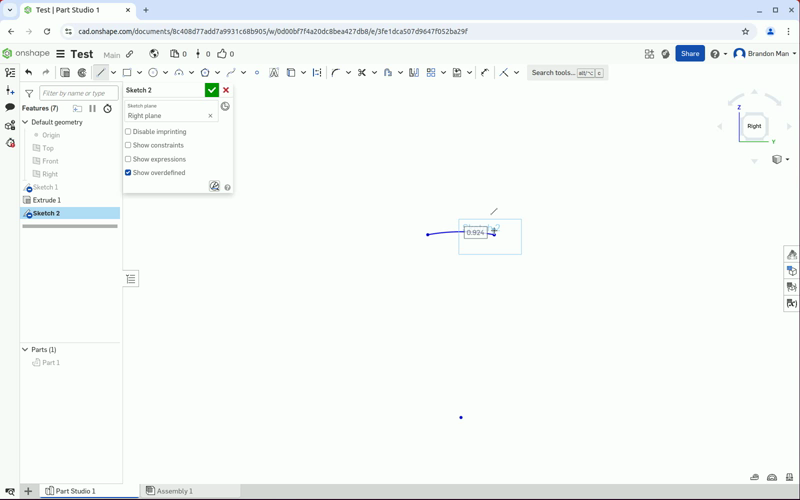
mouse_move(427, 230)
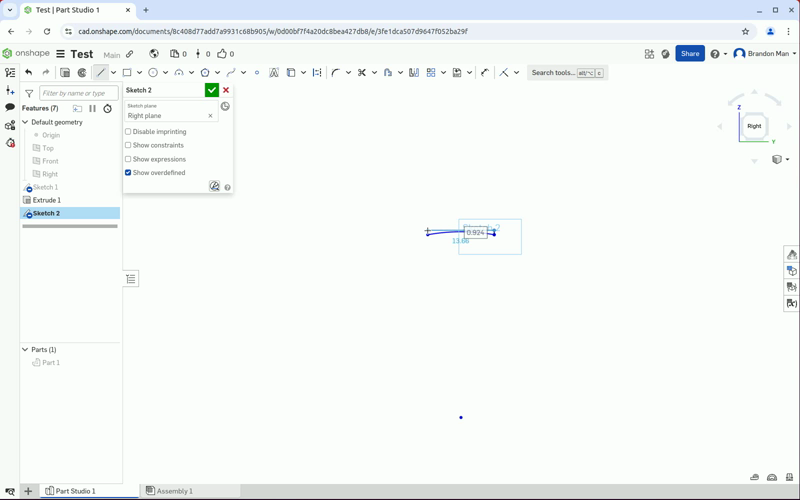
click(427, 230)
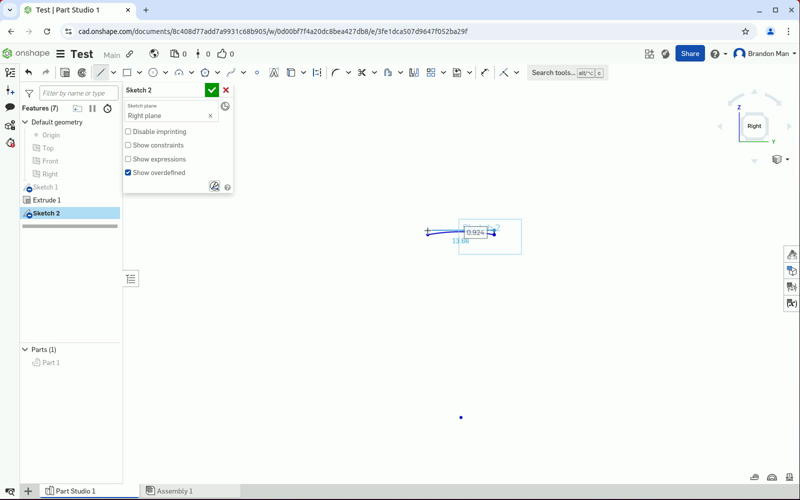
key_up(shift)
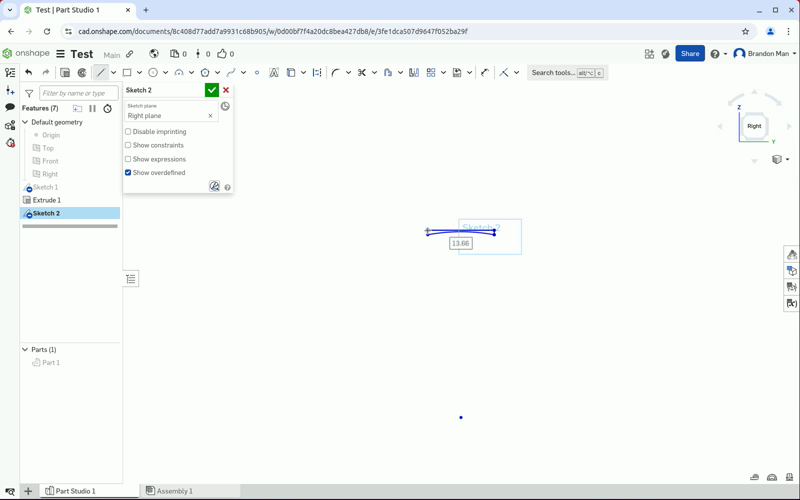
mouse_move(457, 230)
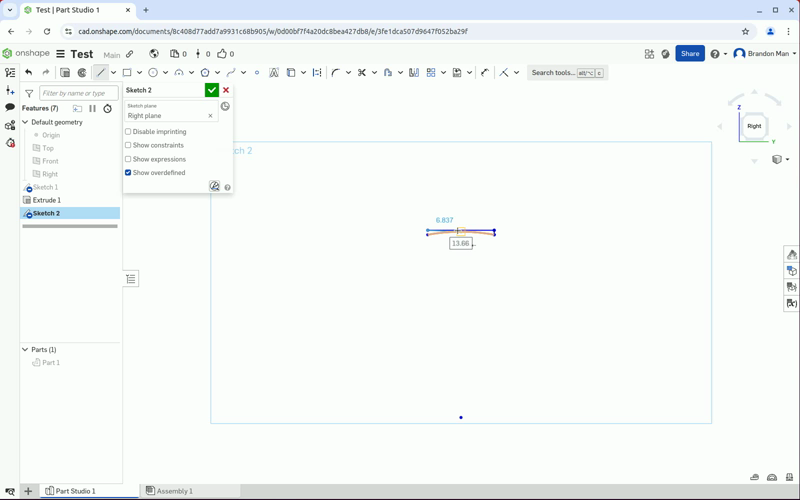
key_down(shift)
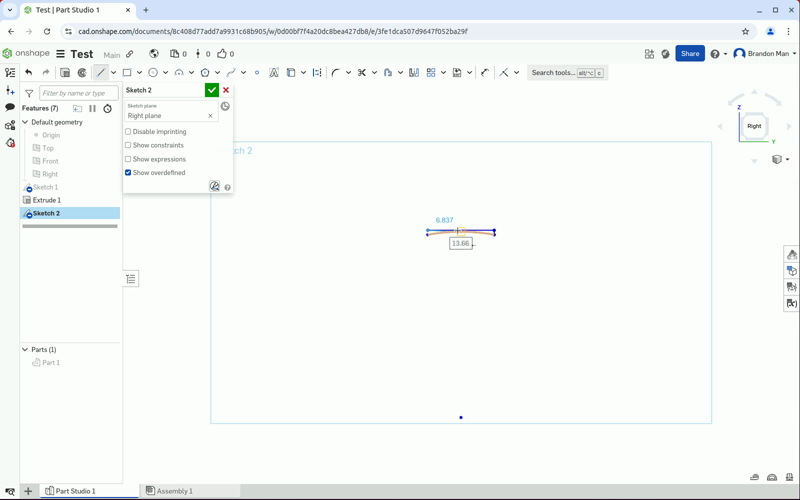
mouse_move(427, 234)
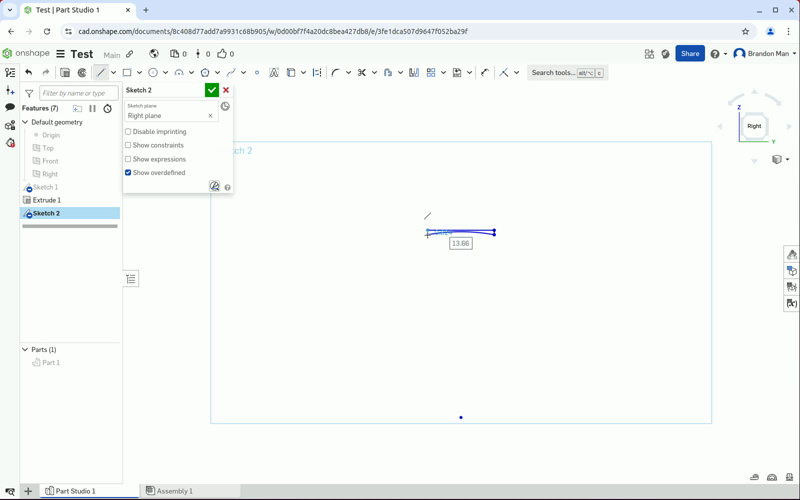
scroll(6)
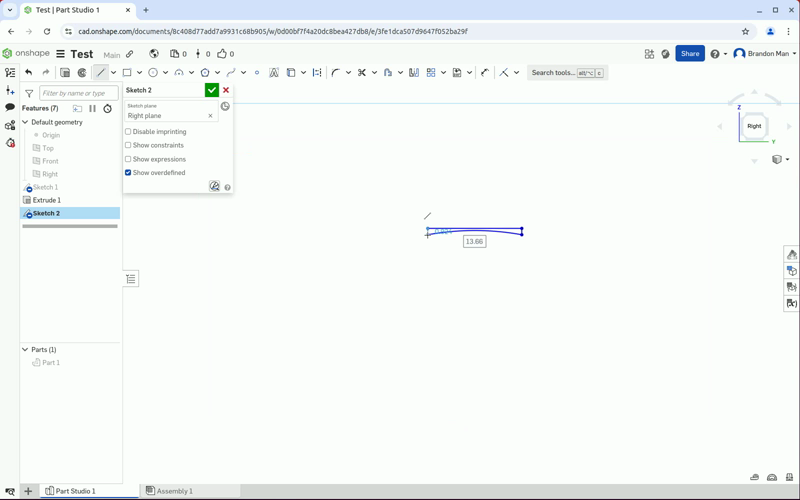
scroll(6)
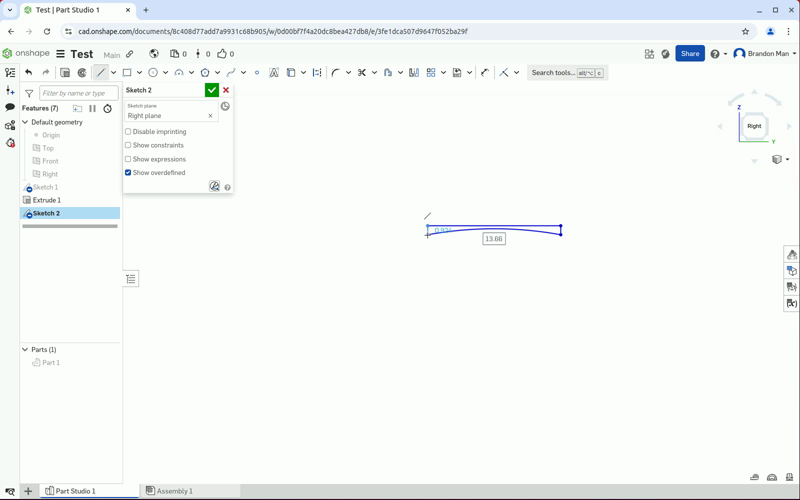
scroll(6)
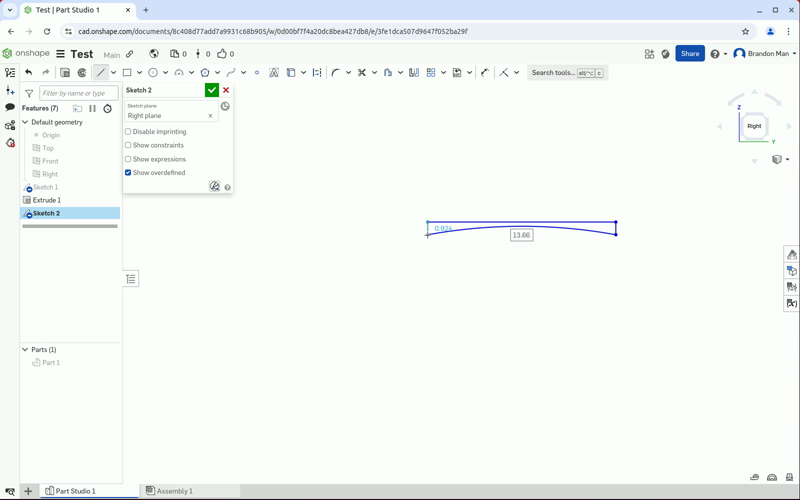
scroll(6)
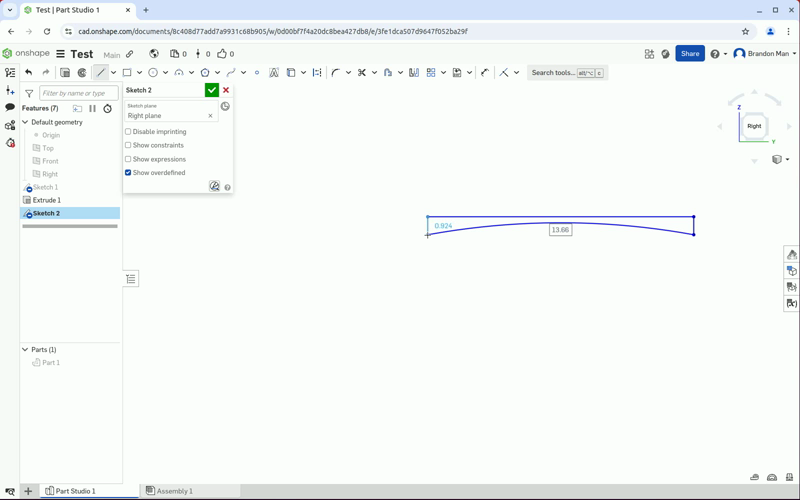
scroll(6)
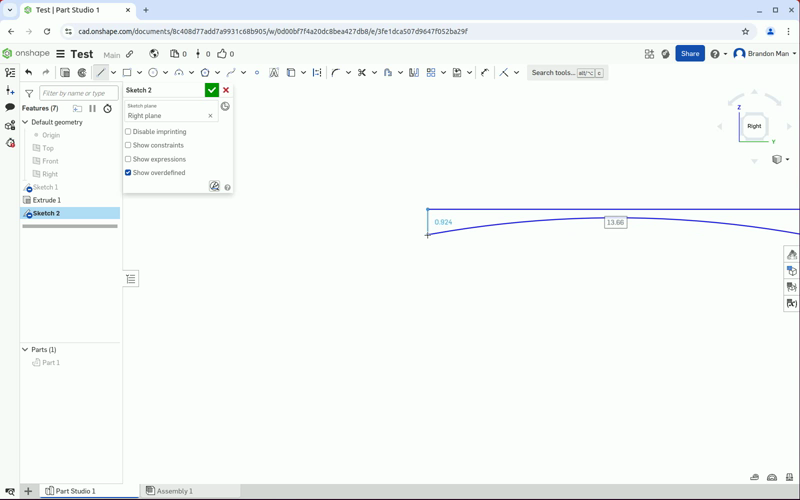
scroll(6)
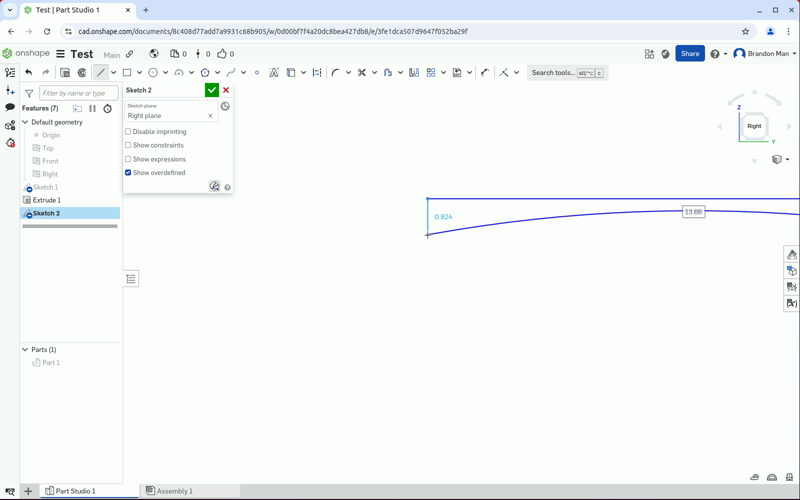
scroll(6)
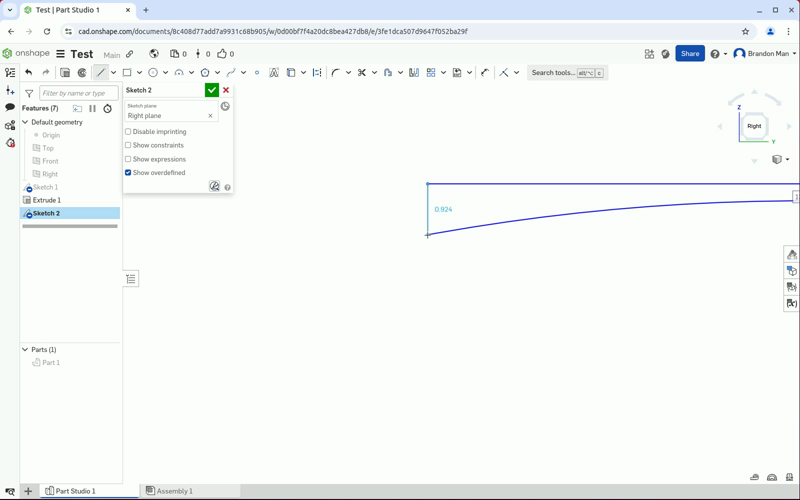
key_up(shift)
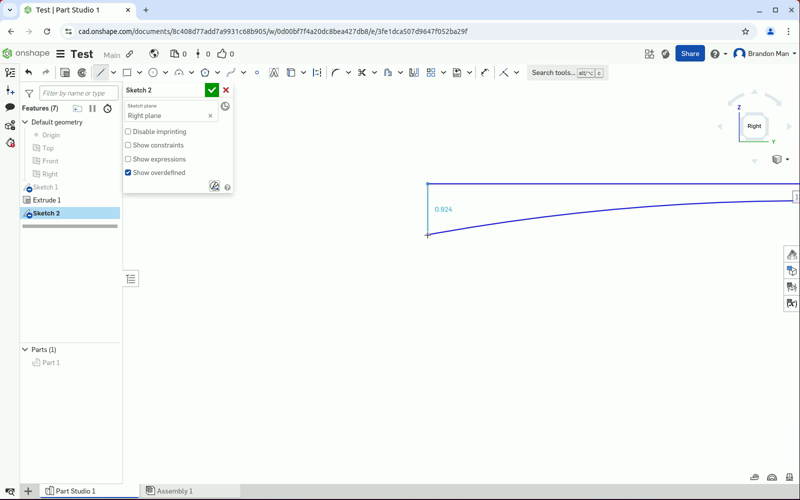
click(427, 234)
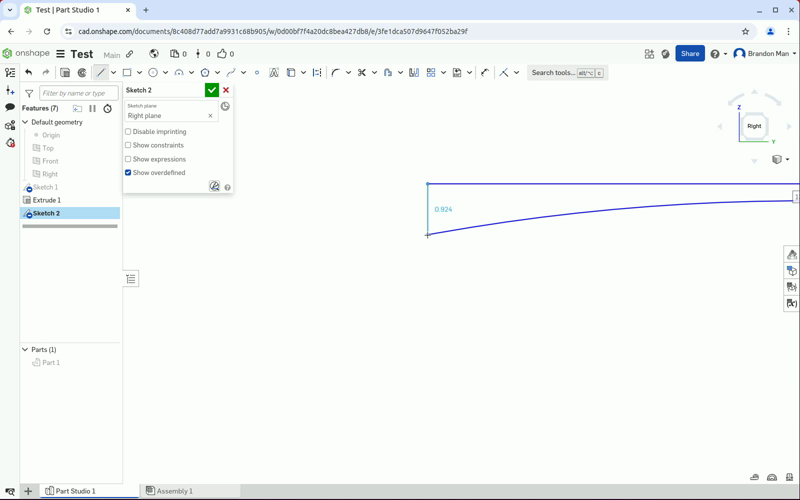
scroll(-6)
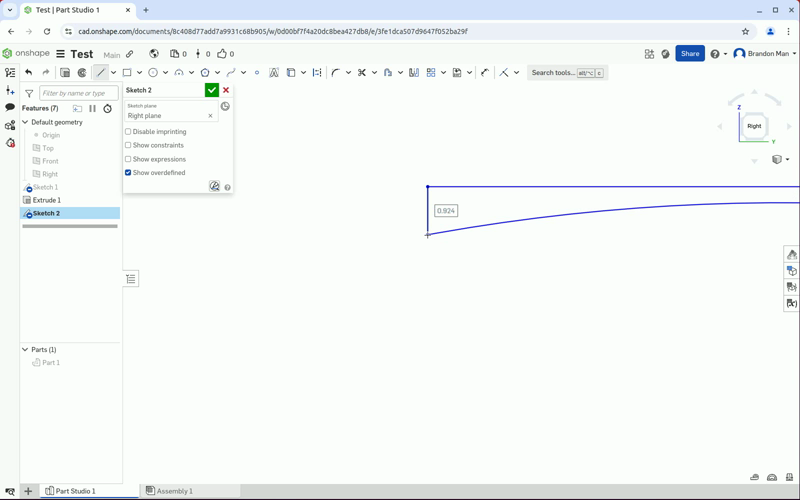
scroll(-6)
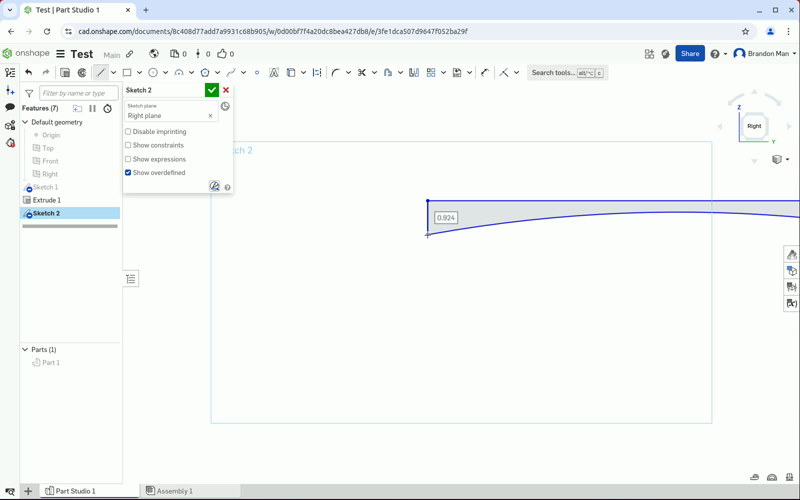
scroll(-6)
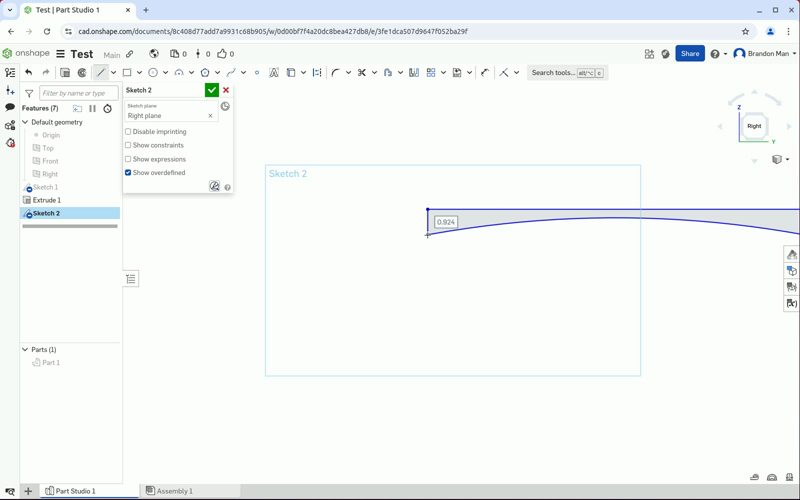
scroll(-6)
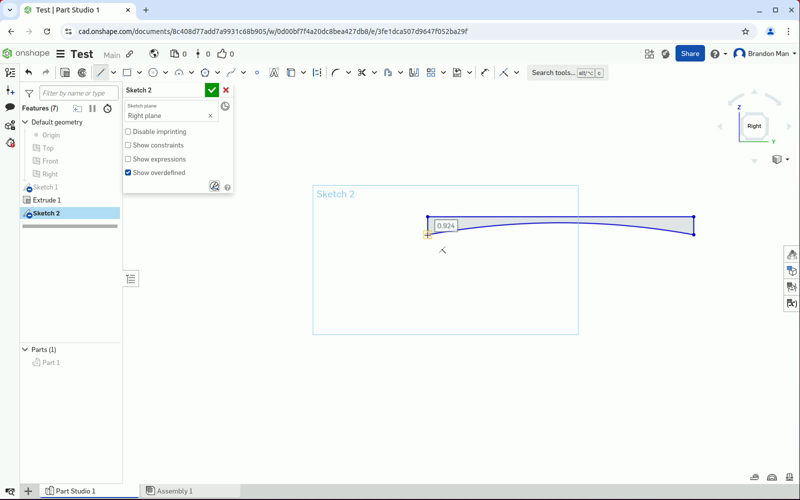
scroll(-6)
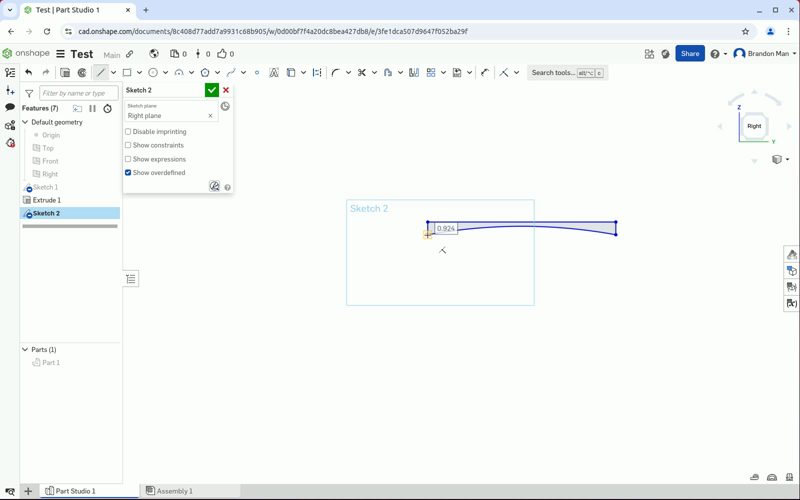
scroll(-6)
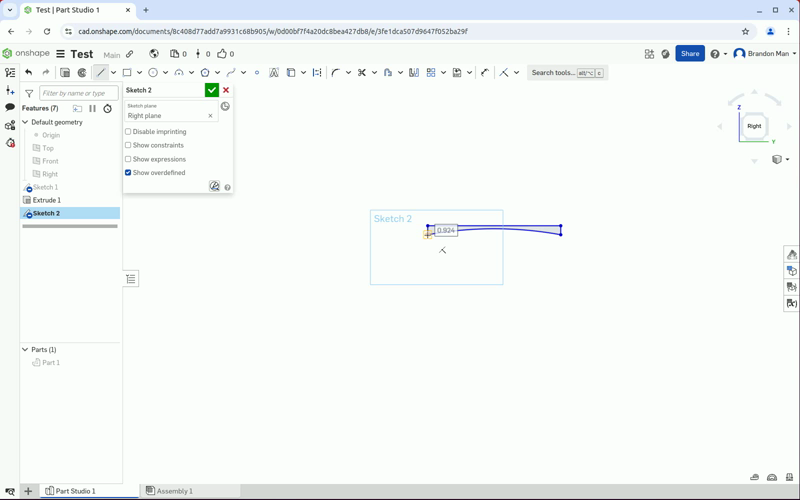
scroll(-6)
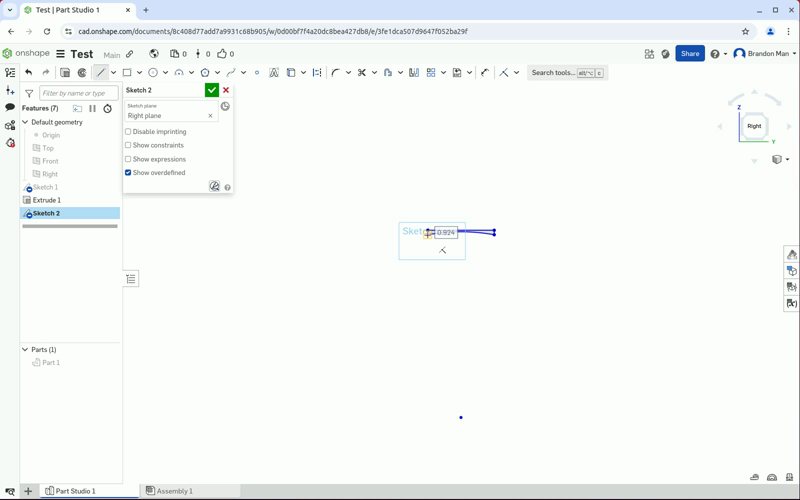
key(esc)
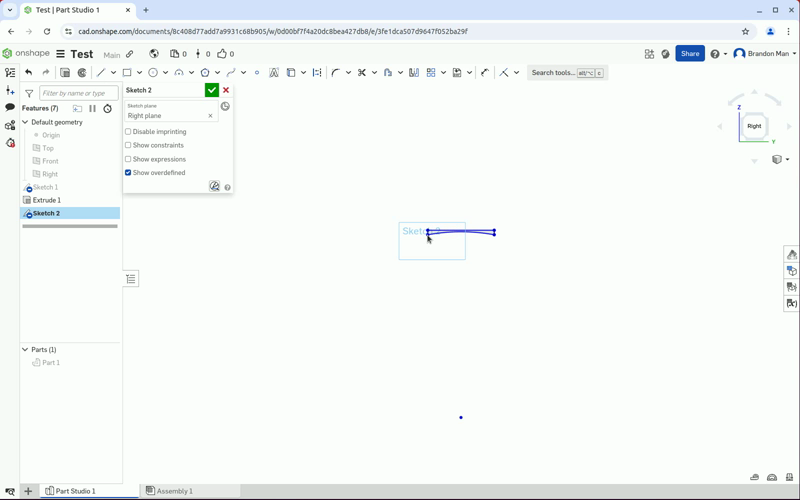
mouse_move(431, 231)
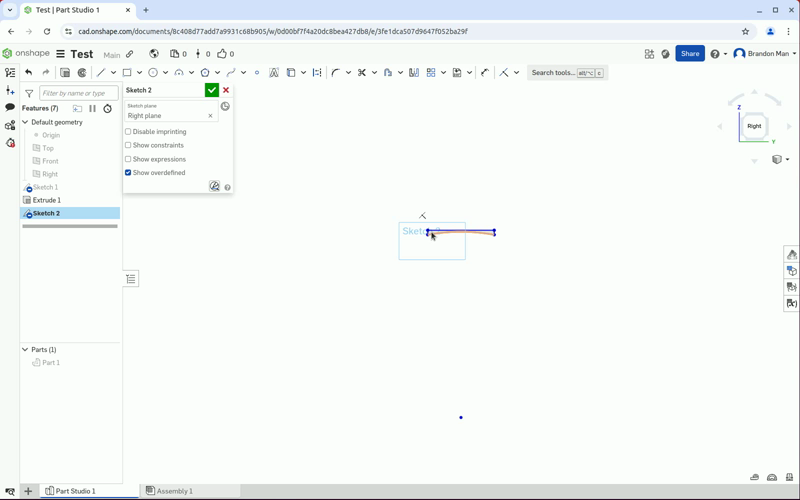
scroll(6)
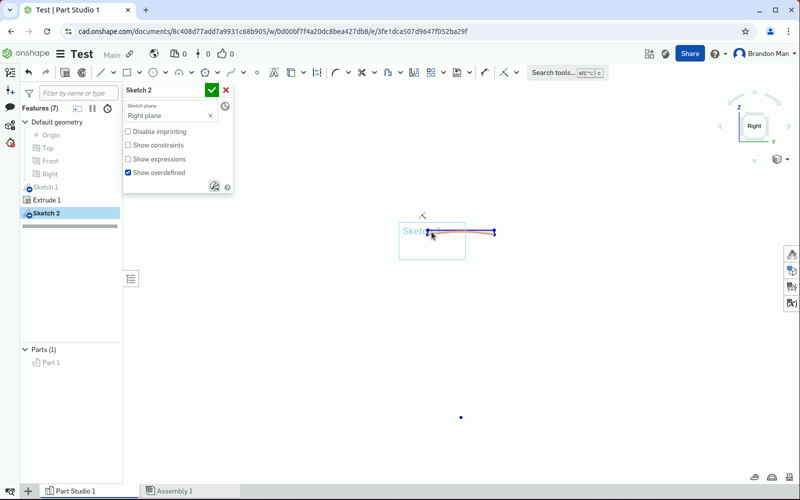
scroll(6)
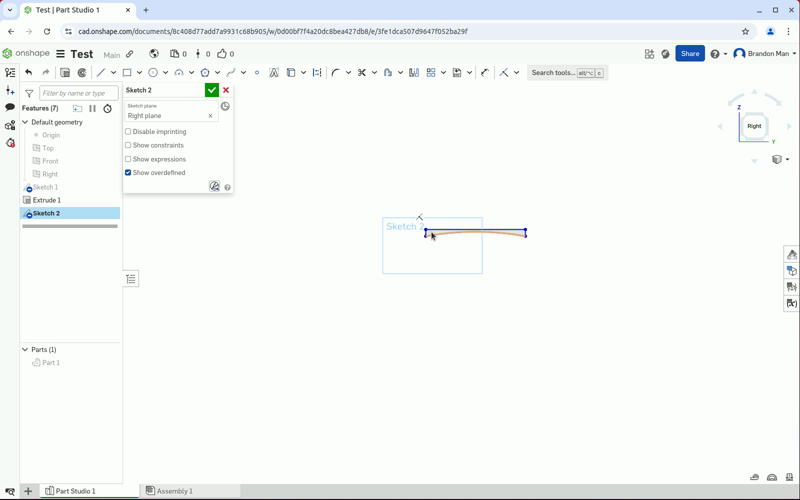
scroll(6)
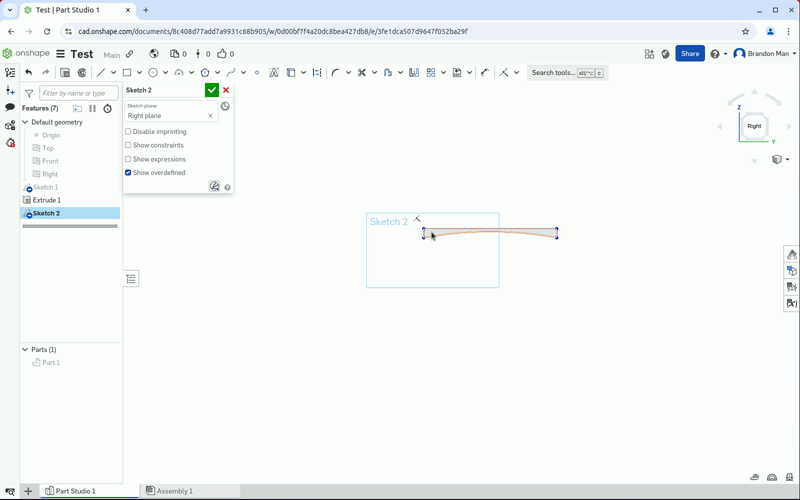
scroll(6)
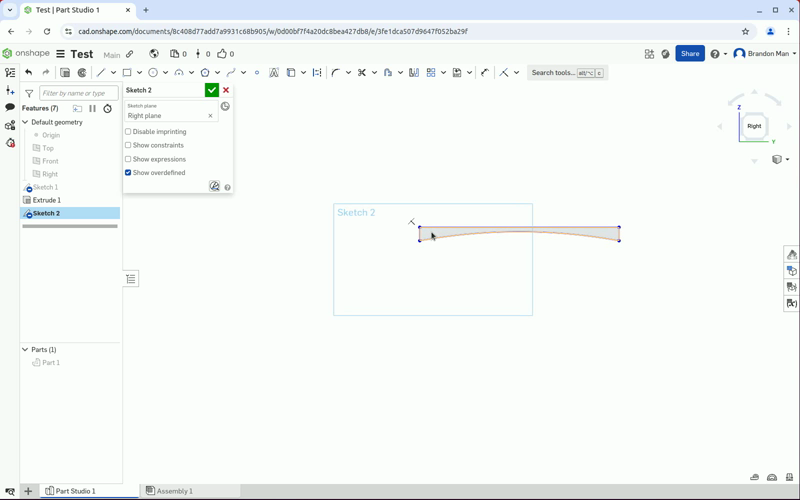
scroll(6)
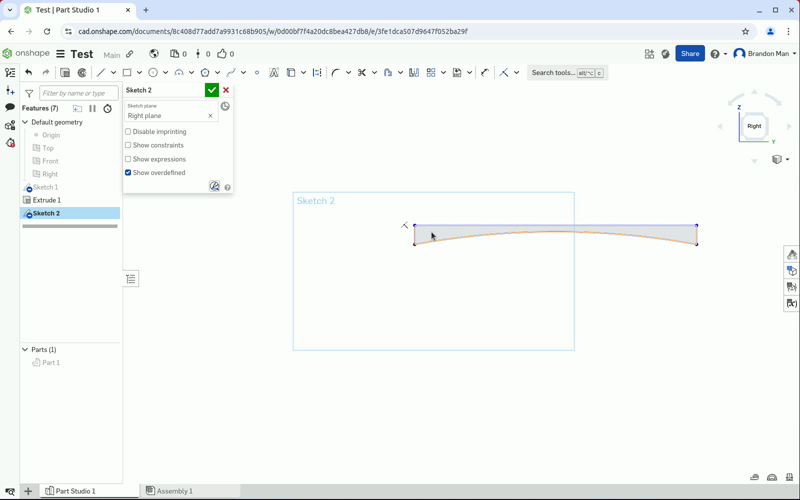
scroll(6)
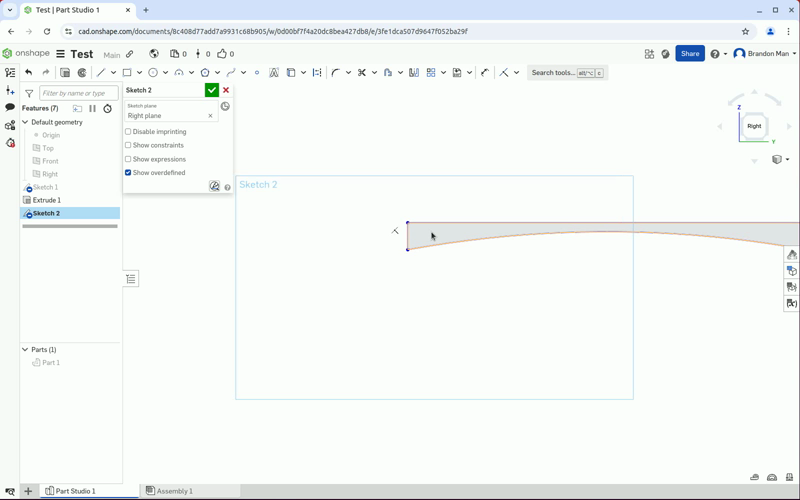
scroll(6)
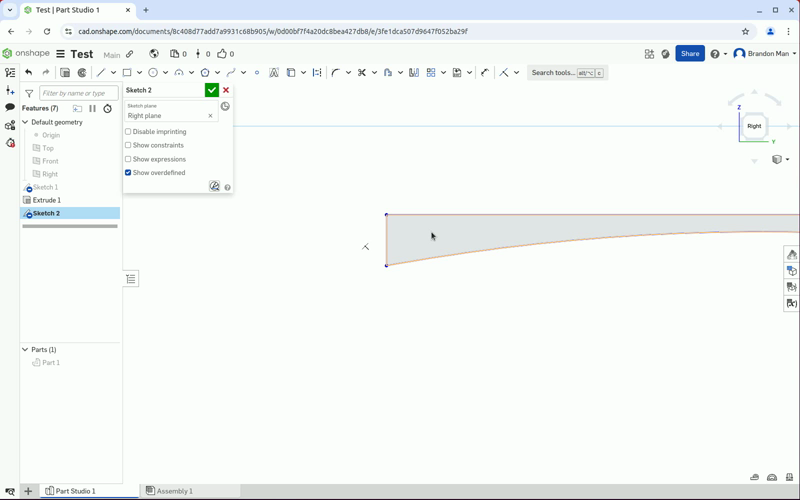
click(431, 231)
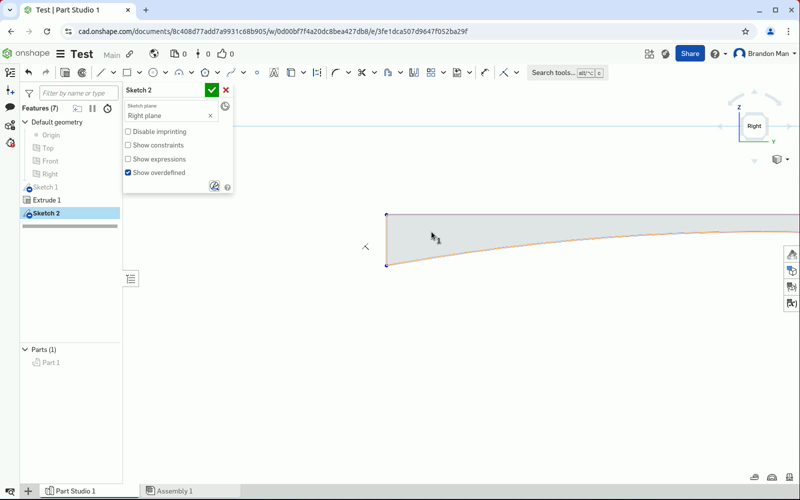
scroll(-6)
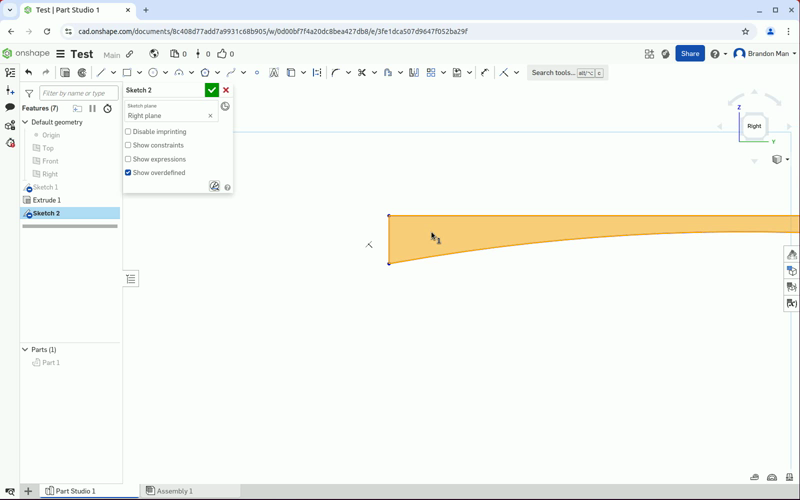
scroll(-6)
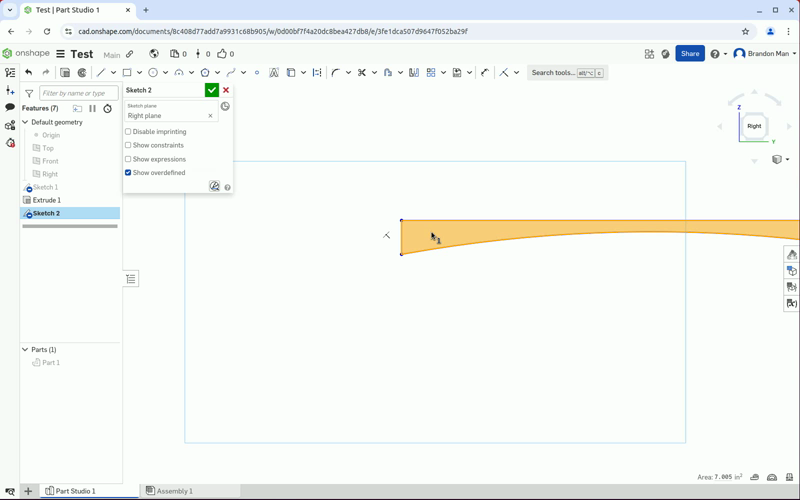
scroll(-6)
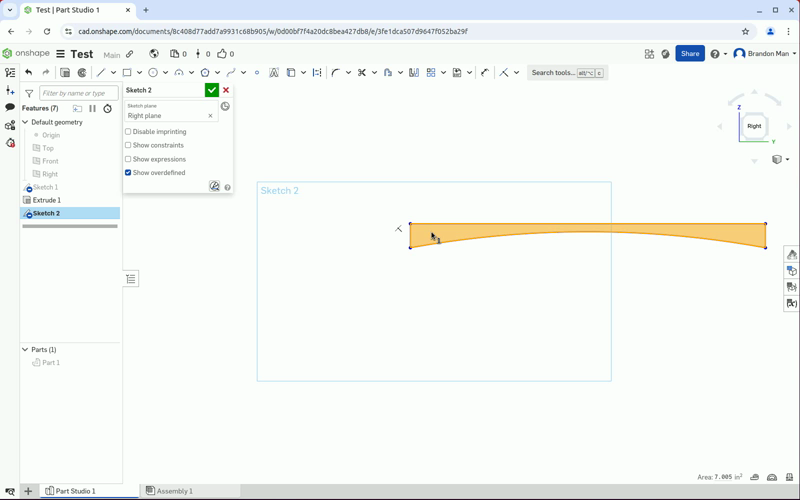
scroll(-6)
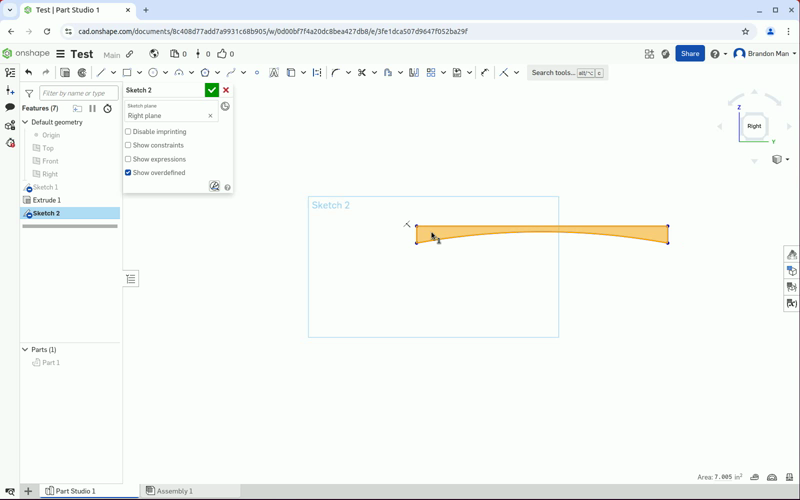
scroll(-6)
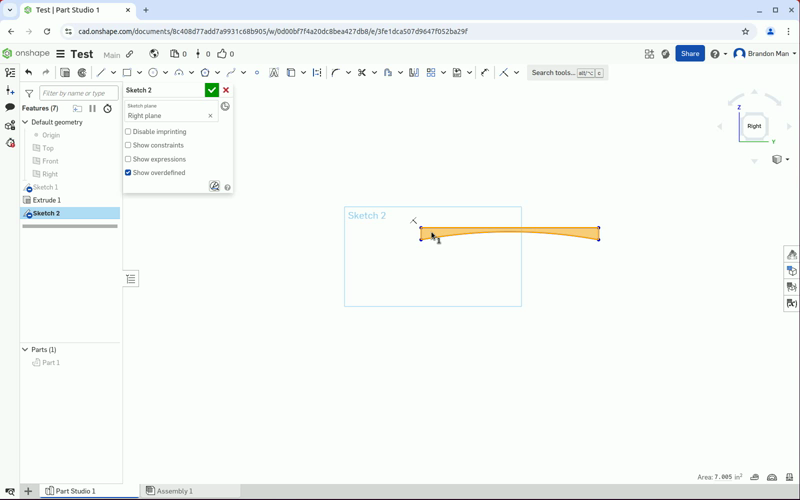
scroll(-6)
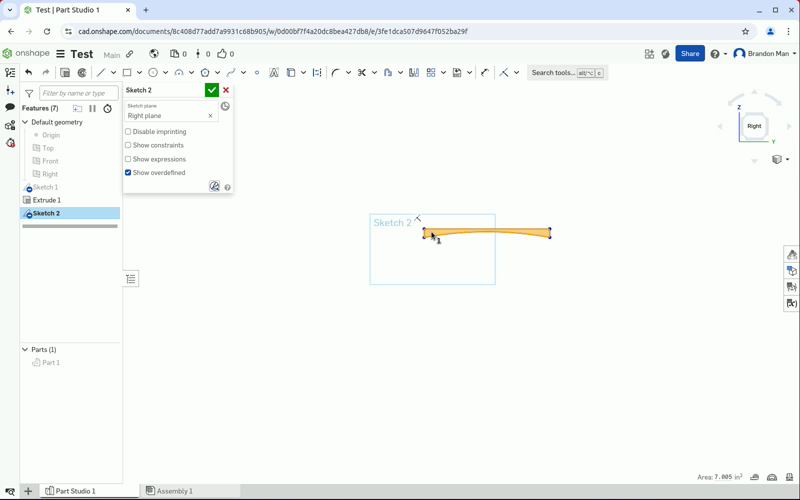
scroll(-6)
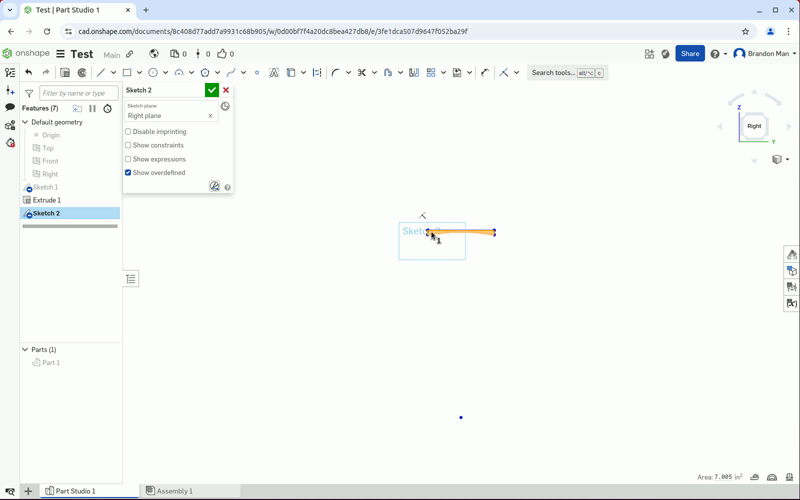
mouse_move(73, 352)
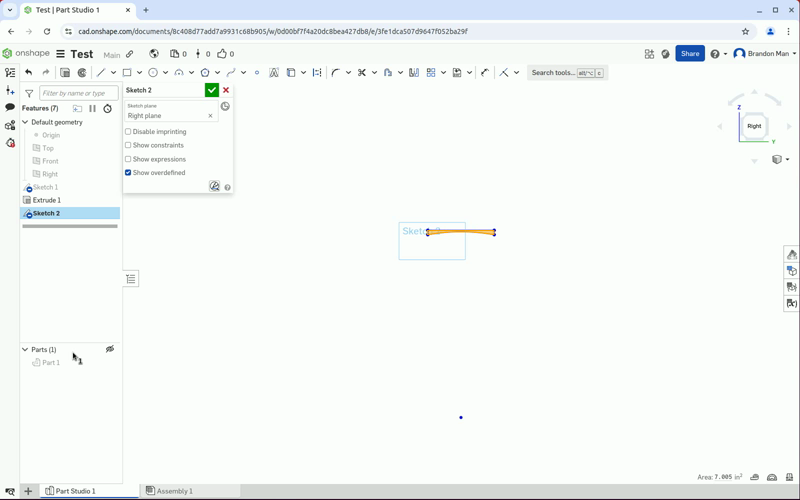
key(shift+y)
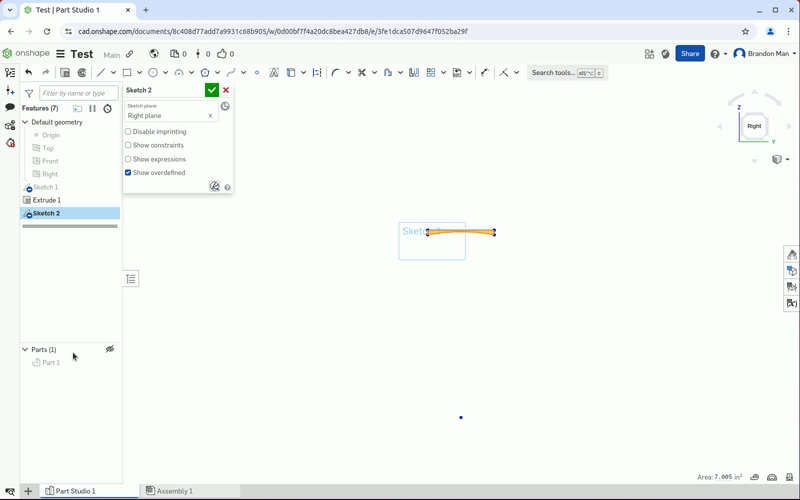
key(shift+e)
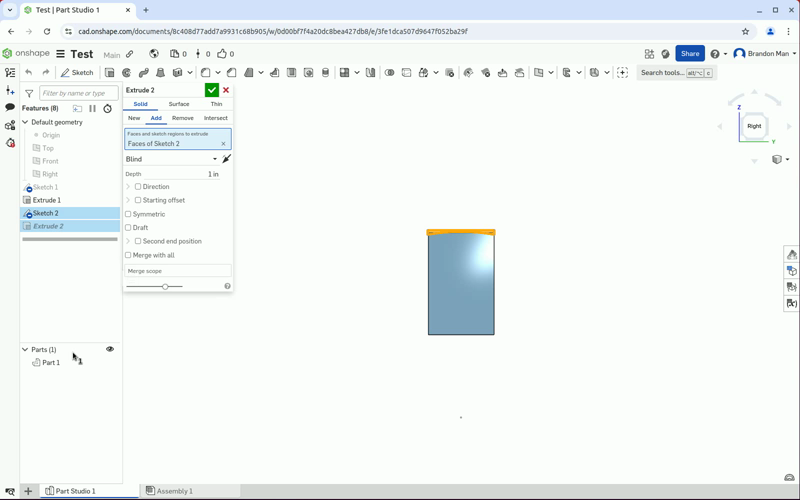
mouse_move(143, 106)
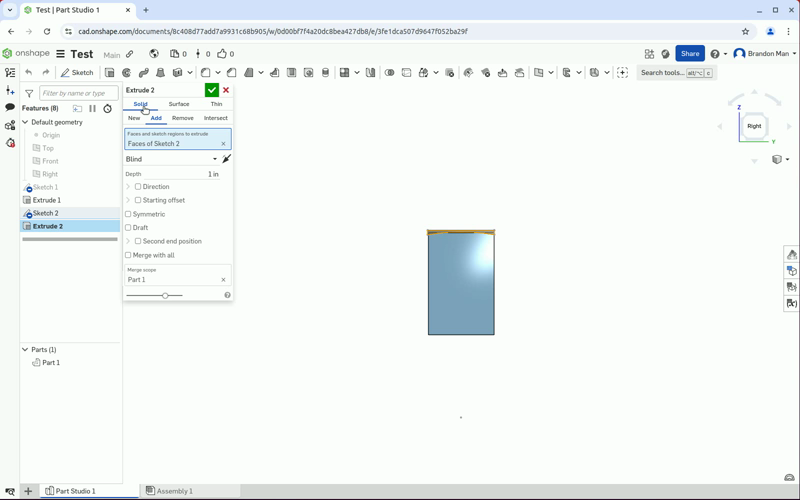
click(143, 106)
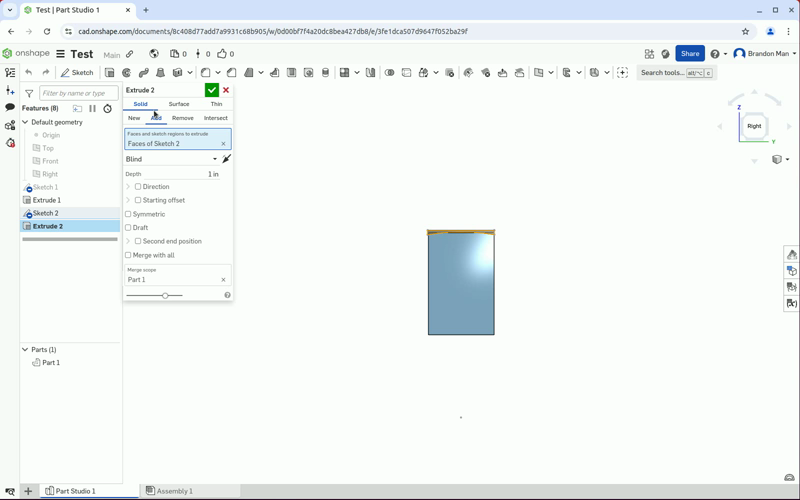
mouse_move(186, 120)
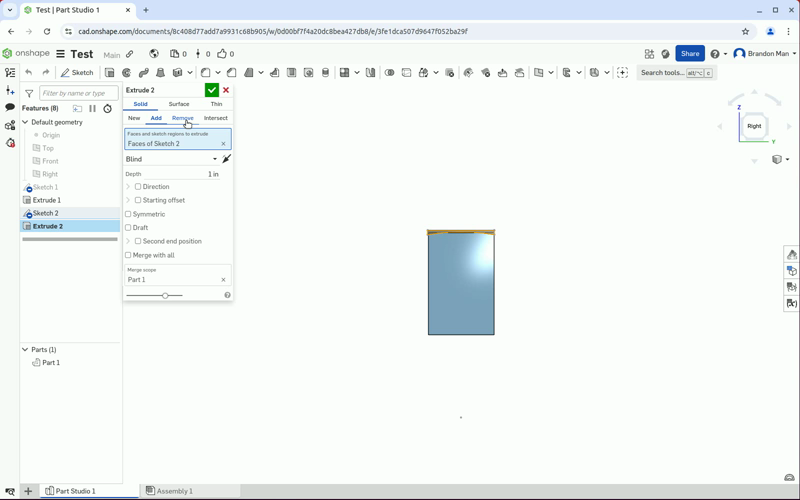
click(186, 120)
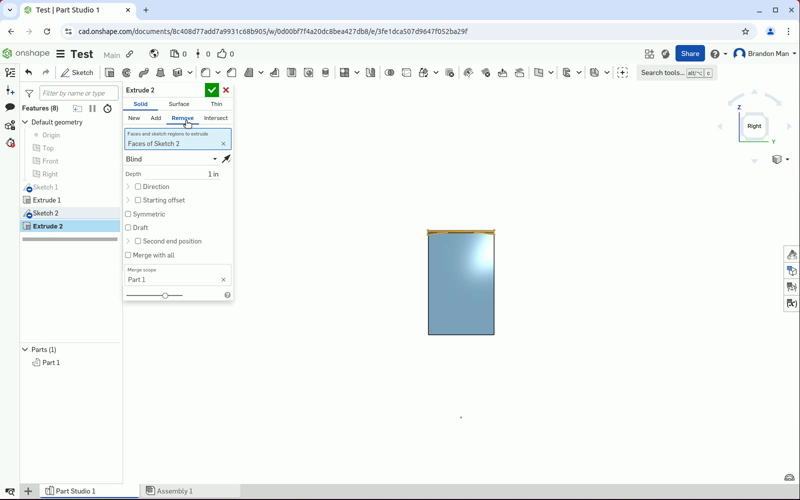
key(tab, 4)
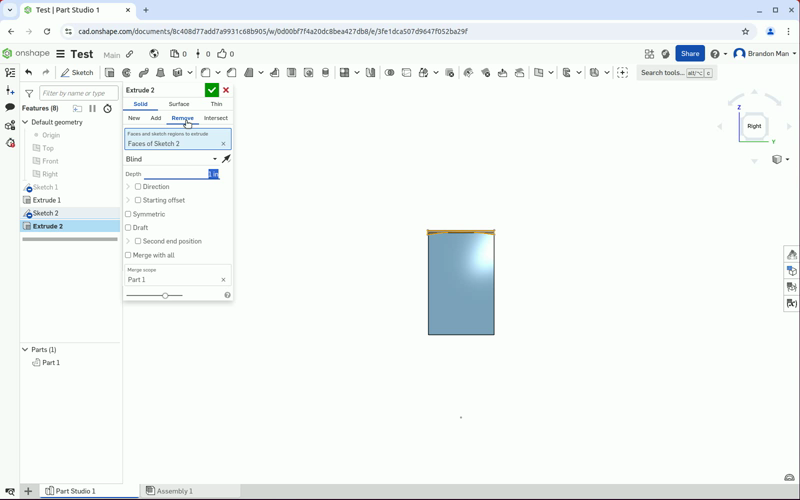
text(47.18)
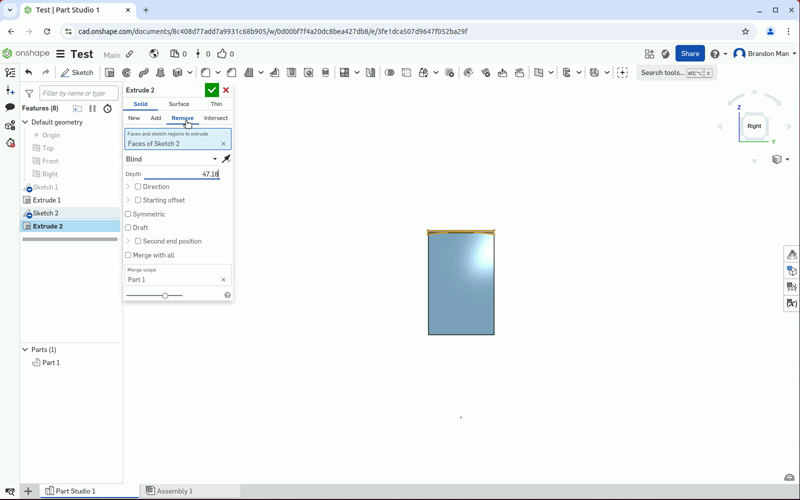
key(tab, 3)
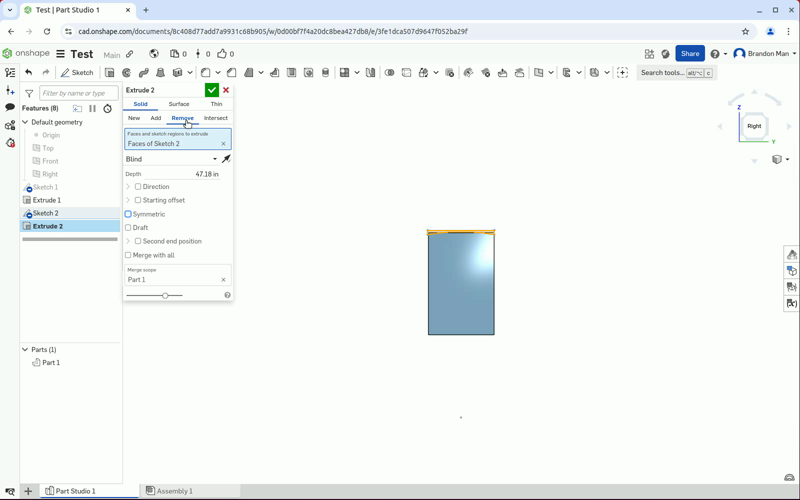
key(space)
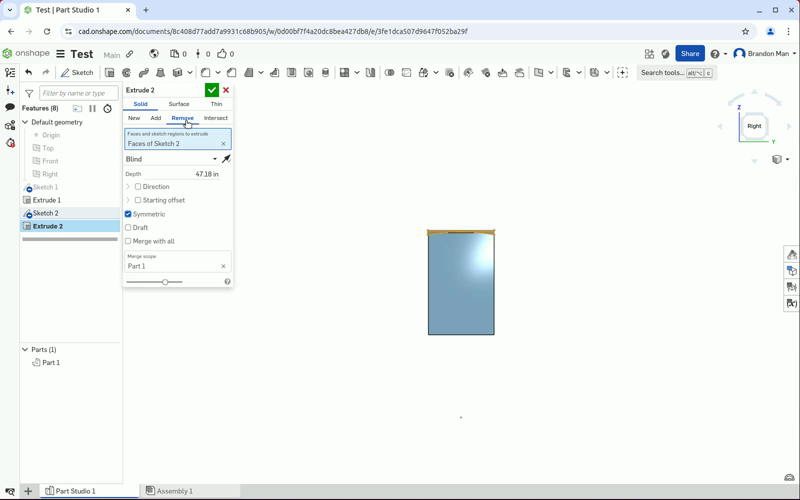
key(tab, 2)
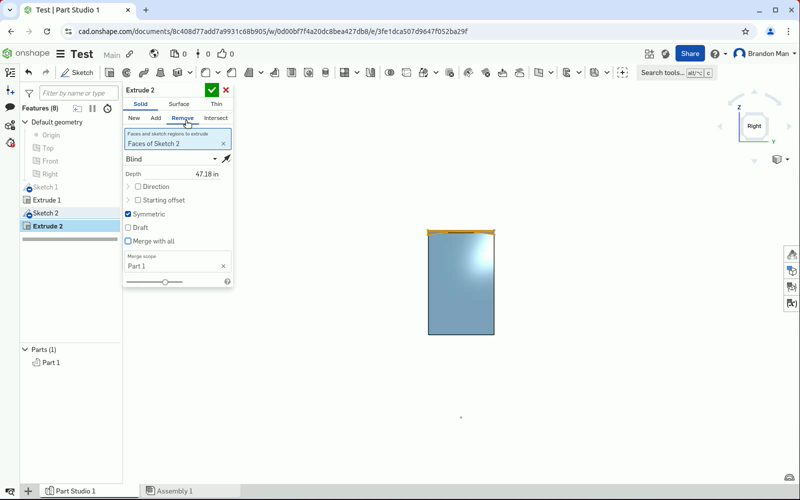
key(space)
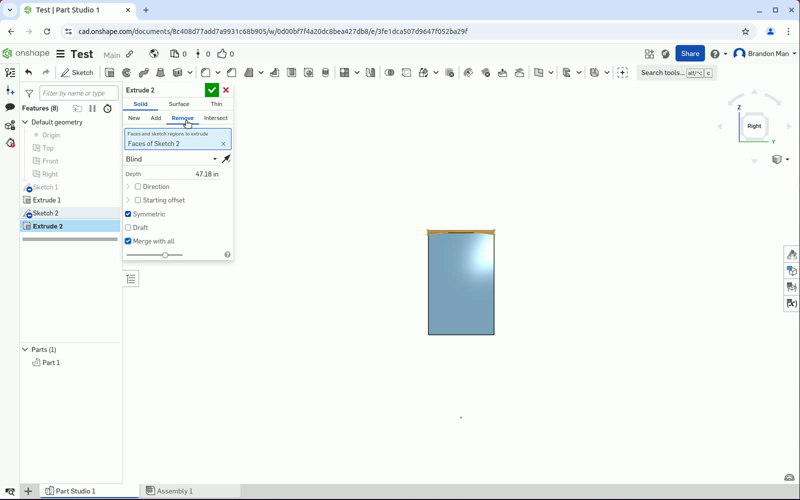
key(enter)
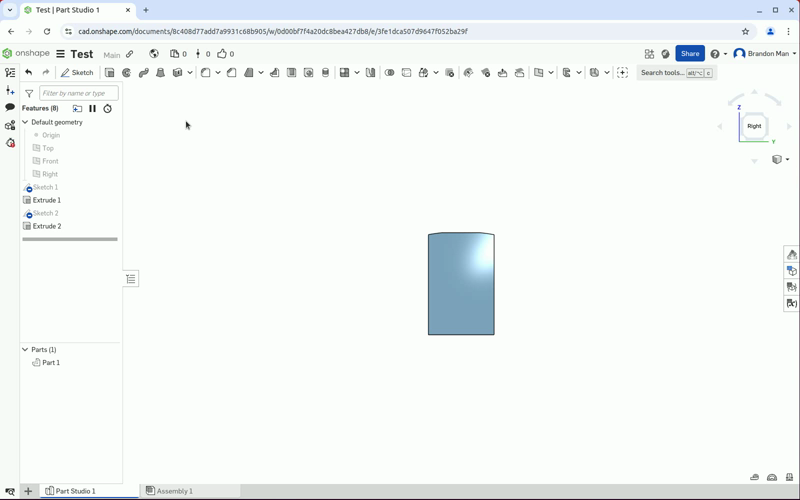
key(shift+h)
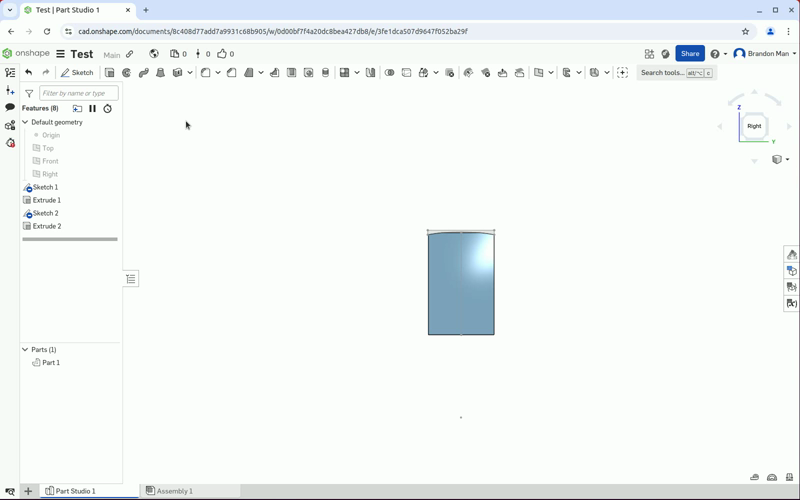
key(shift+h)
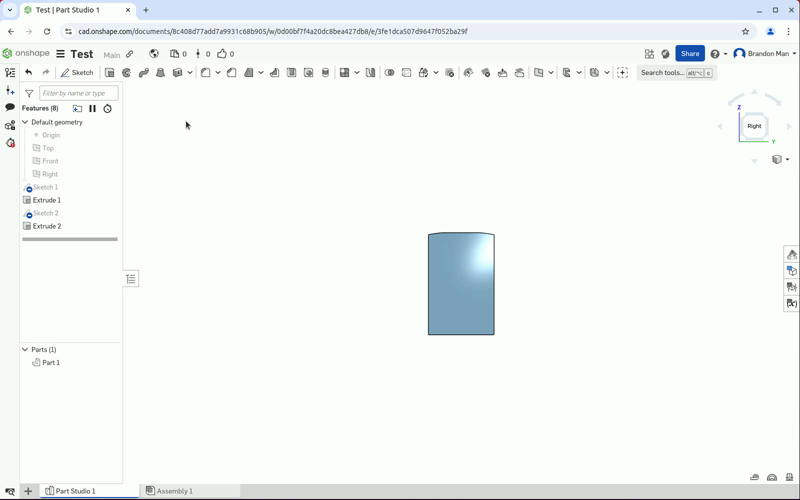
mouse_move(73, 189)
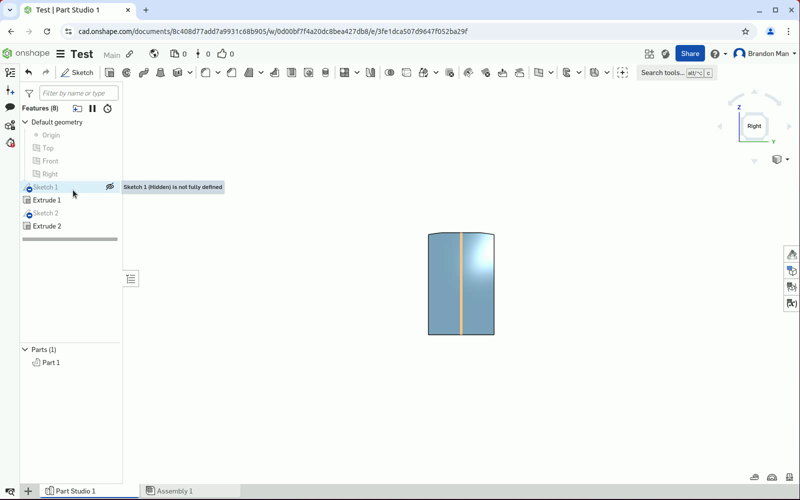
click(73, 189)
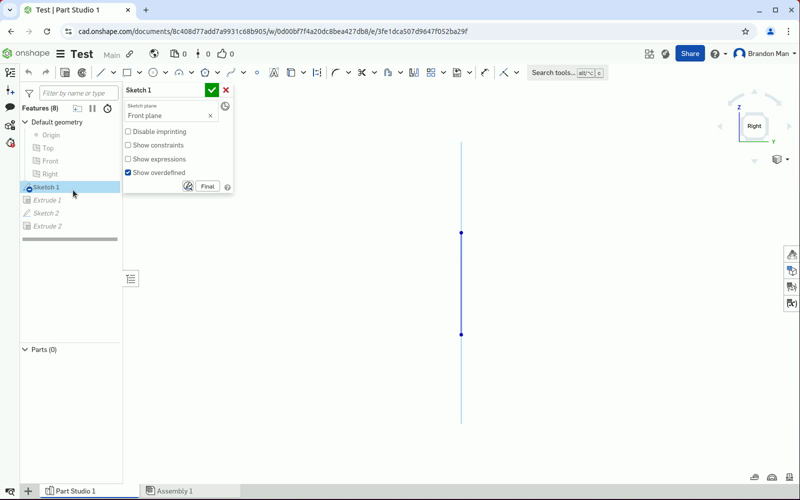
mouse_move(229, 92)
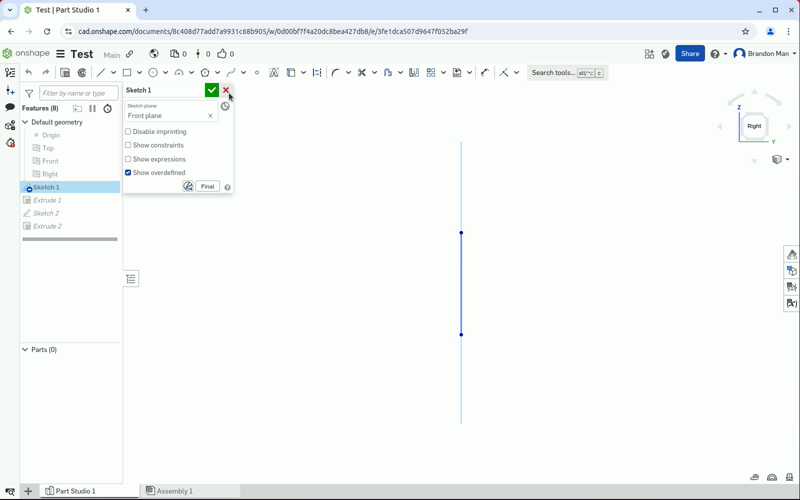
click(229, 92)
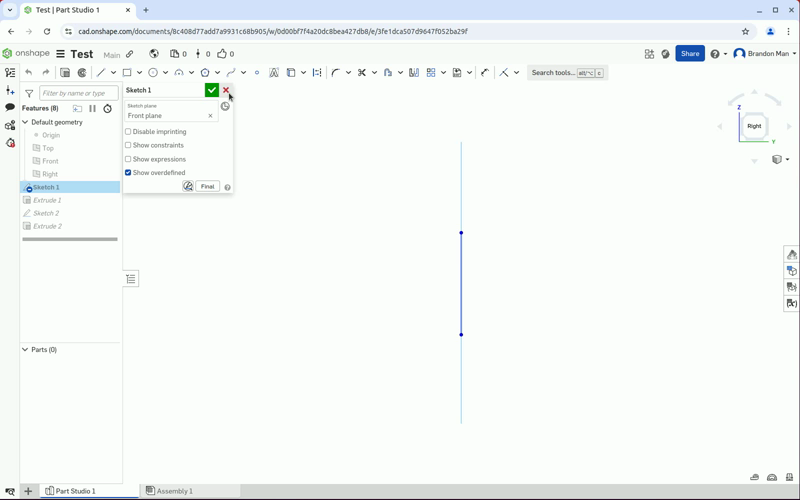
key(shift+s)
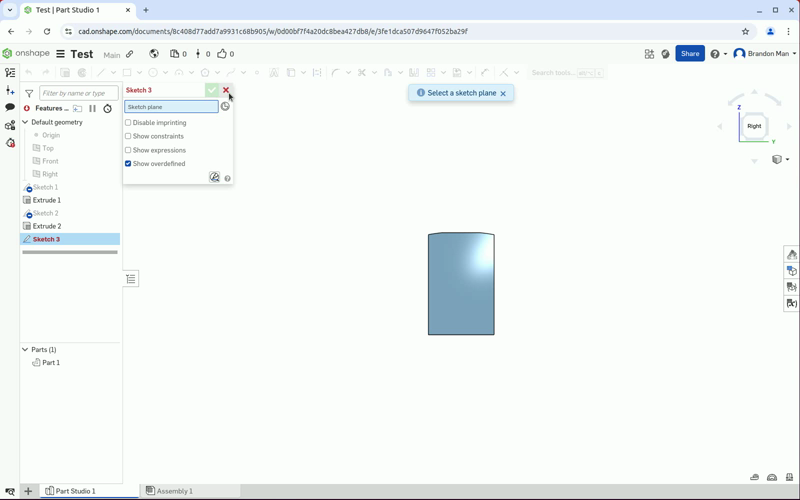
mouse_move(73, 176)
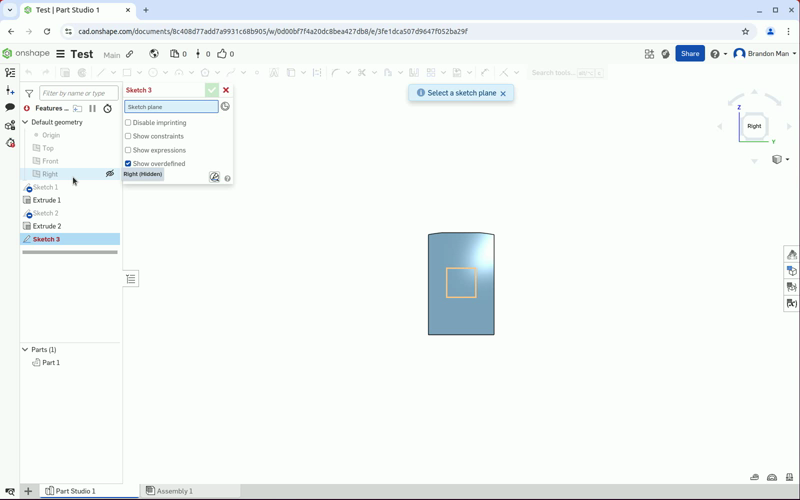
click(73, 176)
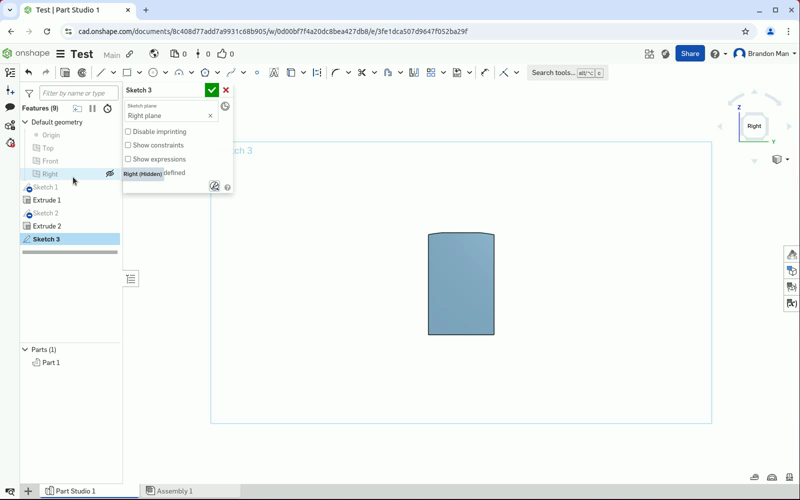
mouse_move(73, 352)
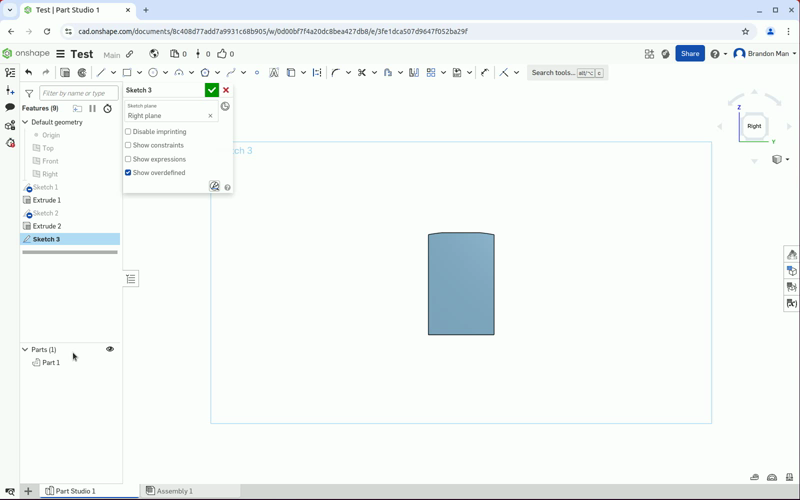
key(y)
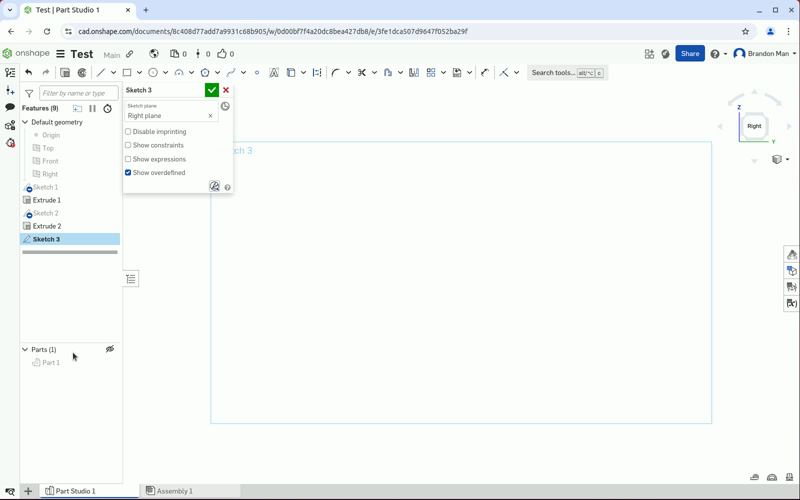
key(l)
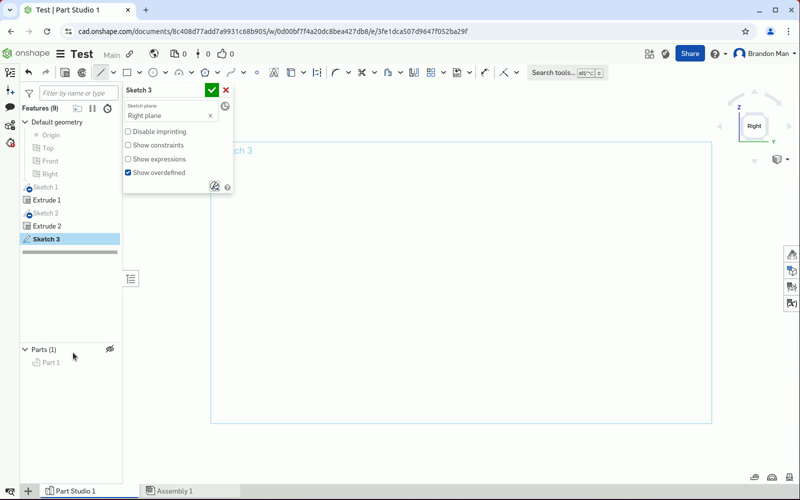
key_down(shift)
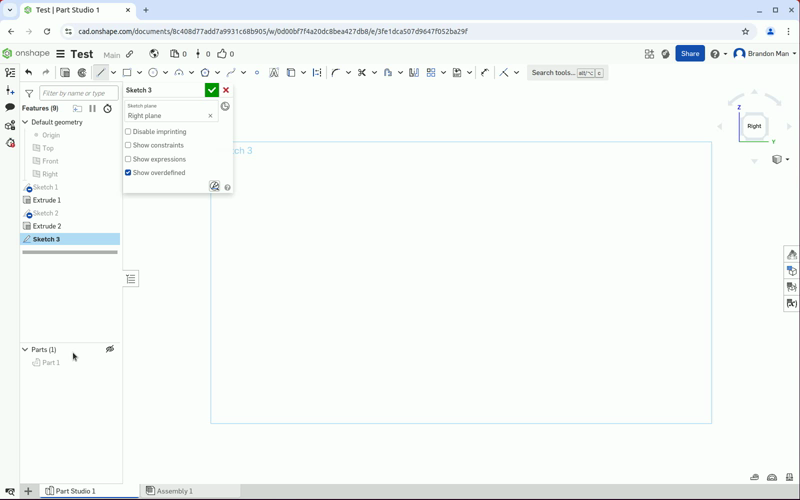
mouse_move(424, 335)
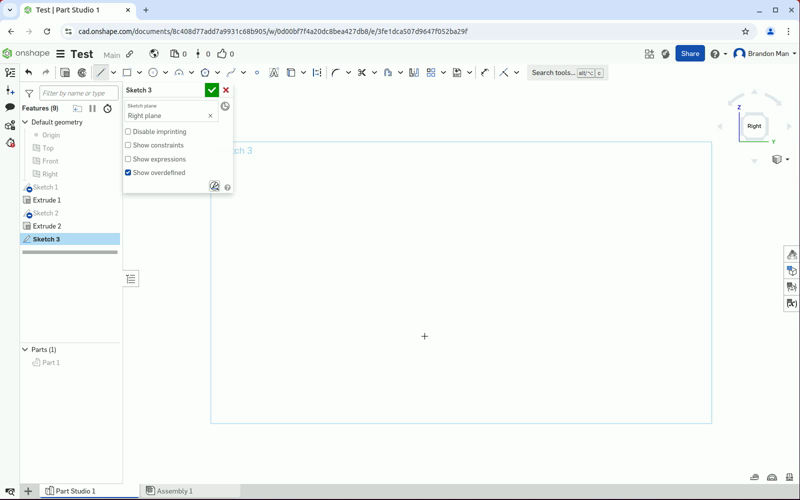
click(424, 335)
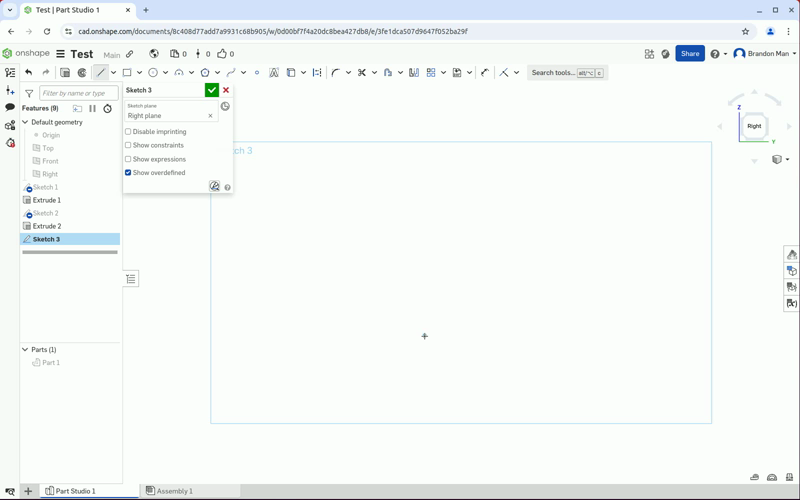
key_up(shift)
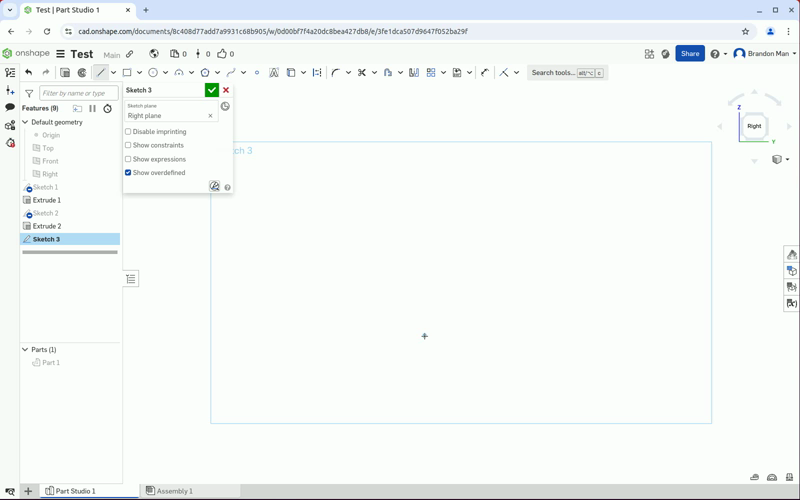
key_down(shift)
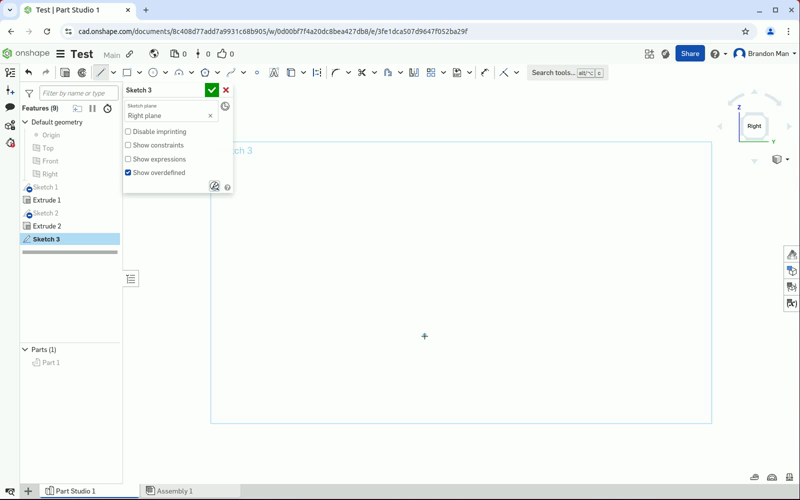
mouse_move(494, 335)
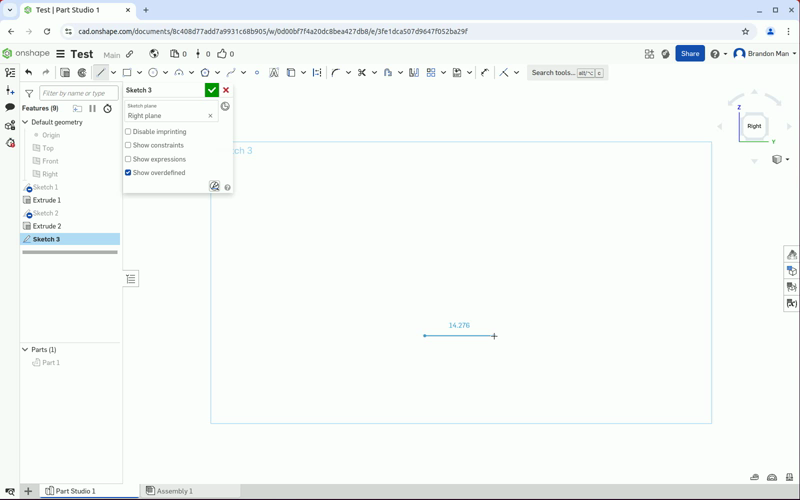
click(494, 335)
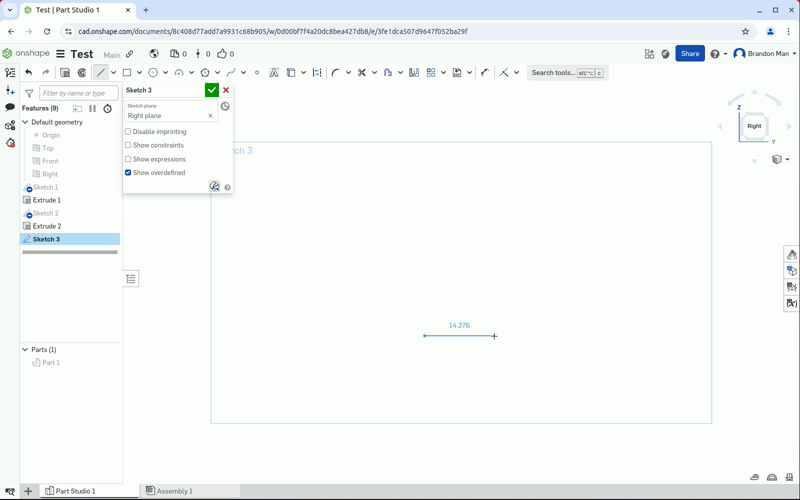
key_up(shift)
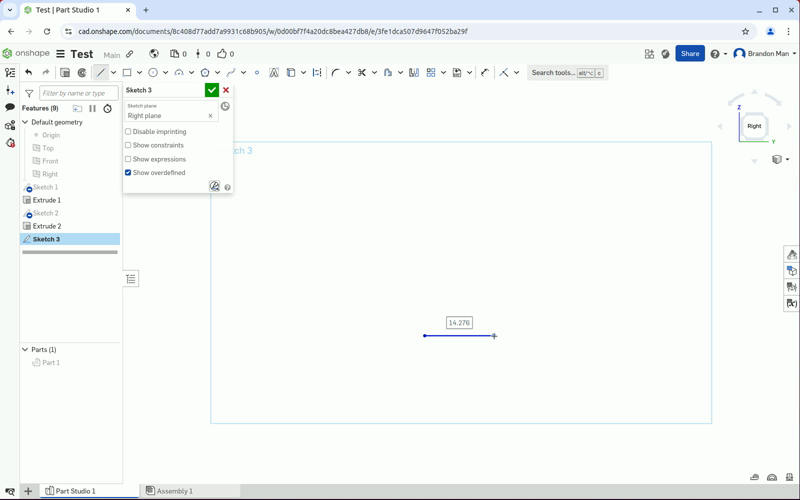
key_down(shift)
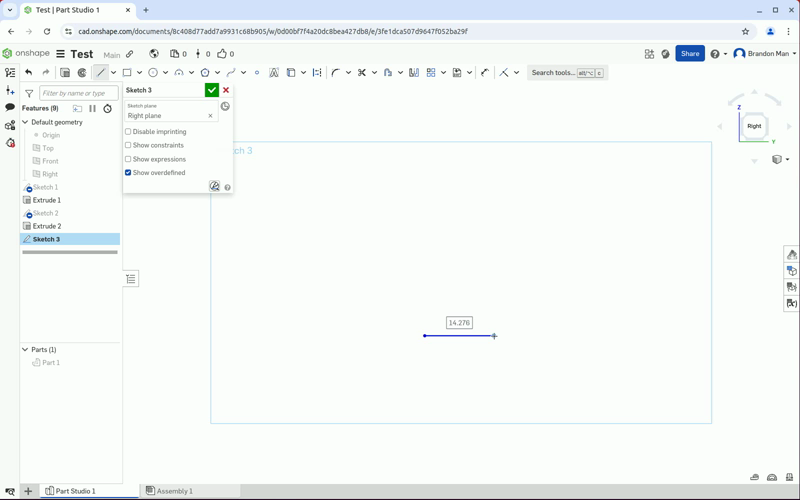
mouse_move(524, 335)
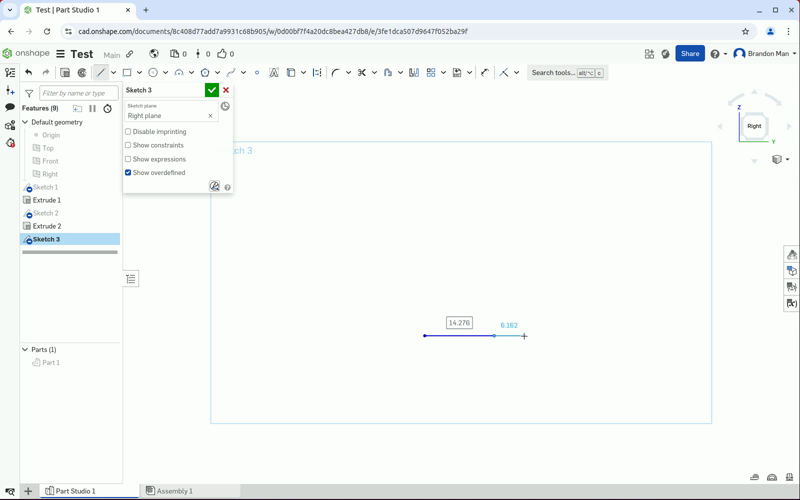
mouse_move(494, 331)
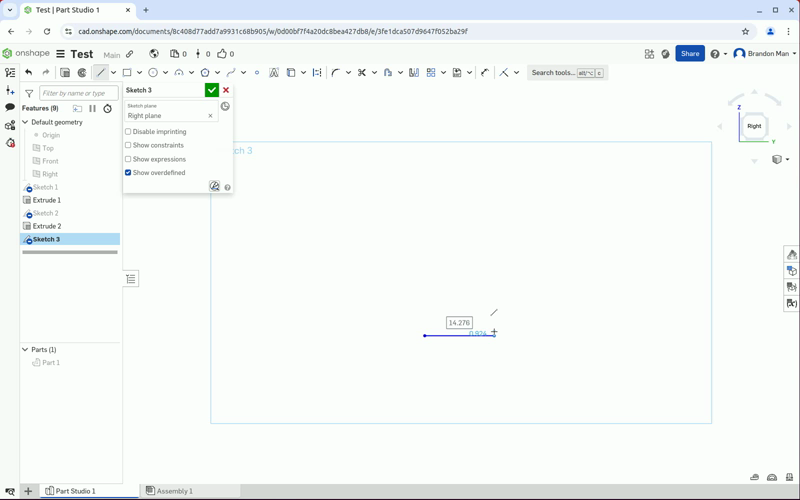
scroll(6)
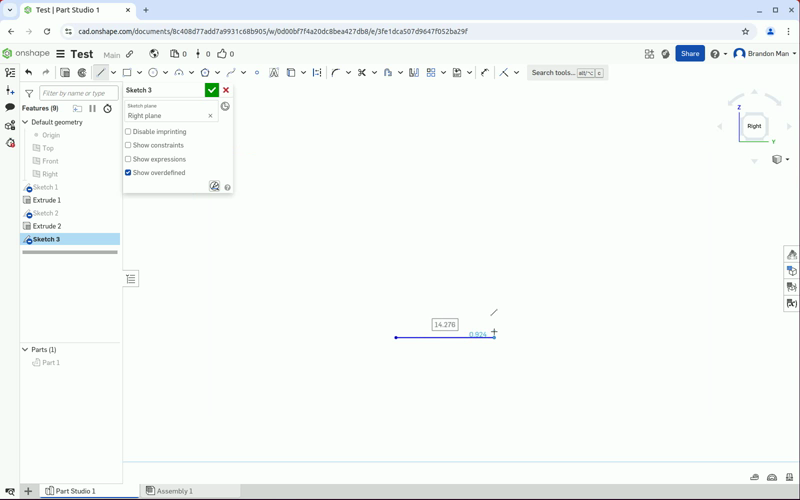
scroll(6)
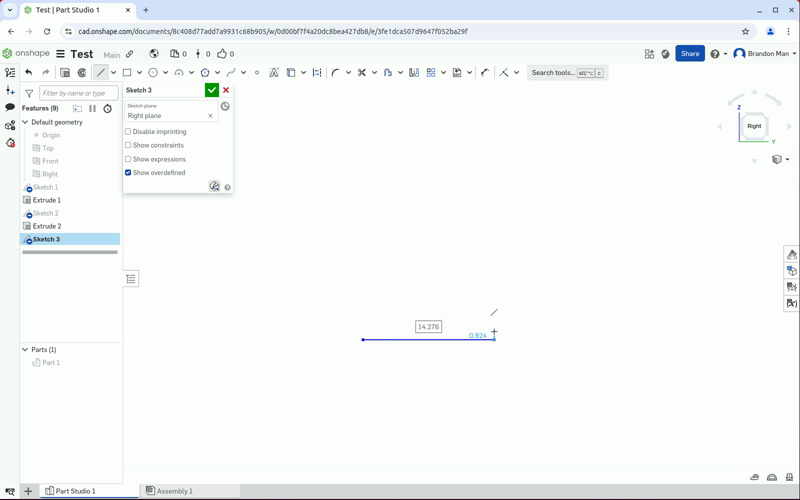
scroll(6)
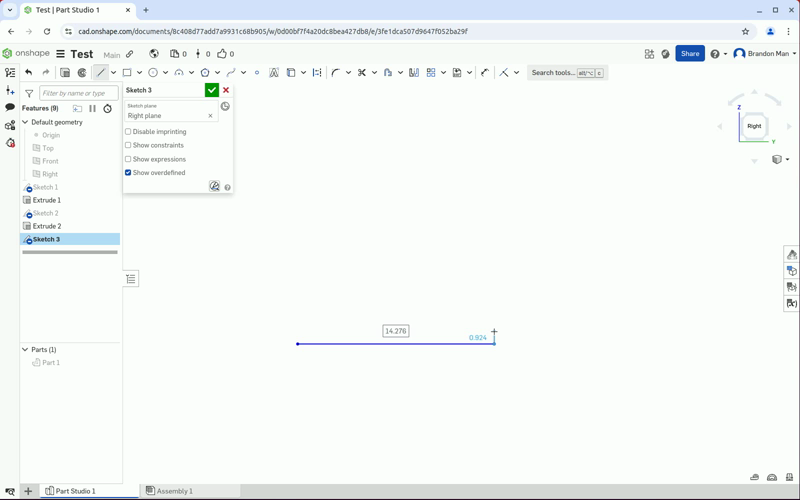
scroll(6)
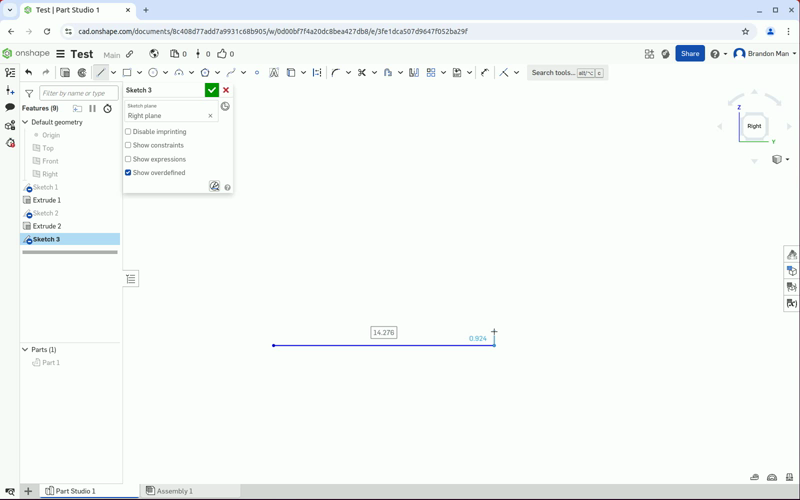
scroll(6)
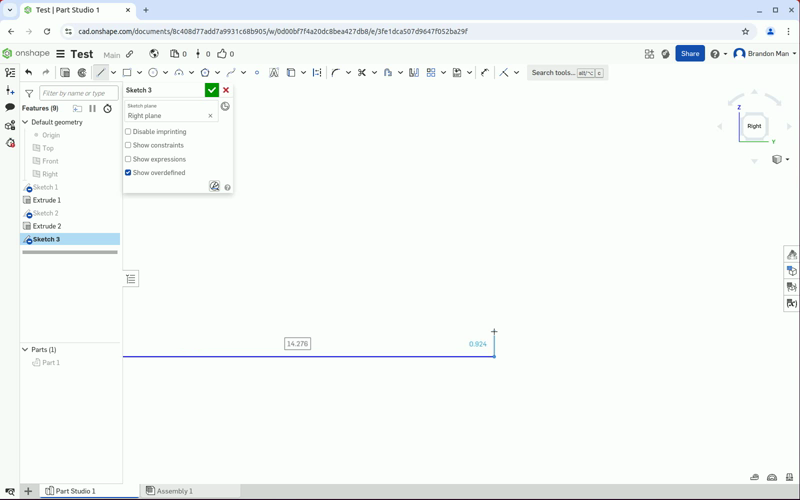
scroll(6)
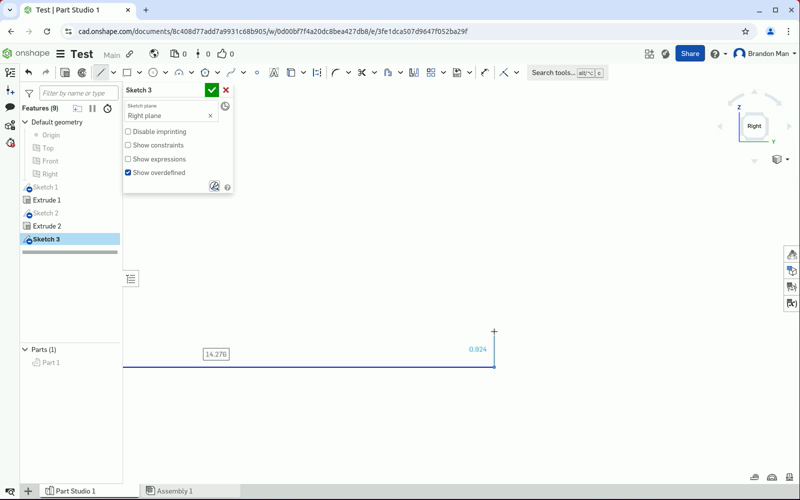
scroll(6)
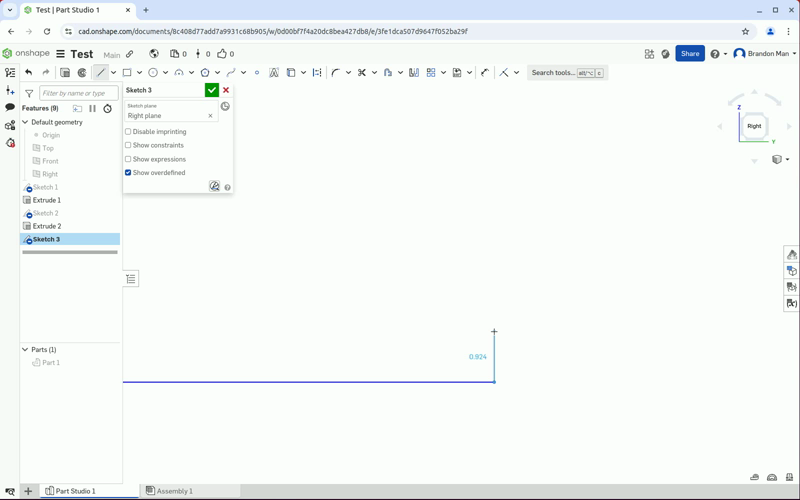
click(494, 331)
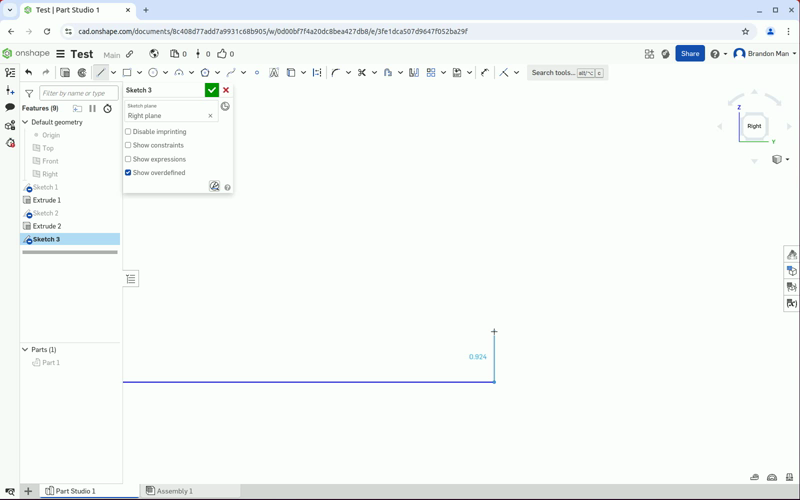
scroll(-6)
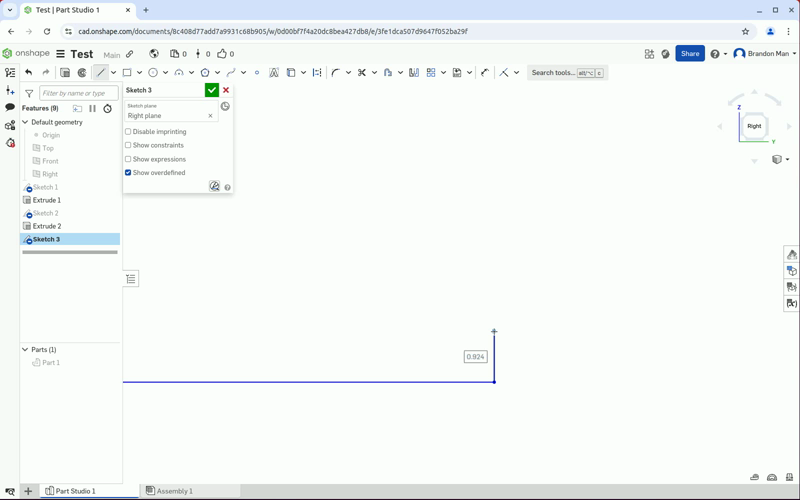
scroll(-6)
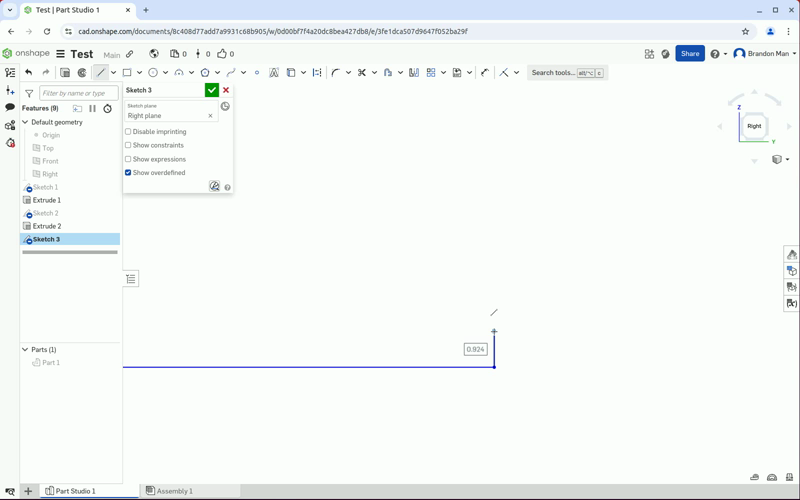
scroll(-6)
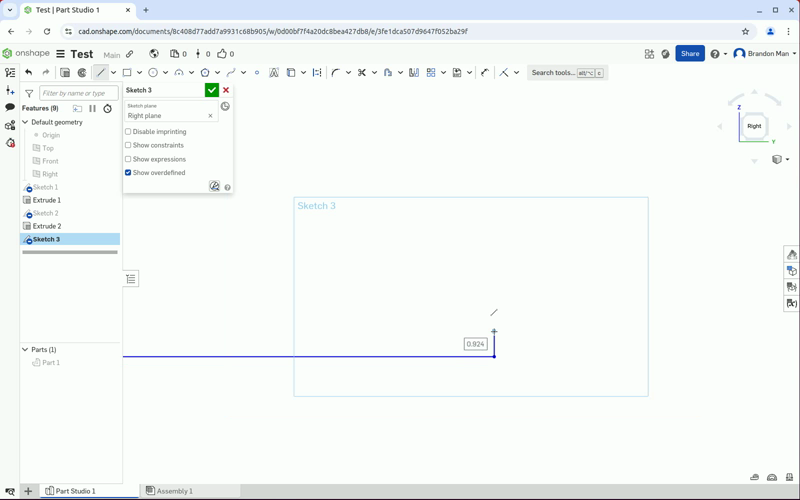
scroll(-6)
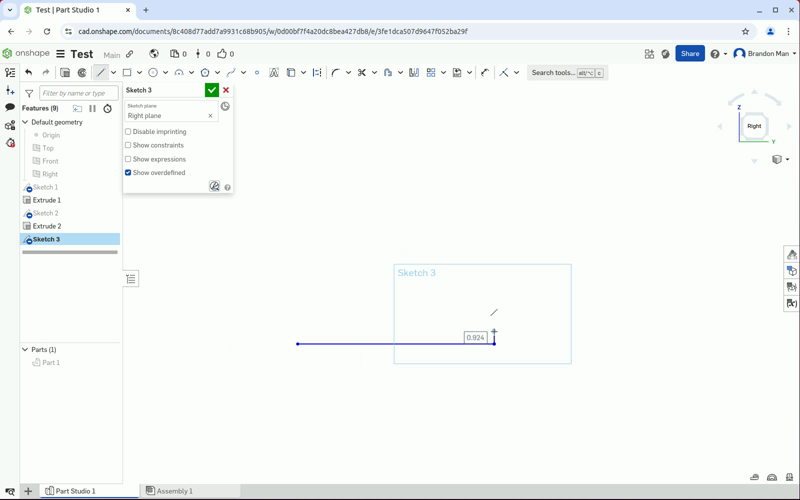
scroll(-6)
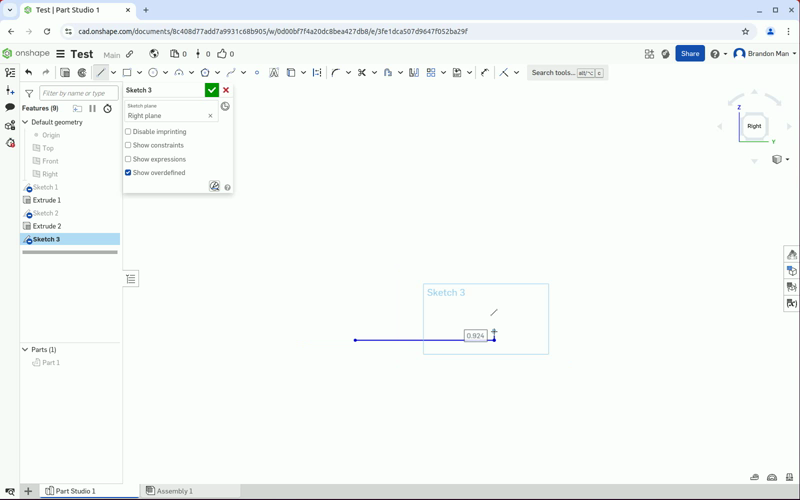
scroll(-6)
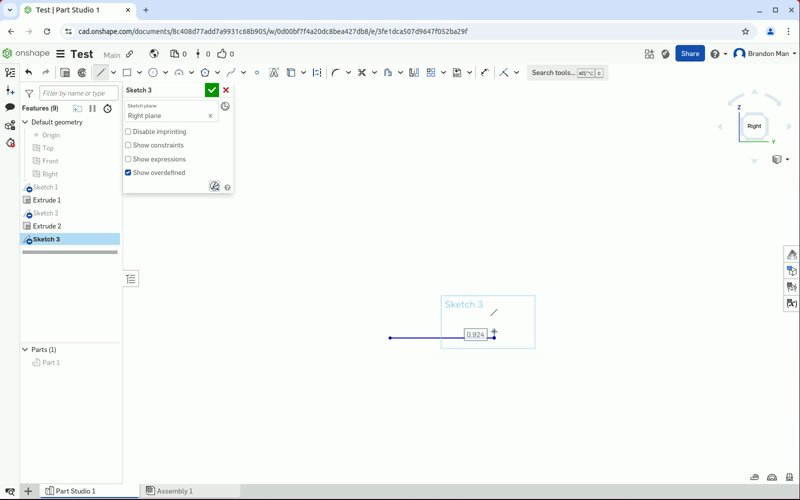
scroll(-6)
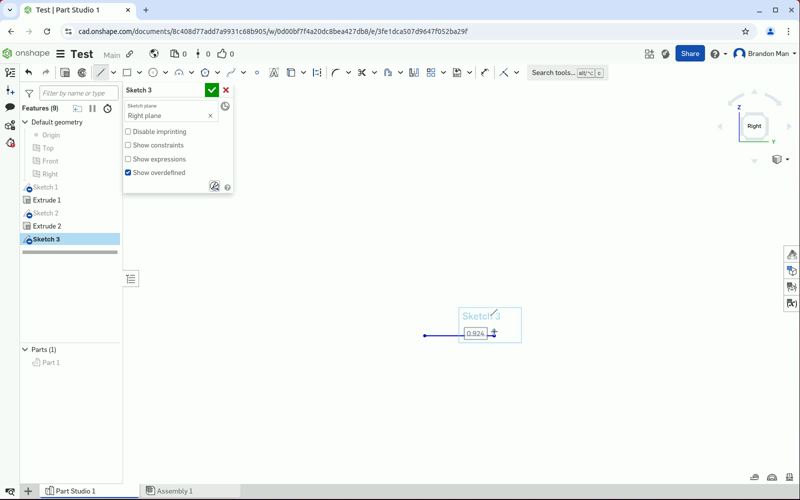
key_up(shift)
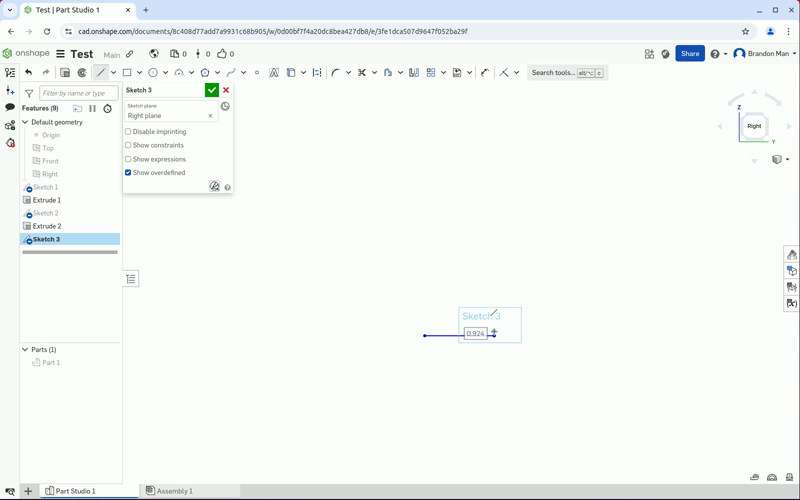
key(esc)
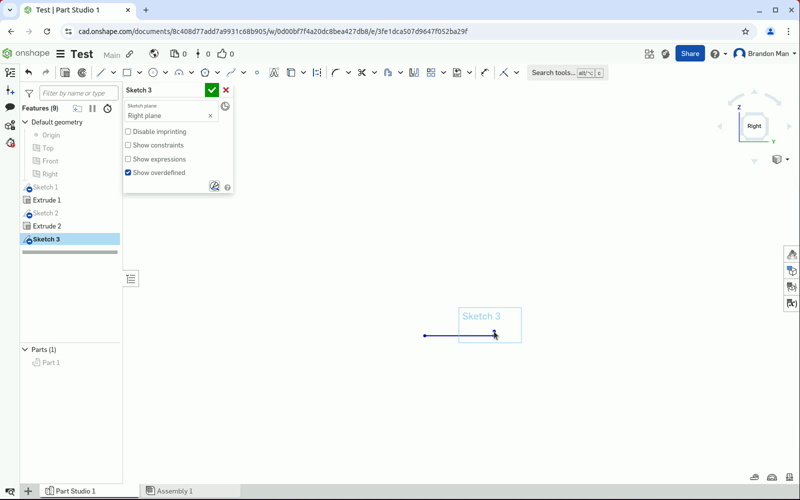
key(a)
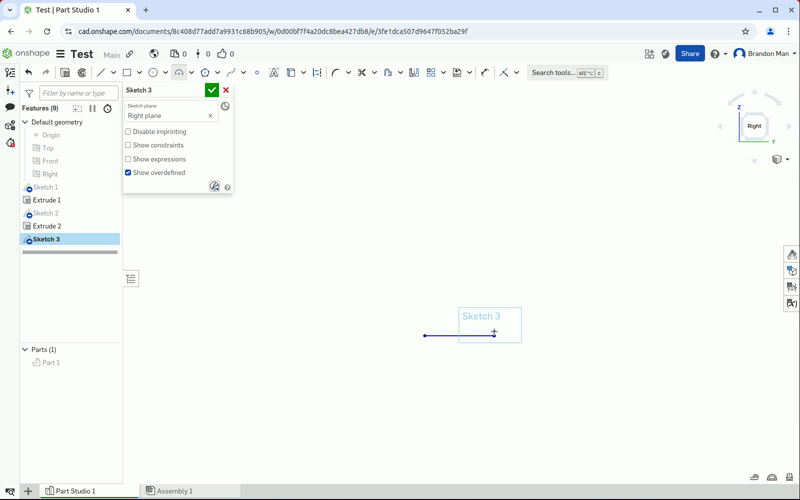
mouse_move(494, 331)
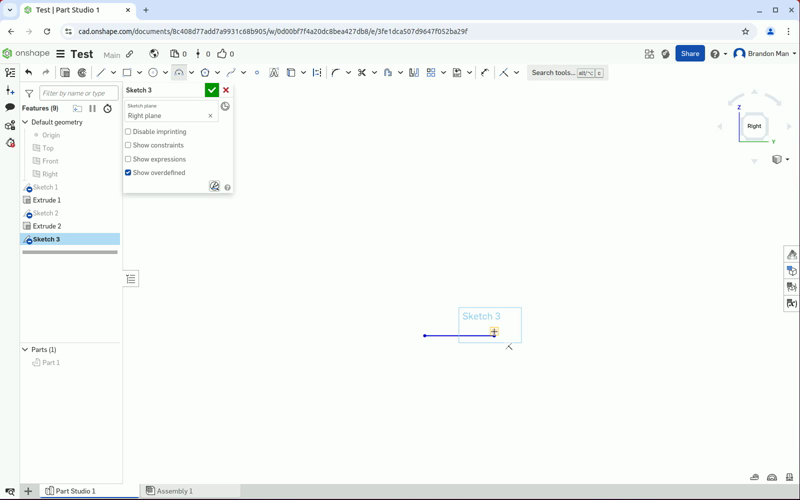
click(494, 331)
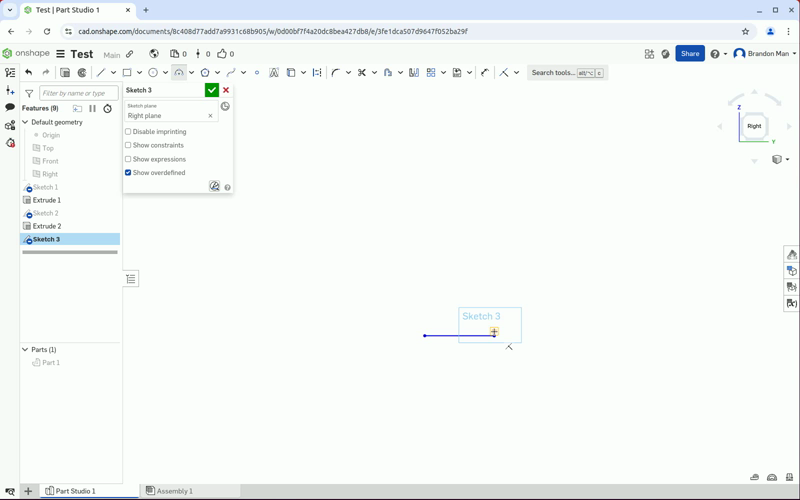
key_down(shift)
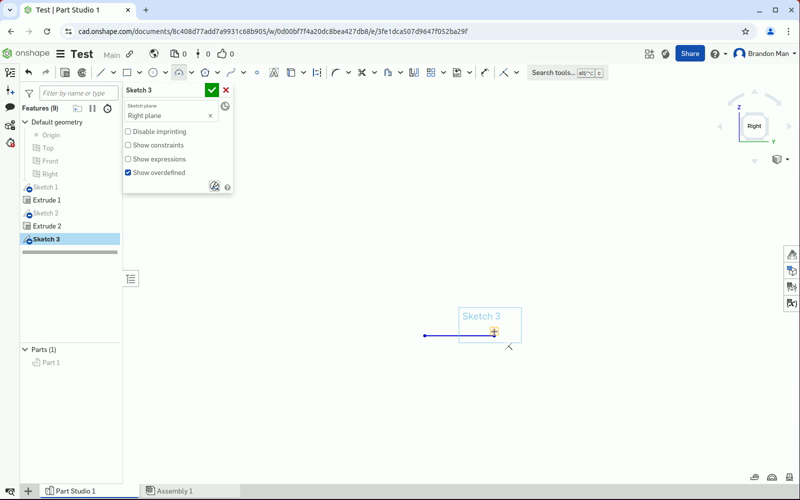
mouse_move(427, 331)
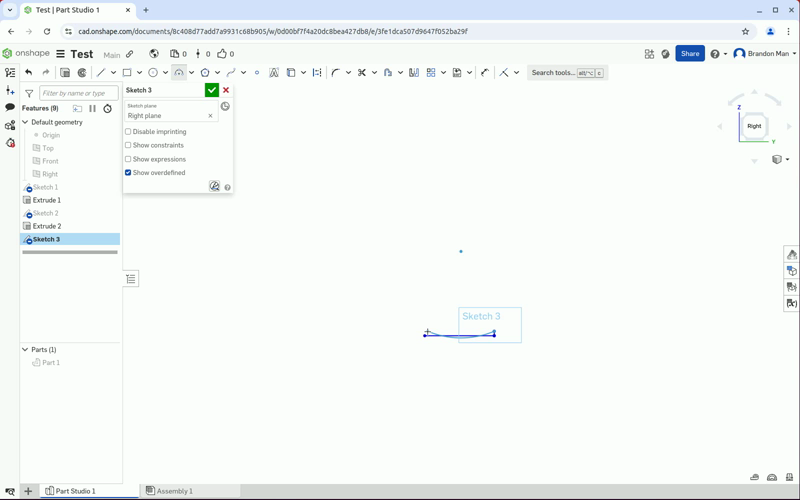
click(427, 331)
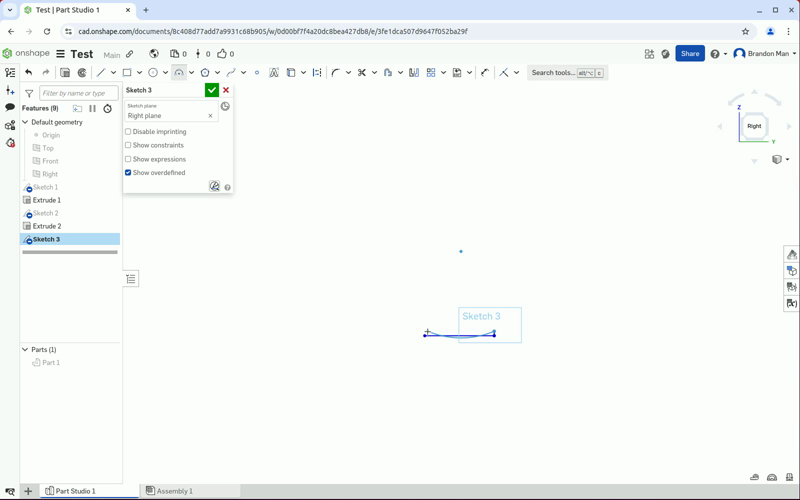
mouse_move(460, 334)
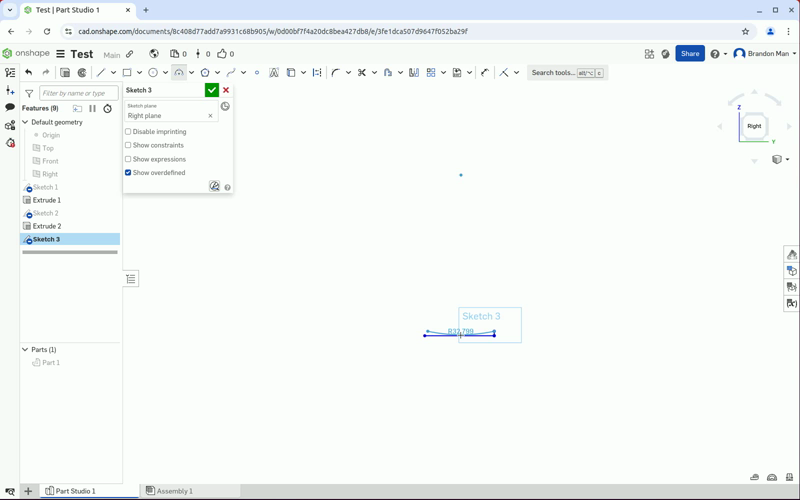
click(460, 334)
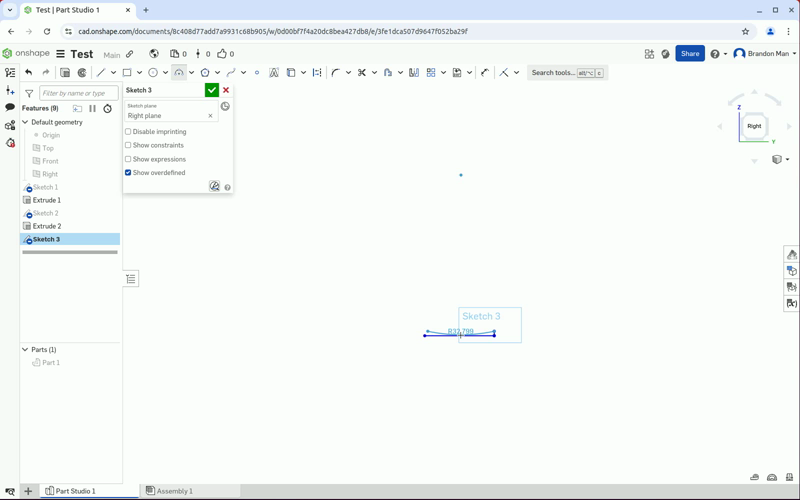
key_up(shift)
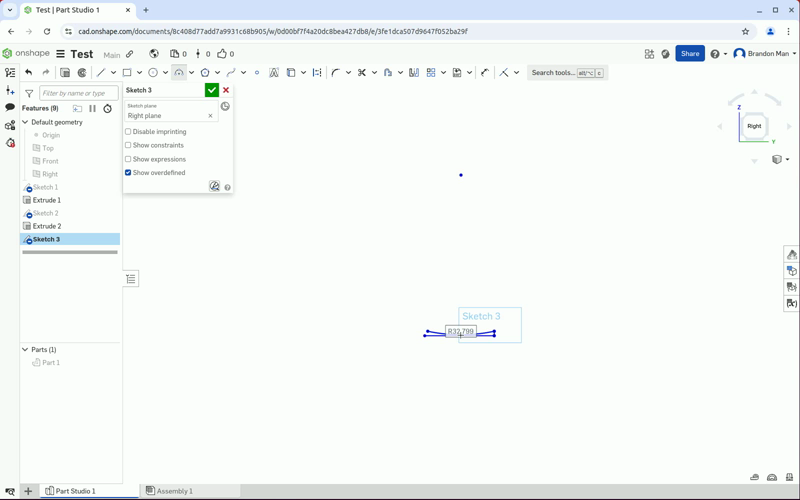
key(esc)
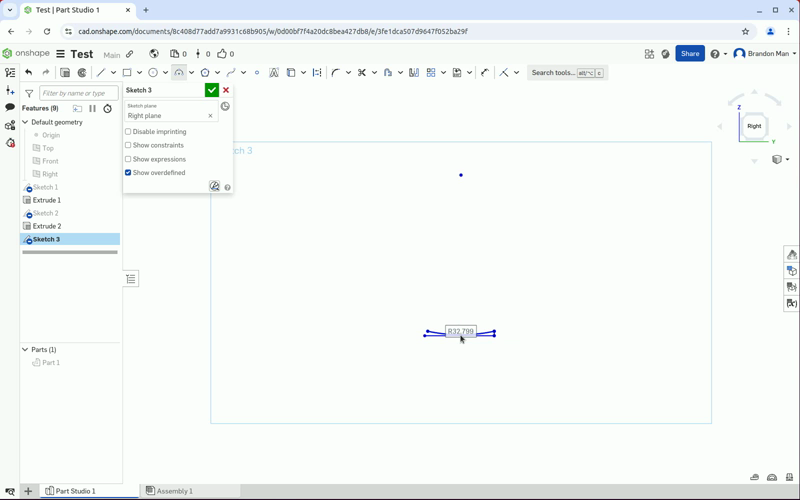
key(l)
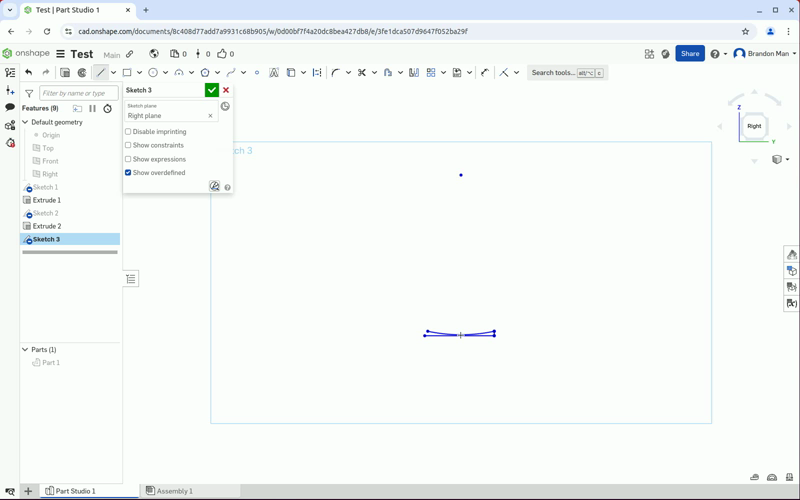
mouse_move(427, 331)
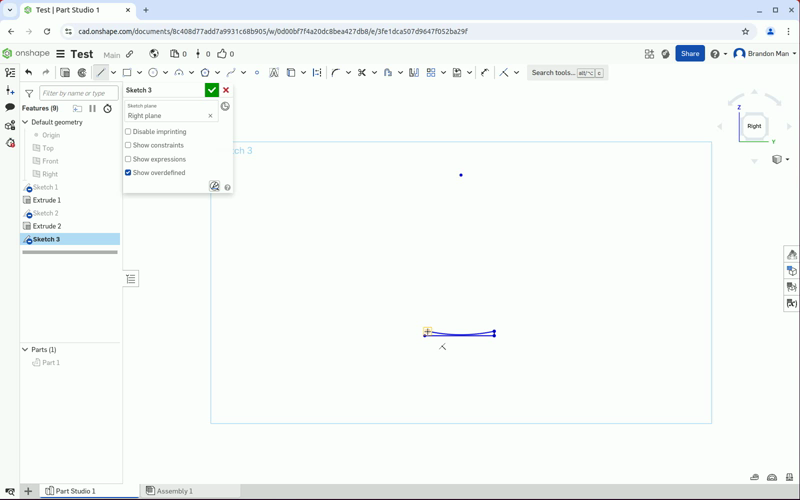
click(427, 331)
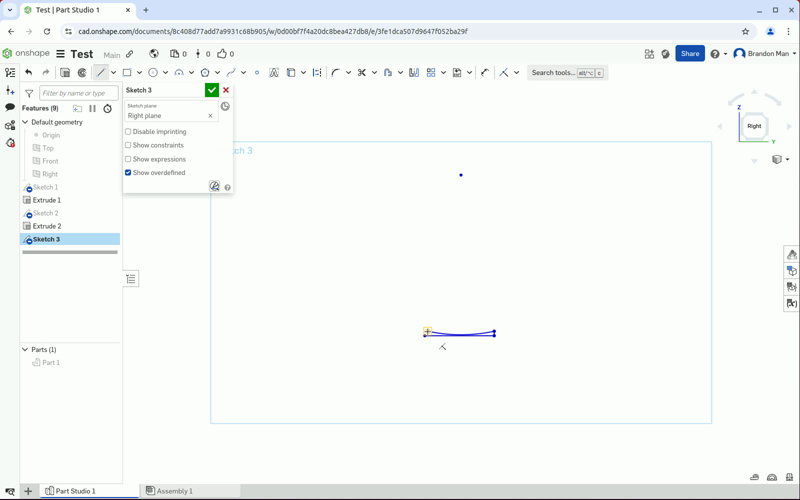
key_down(shift)
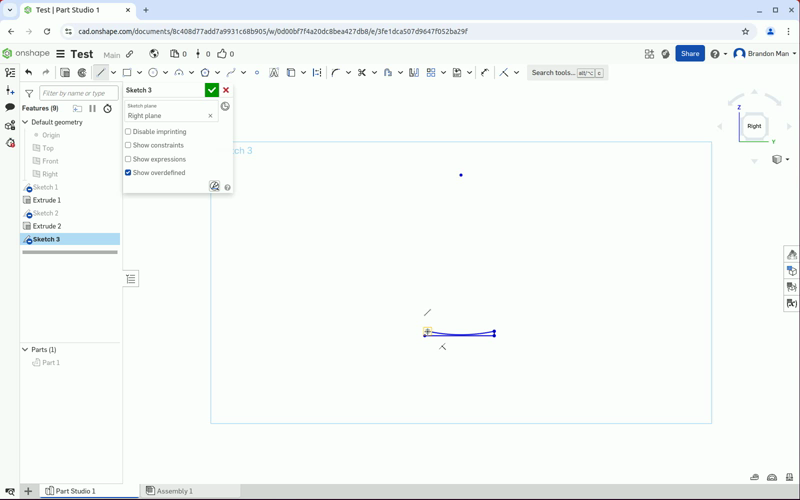
mouse_move(457, 331)
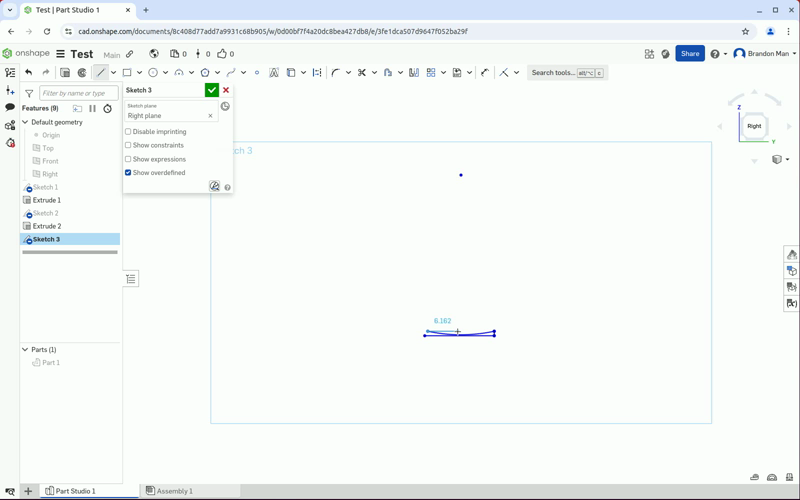
mouse_move(424, 331)
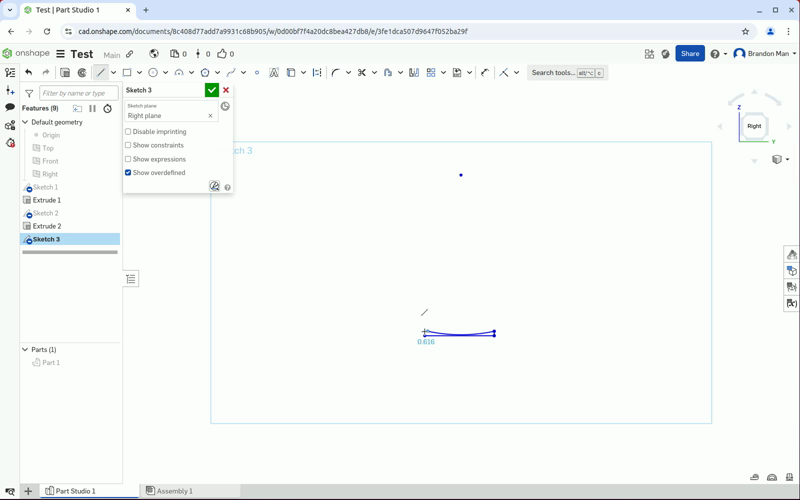
scroll(6)
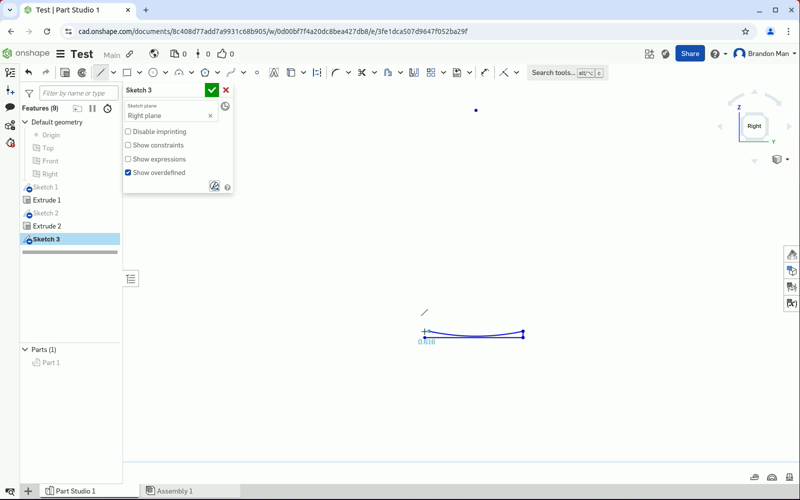
scroll(6)
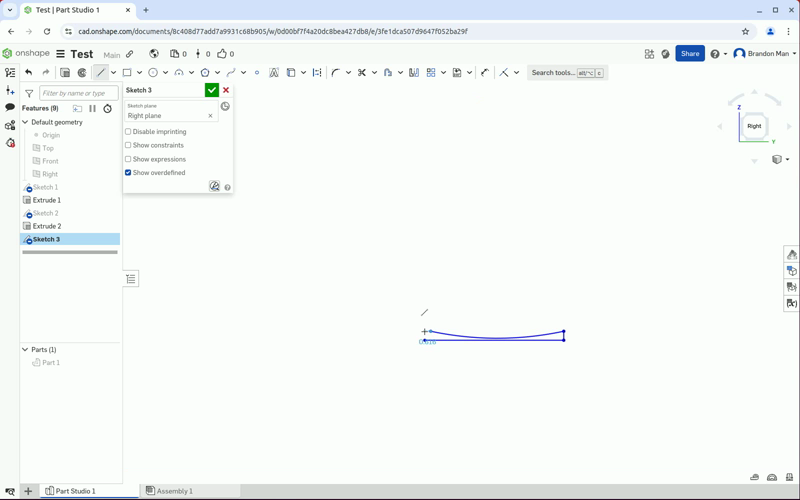
scroll(6)
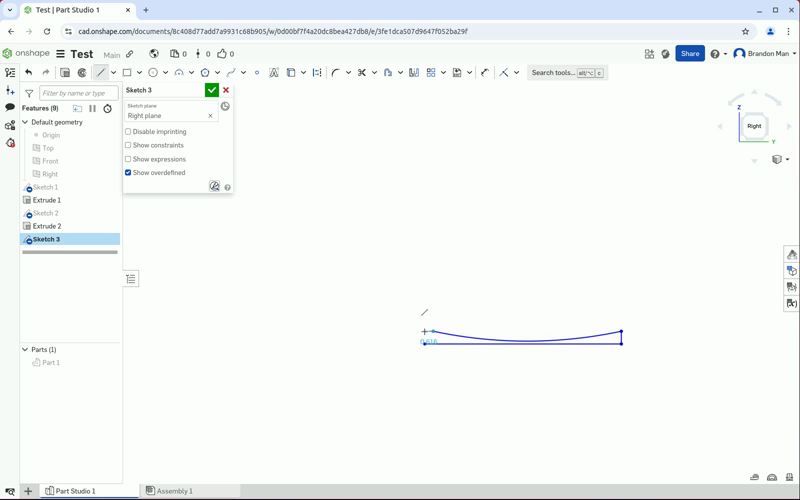
scroll(6)
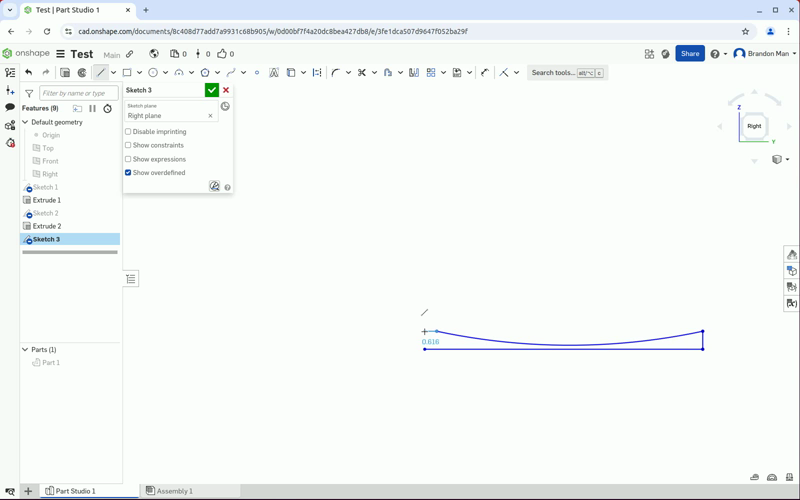
scroll(6)
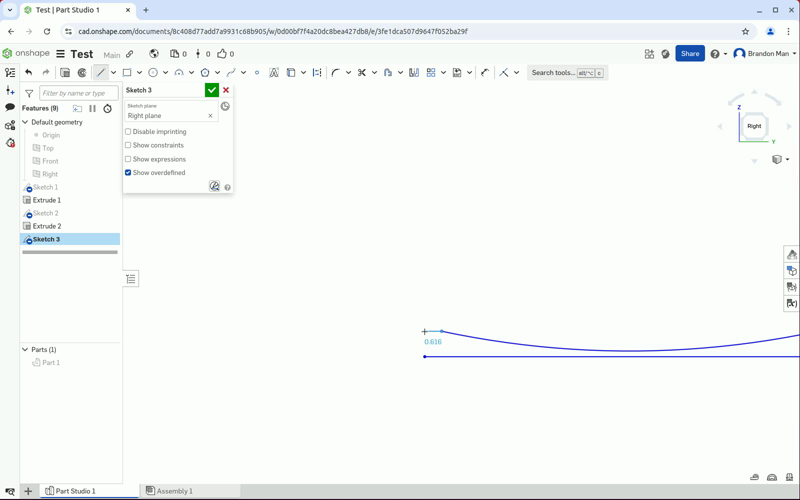
scroll(6)
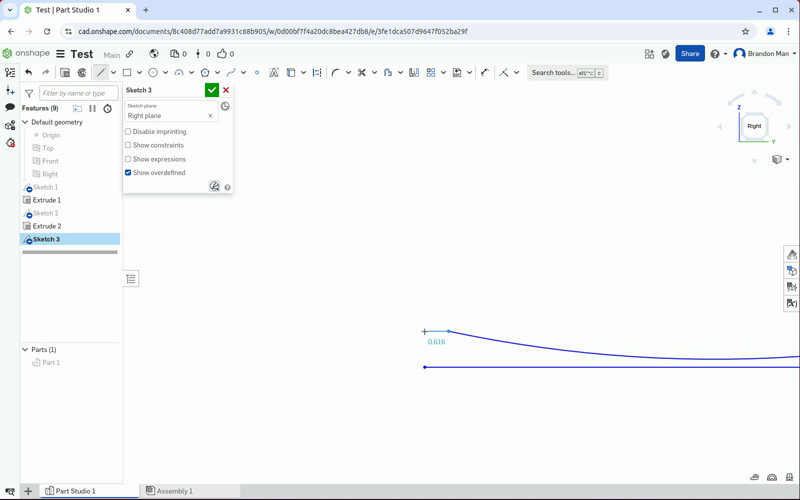
scroll(6)
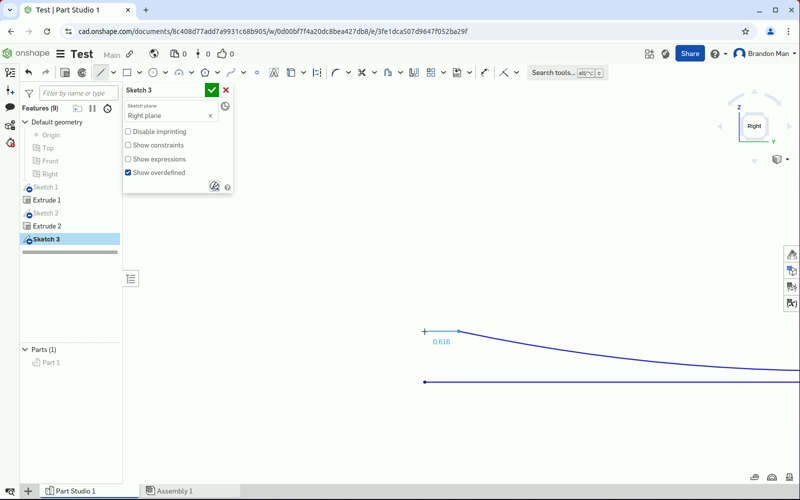
click(424, 331)
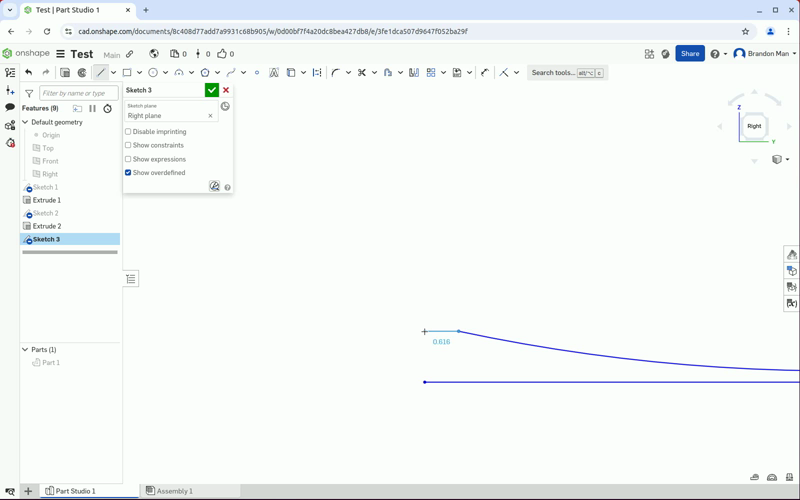
scroll(-6)
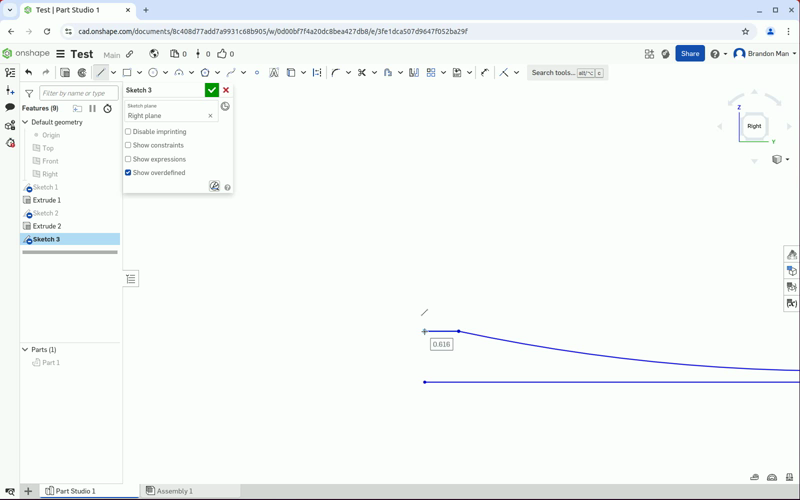
scroll(-6)
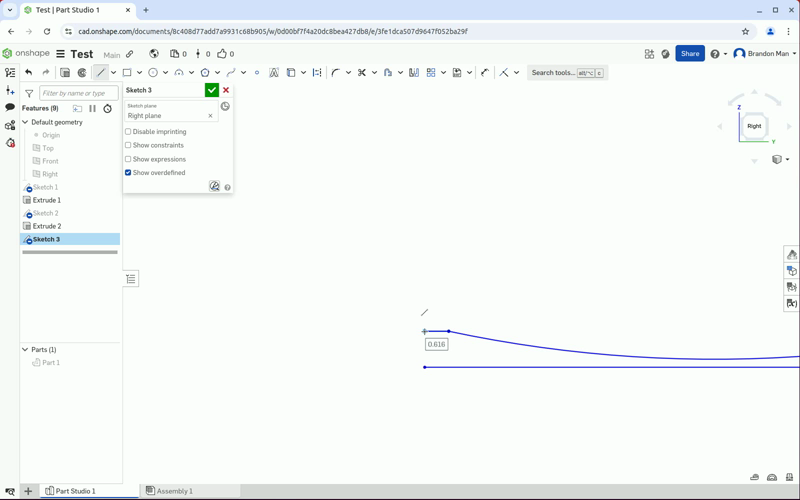
scroll(-6)
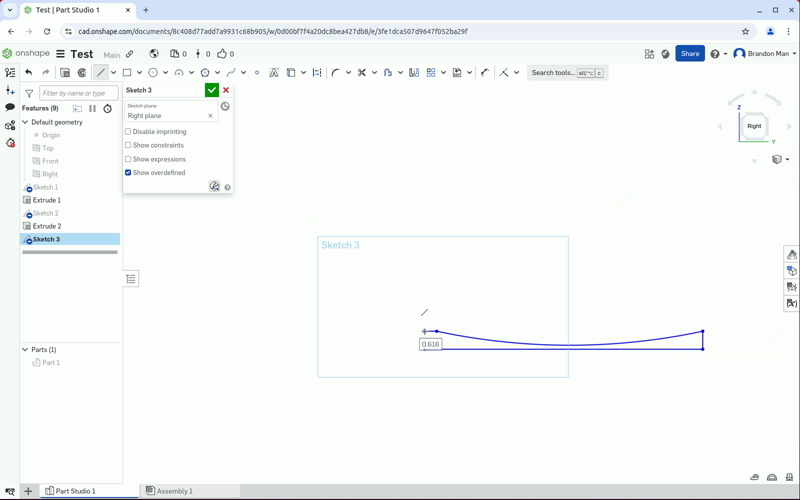
scroll(-6)
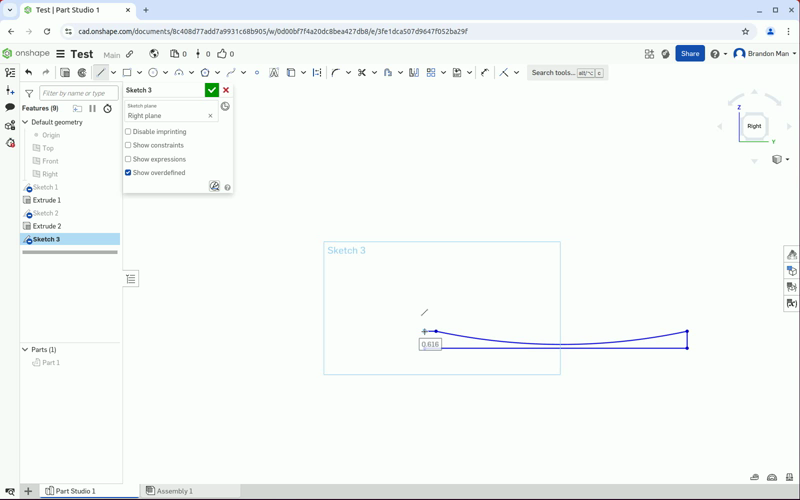
scroll(-6)
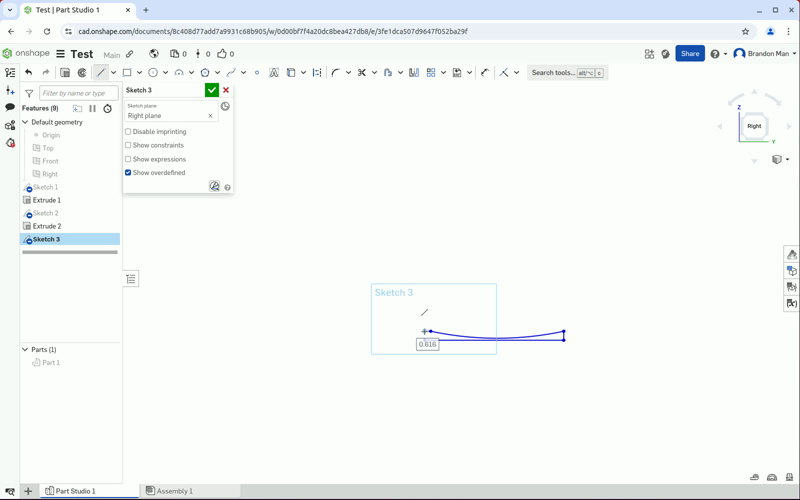
scroll(-6)
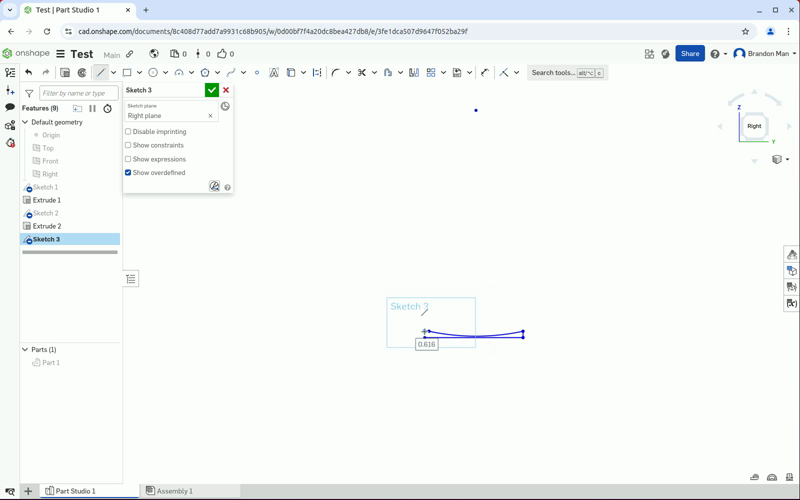
scroll(-6)
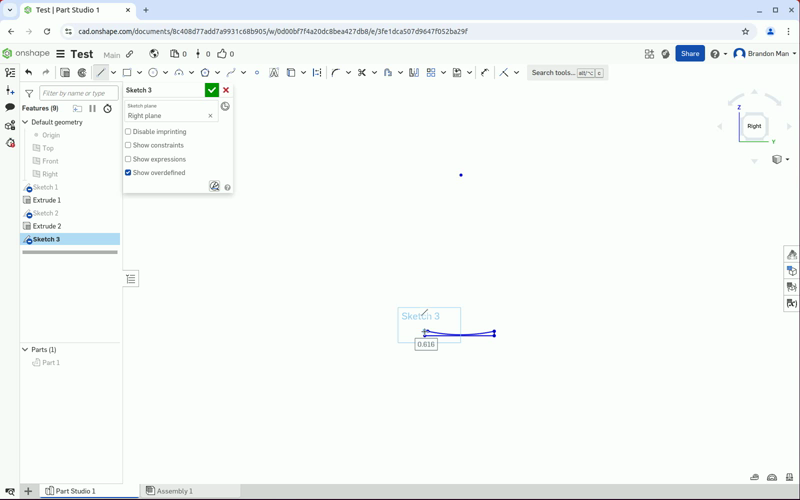
key_up(shift)
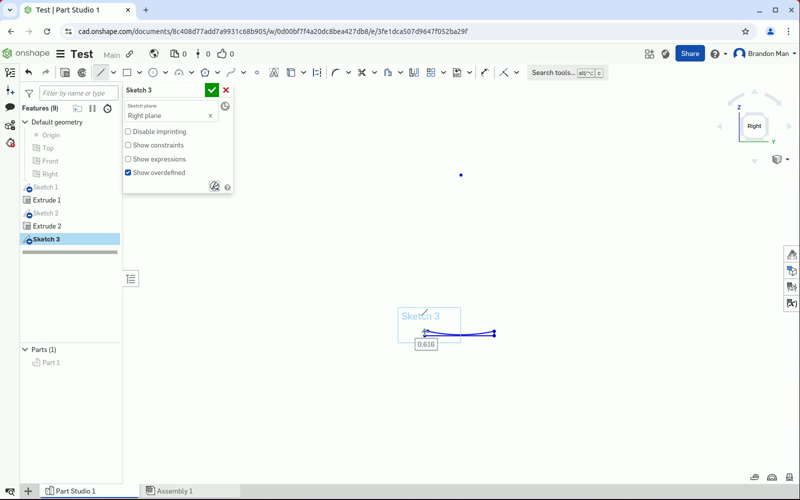
mouse_move(454, 331)
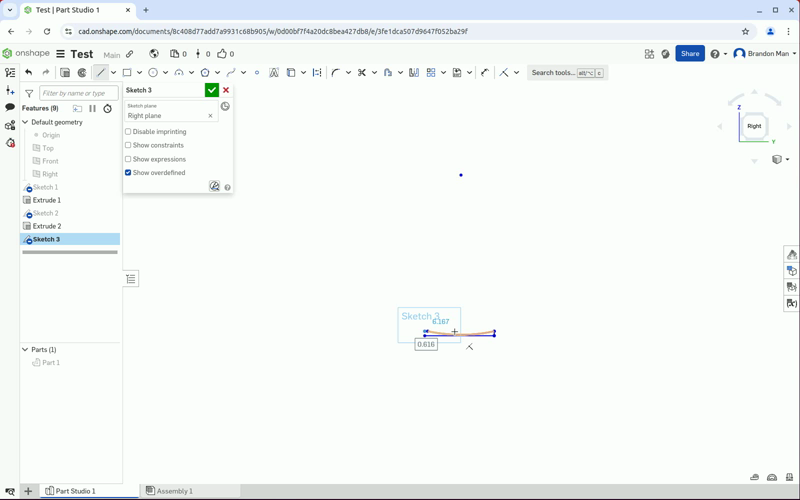
key_down(shift)
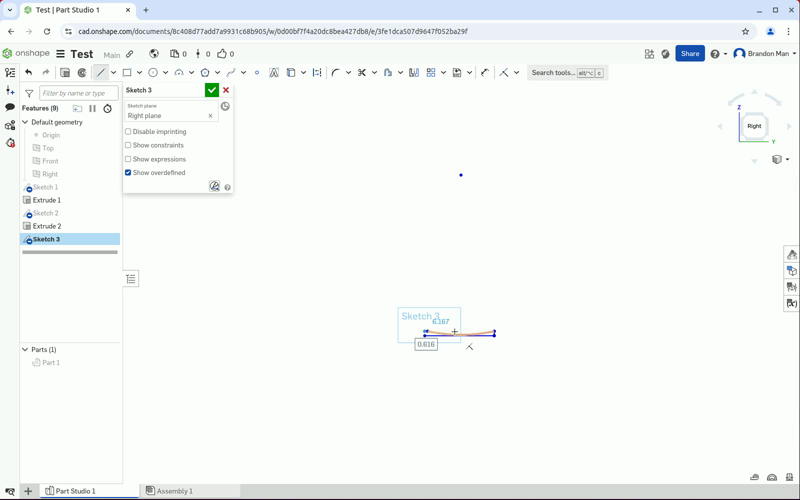
mouse_move(424, 335)
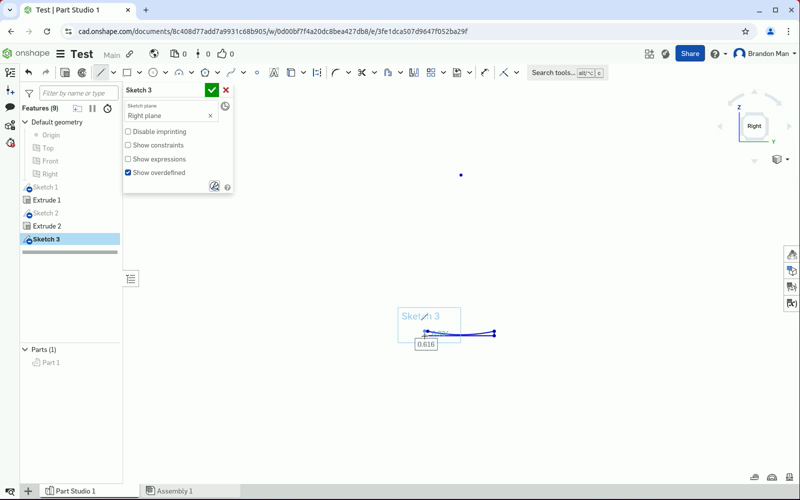
scroll(6)
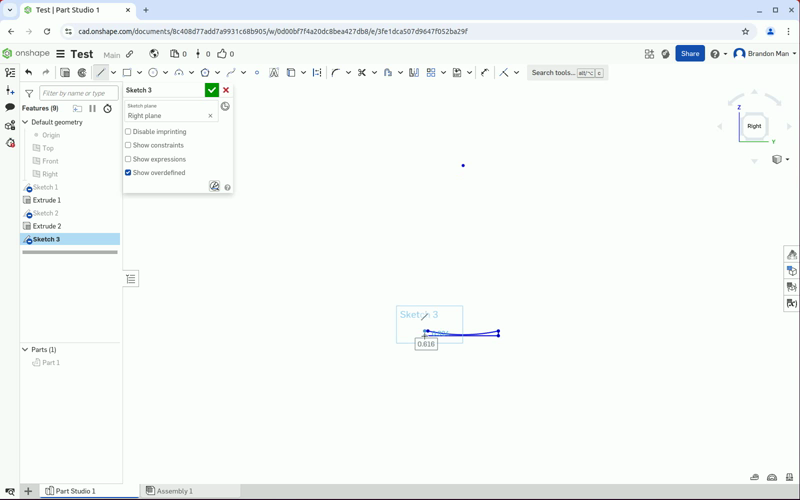
scroll(6)
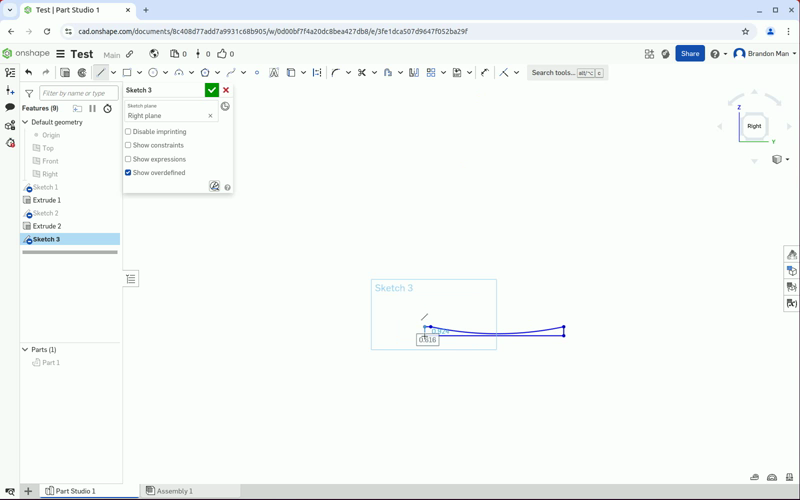
scroll(6)
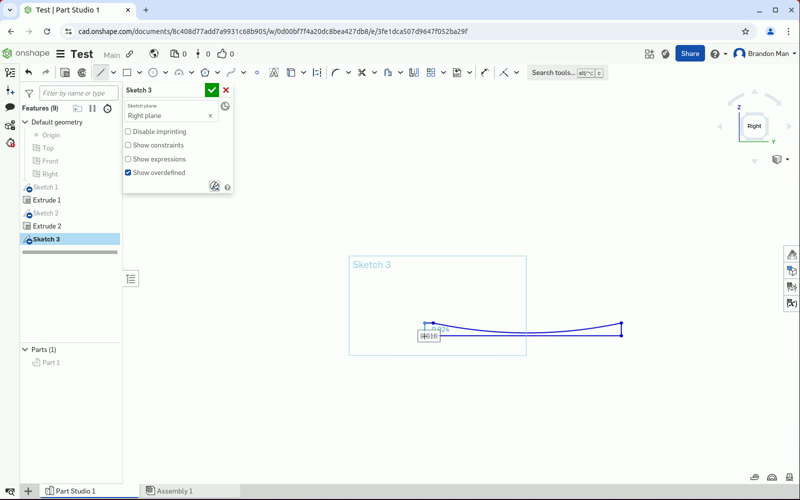
scroll(6)
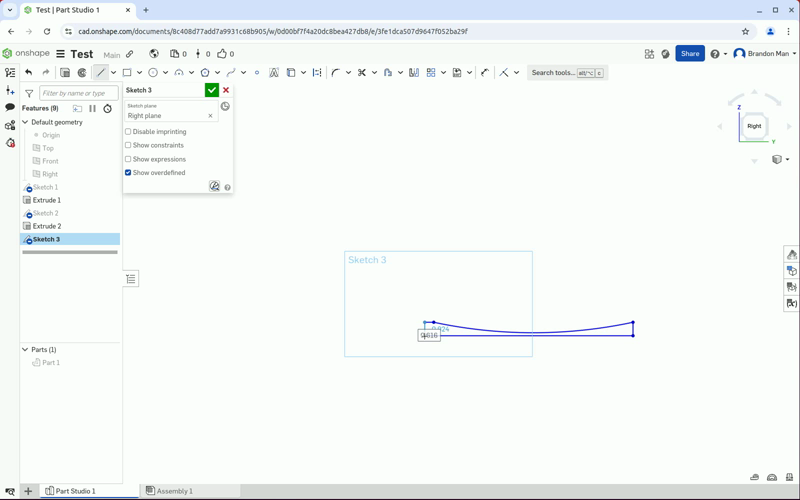
scroll(6)
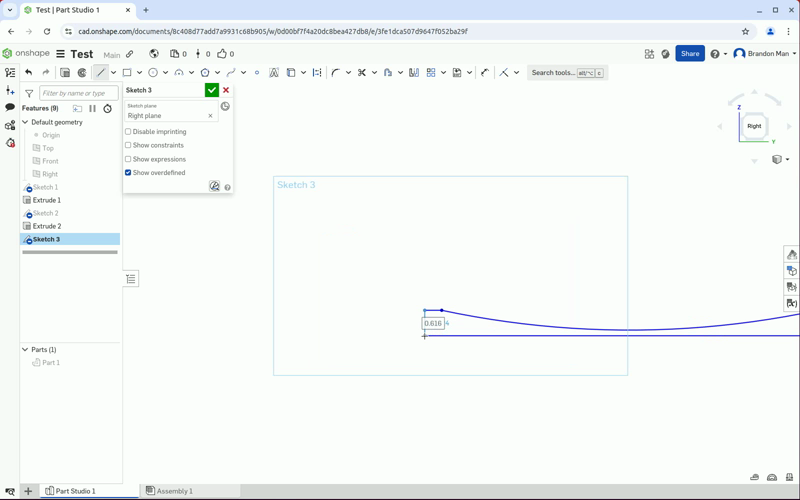
scroll(6)
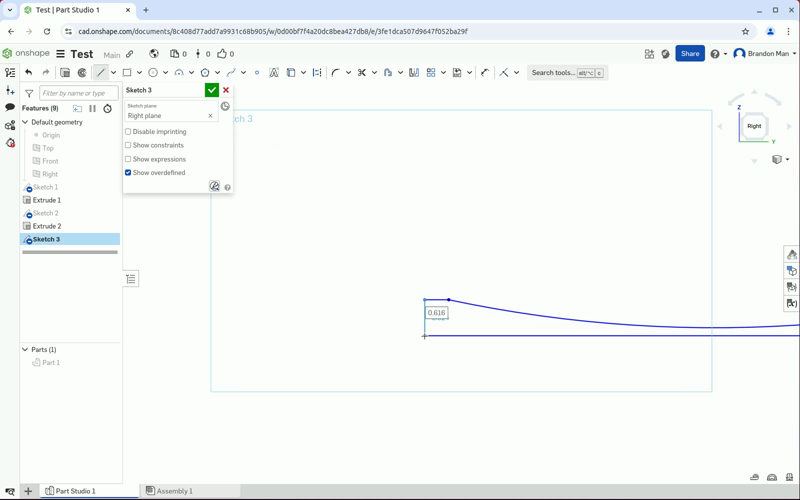
scroll(6)
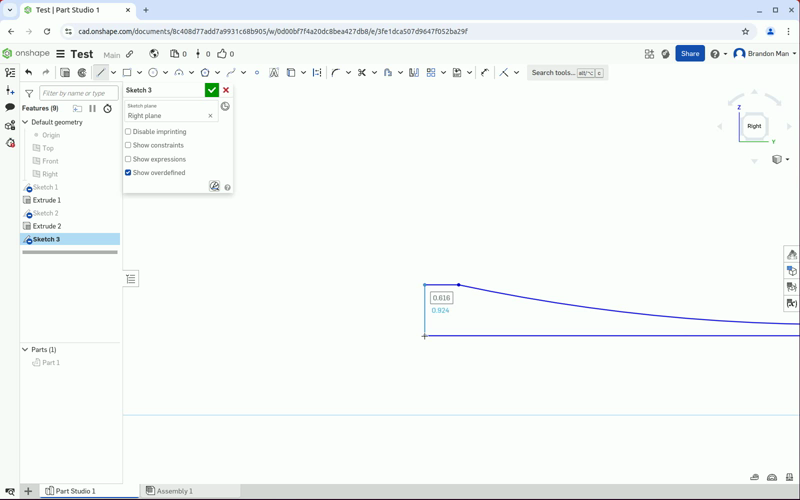
key_up(shift)
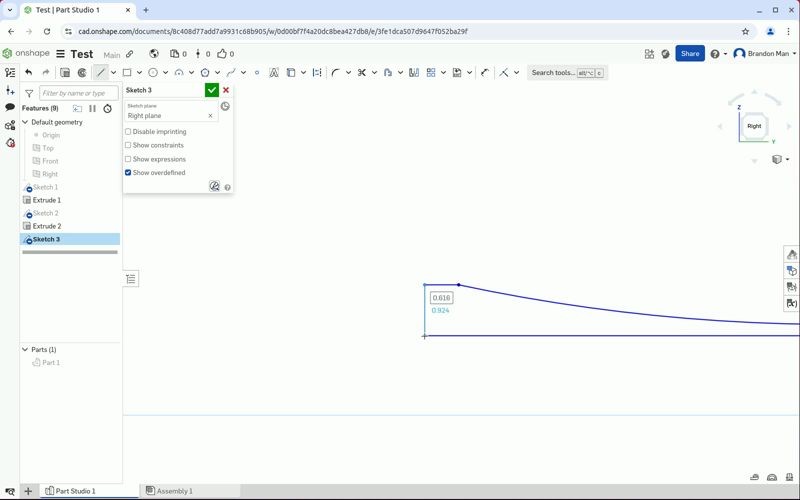
click(424, 335)
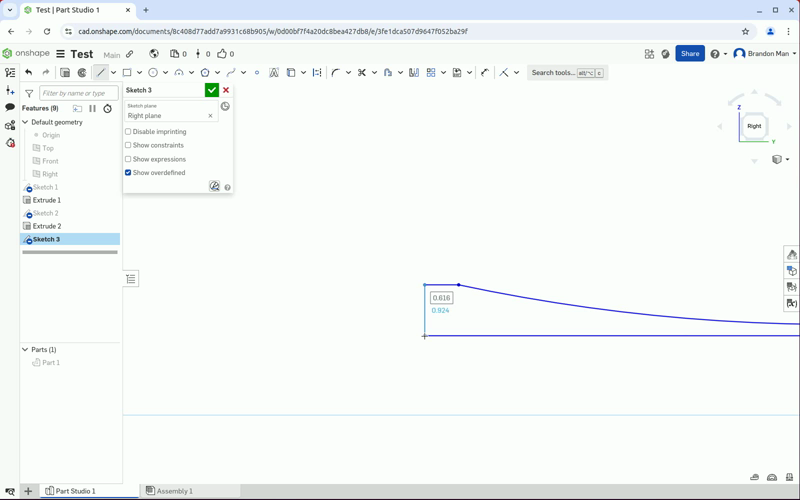
scroll(-6)
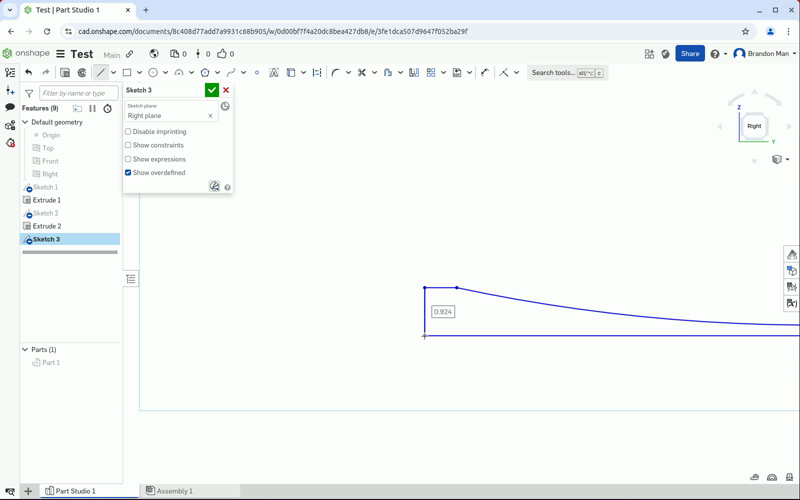
scroll(-6)
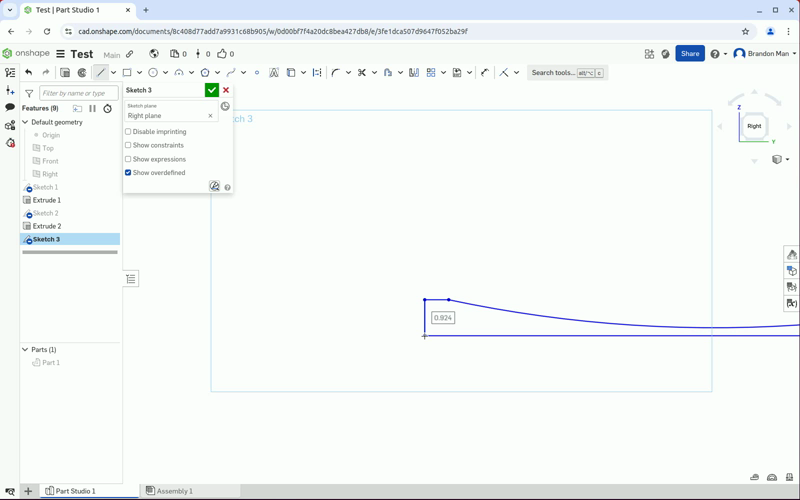
scroll(-6)
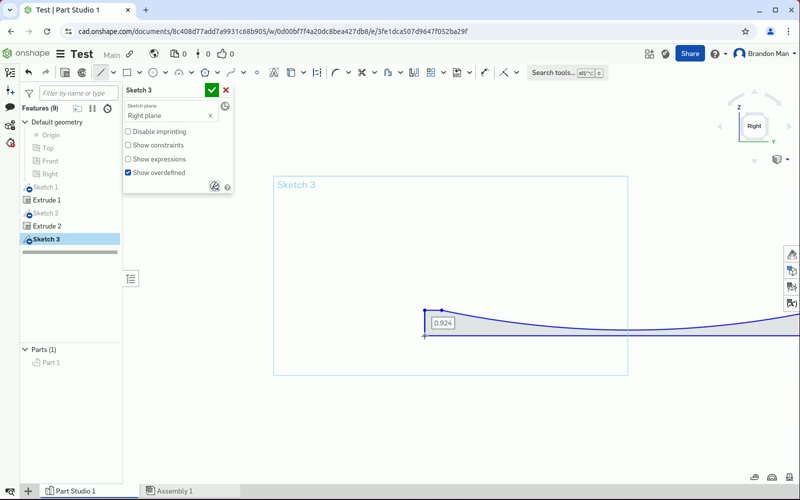
scroll(-6)
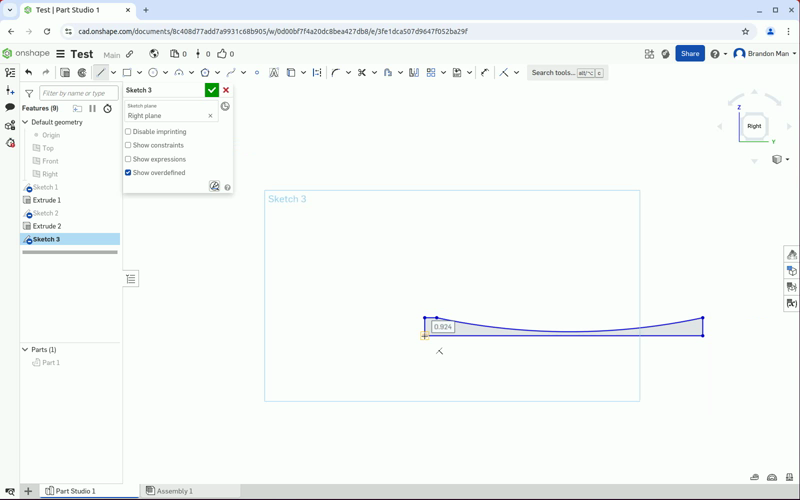
scroll(-6)
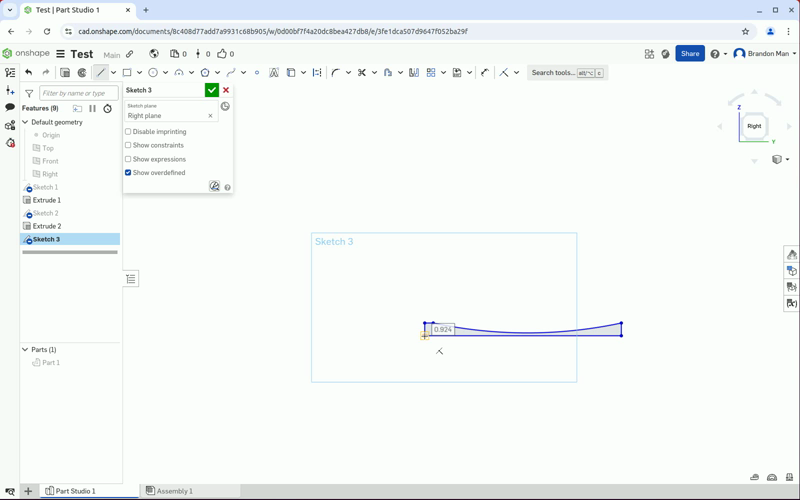
scroll(-6)
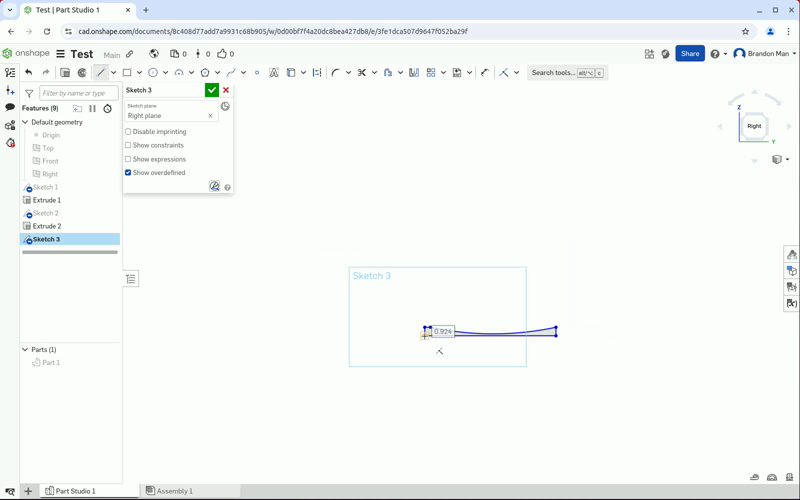
scroll(-6)
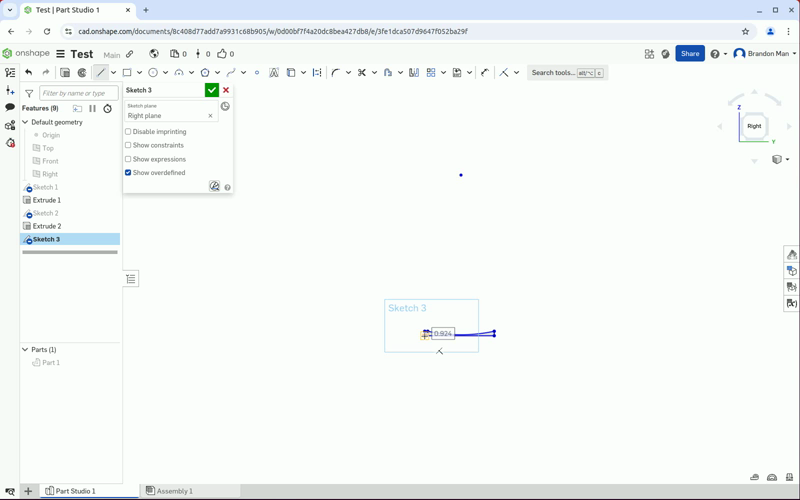
key(esc)
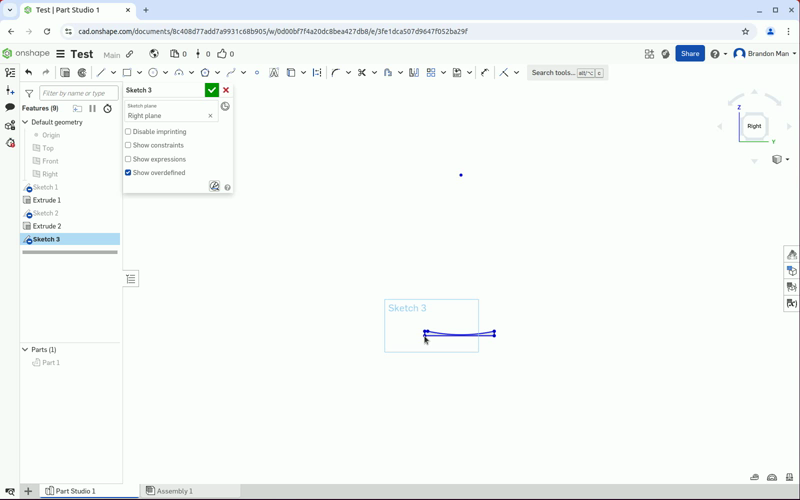
mouse_move(434, 333)
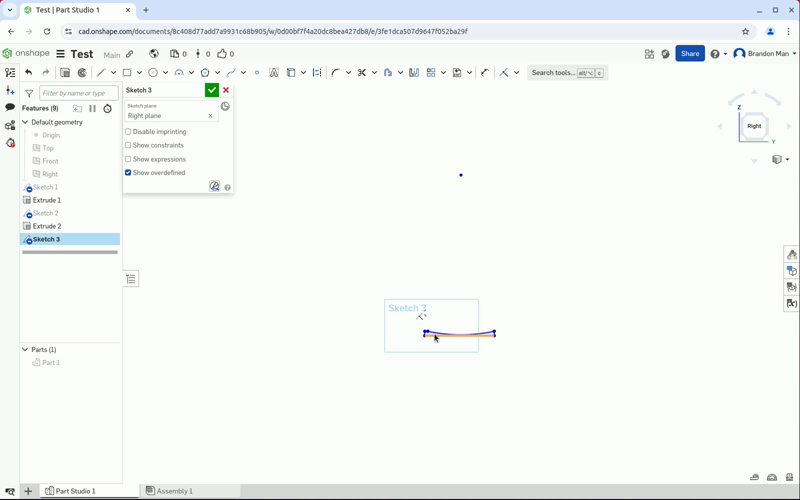
scroll(6)
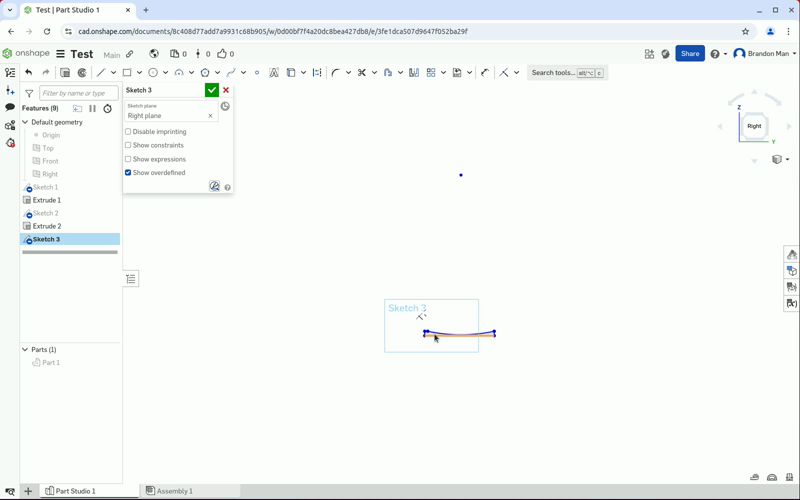
scroll(6)
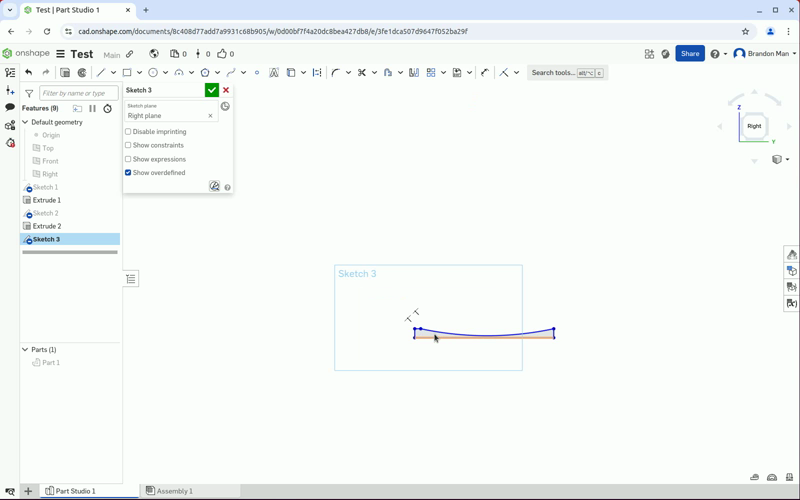
scroll(6)
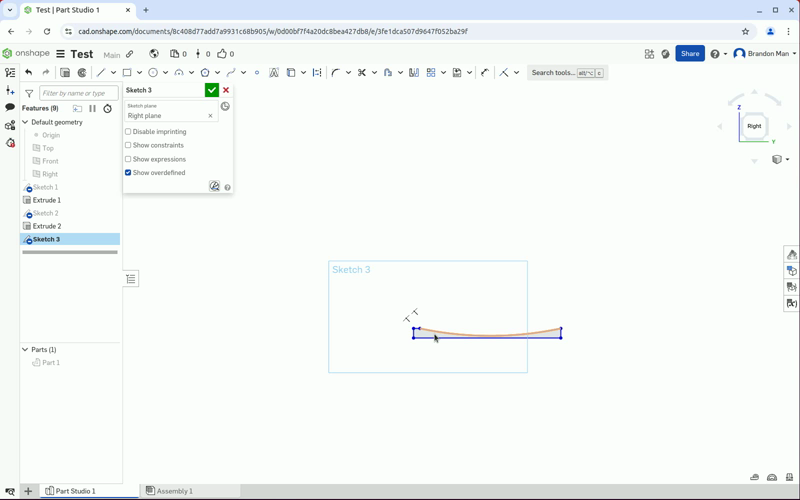
scroll(6)
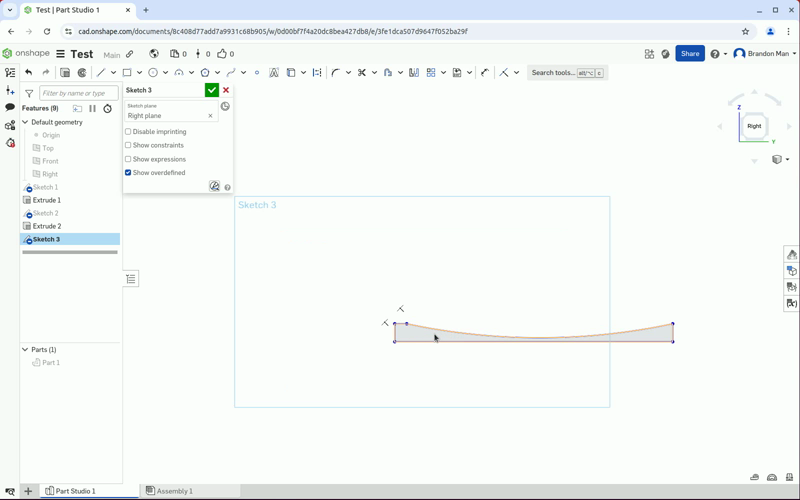
scroll(6)
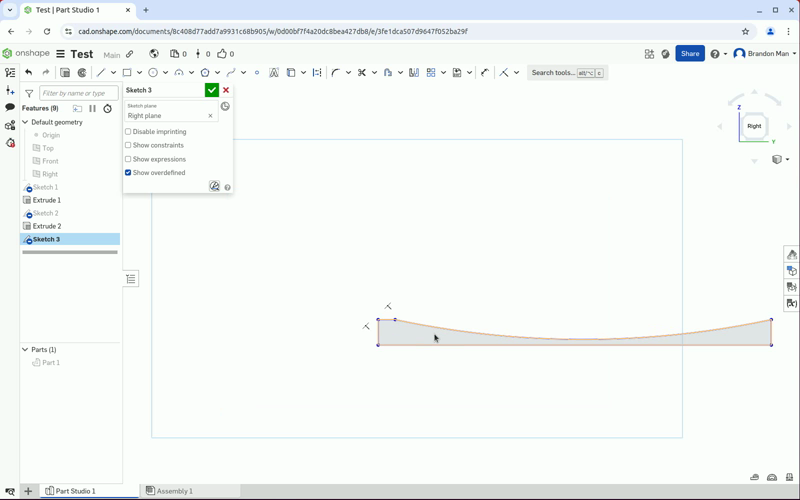
scroll(6)
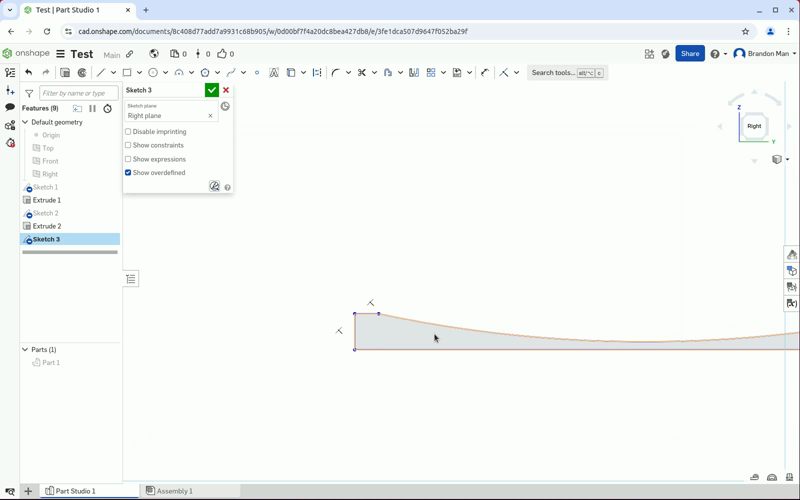
scroll(6)
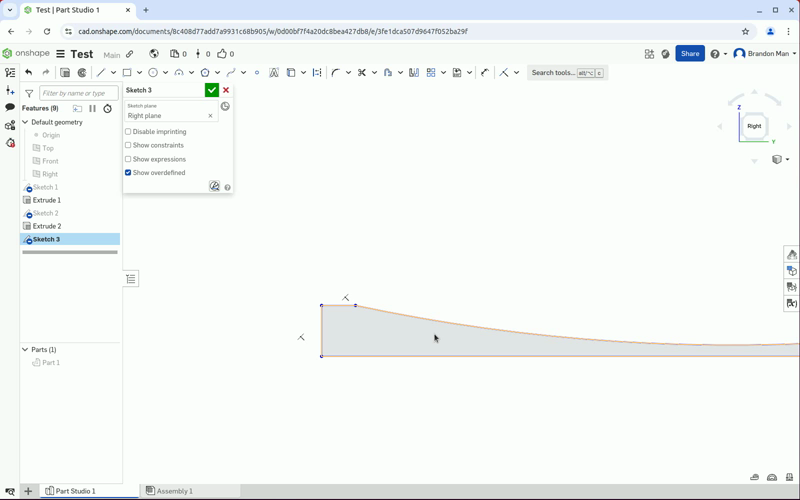
click(434, 333)
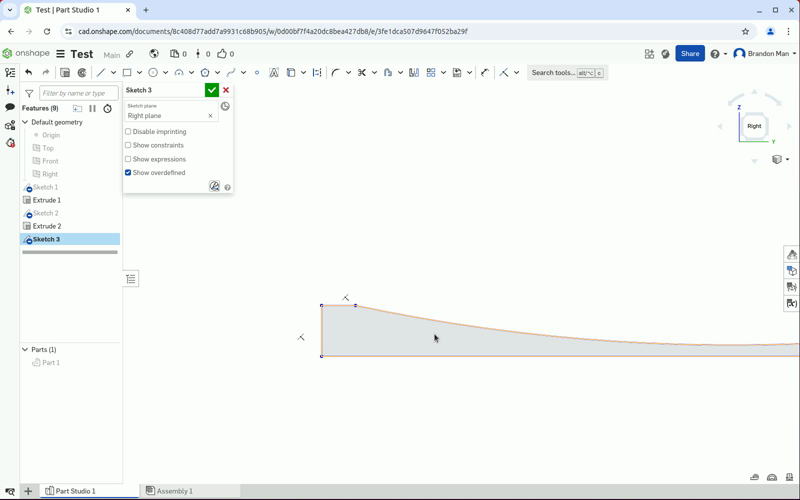
scroll(-6)
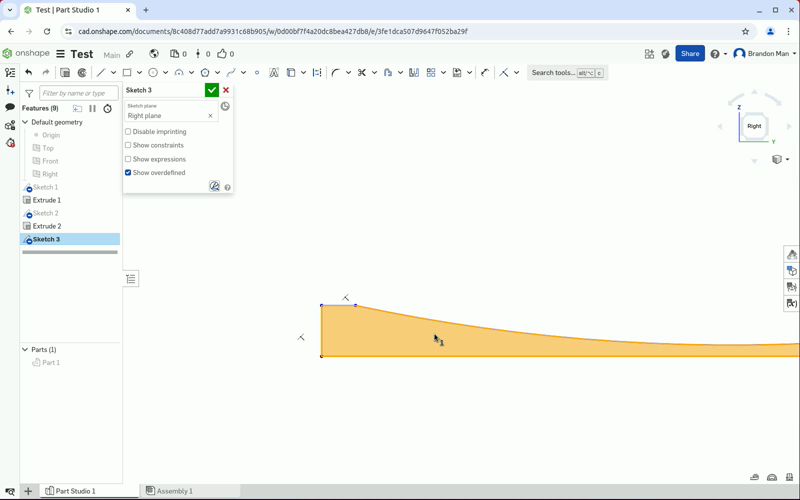
scroll(-6)
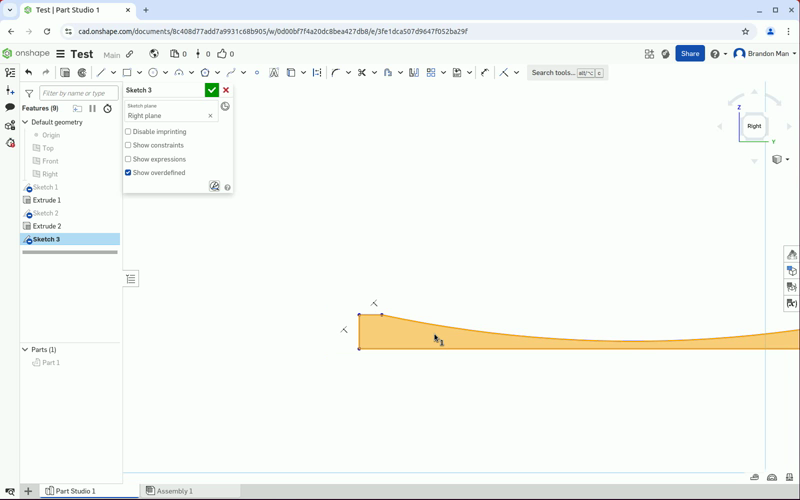
scroll(-6)
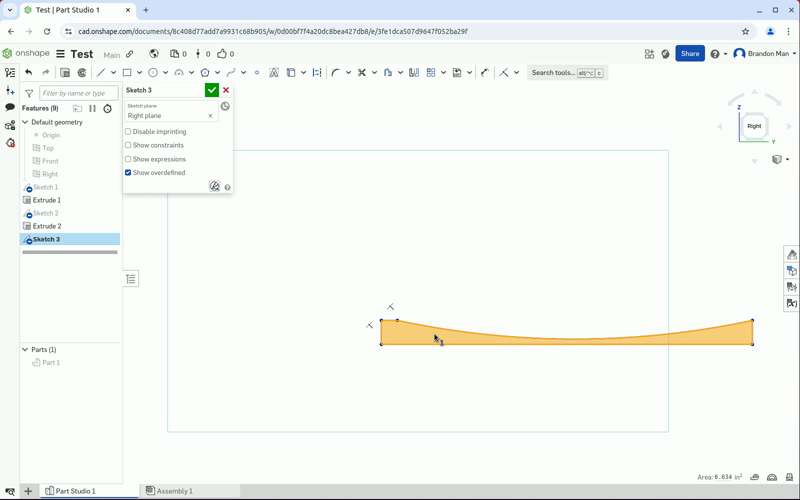
scroll(-6)
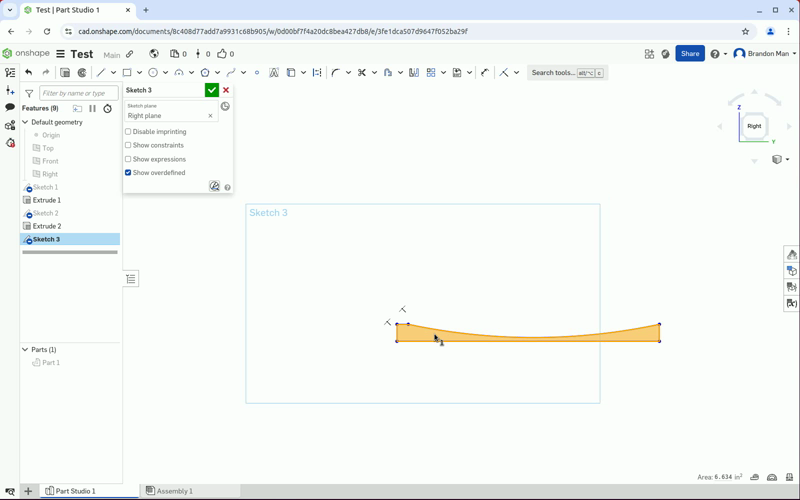
scroll(-6)
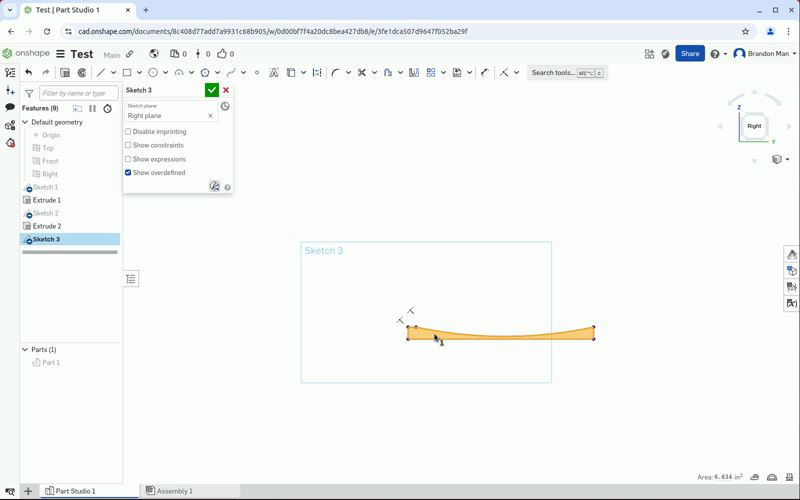
scroll(-6)
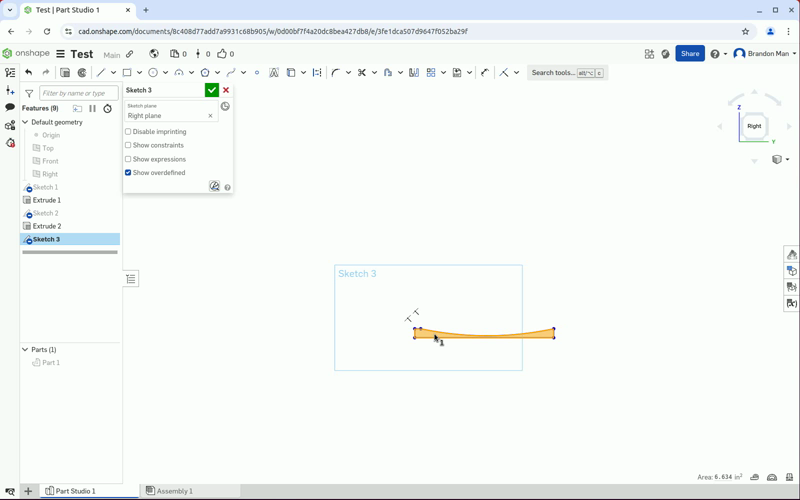
scroll(-6)
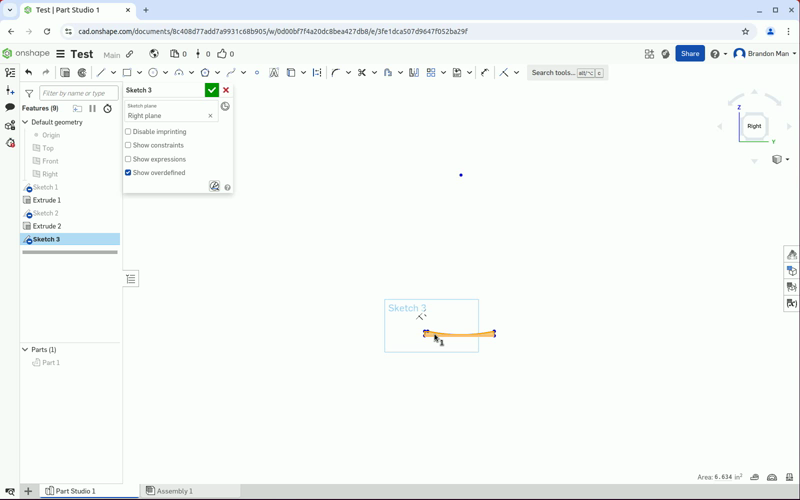
mouse_move(73, 352)
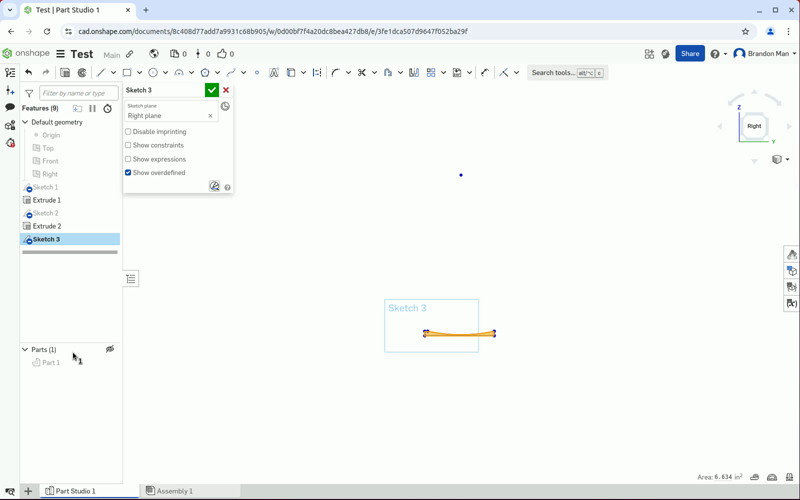
key(shift+y)
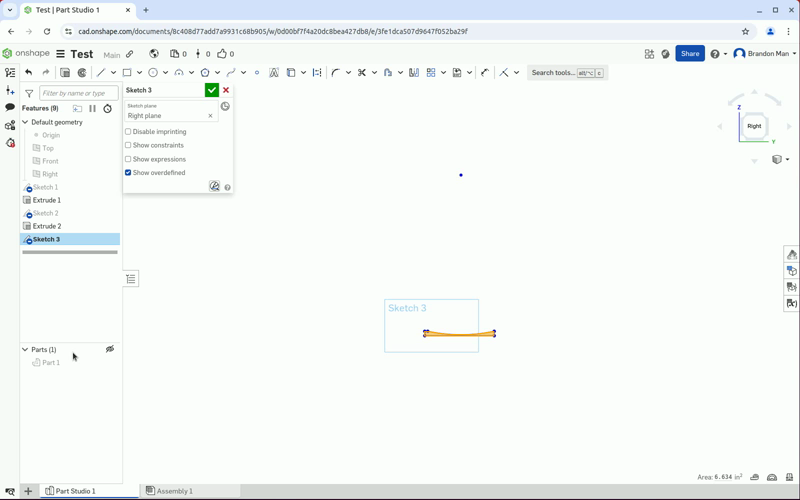
key(shift+e)
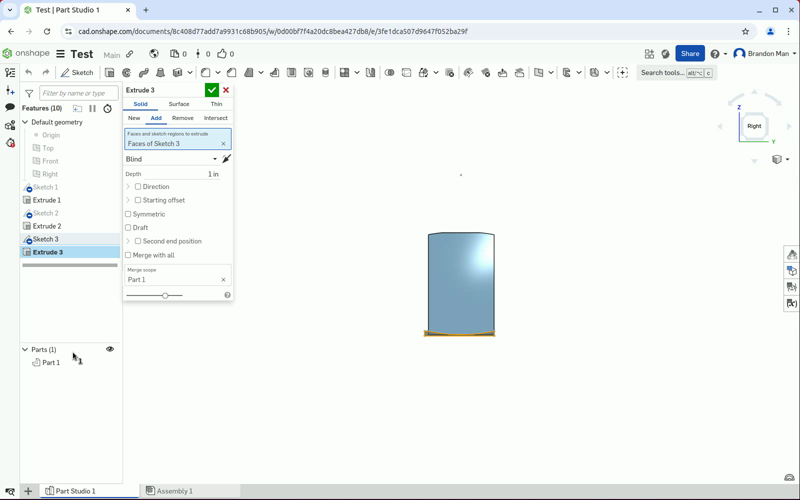
mouse_move(143, 106)
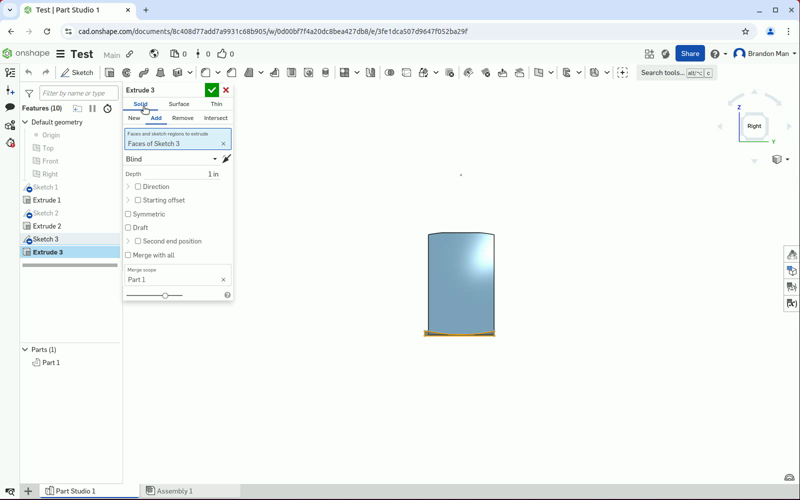
click(143, 106)
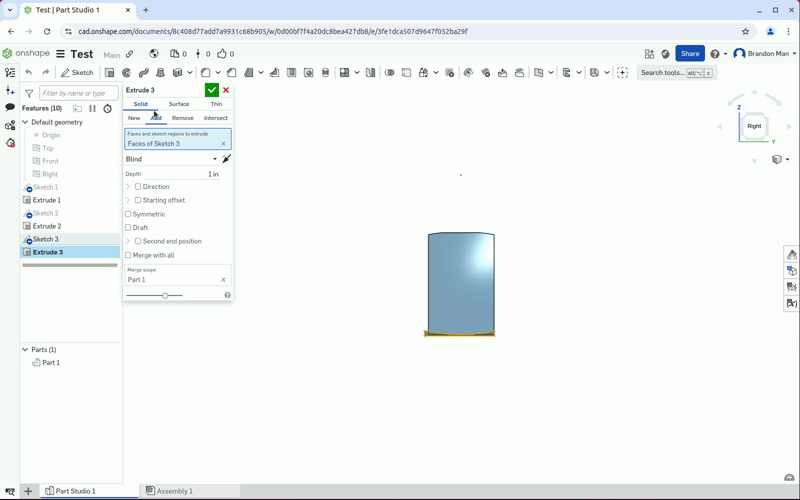
mouse_move(186, 120)
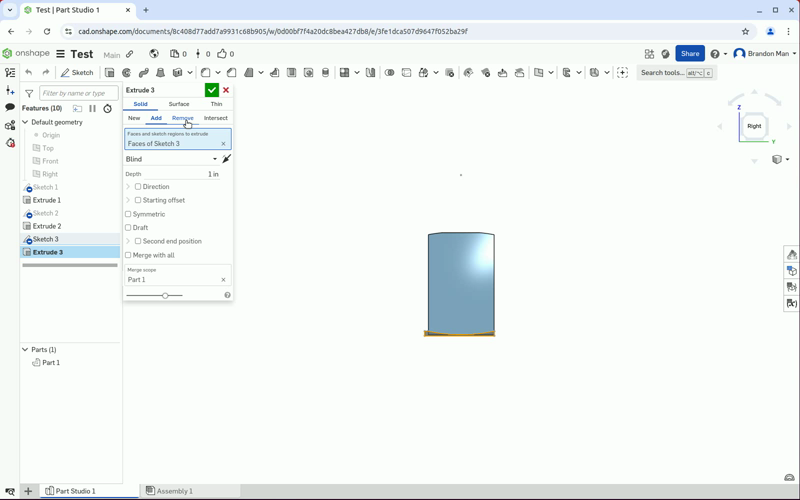
click(186, 120)
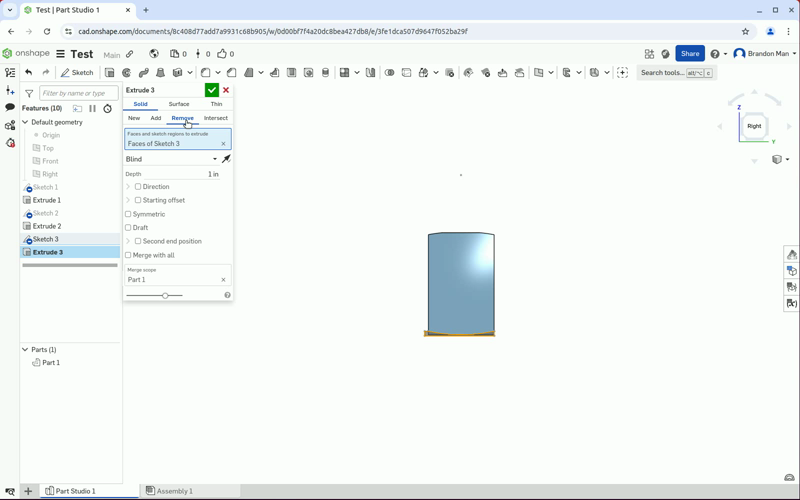
key(tab, 4)
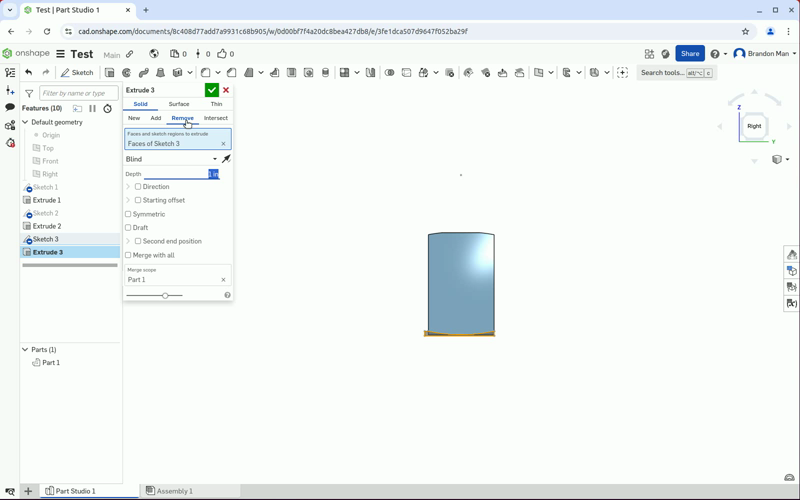
text(47.18)
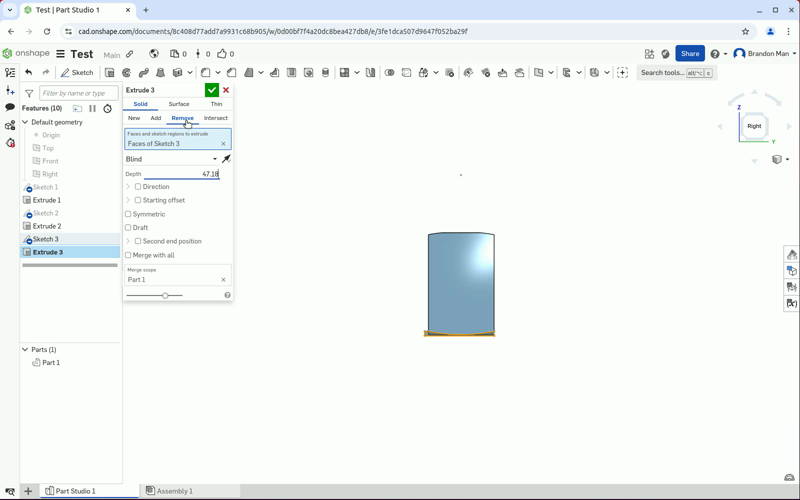
key(tab, 3)
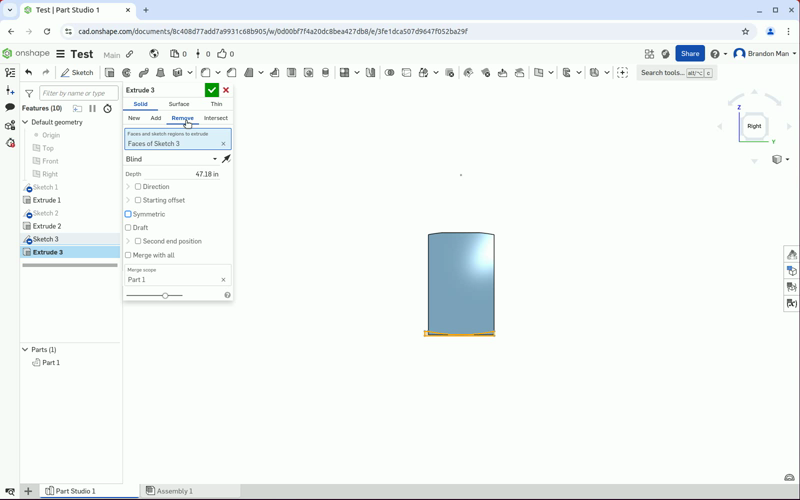
key(space)
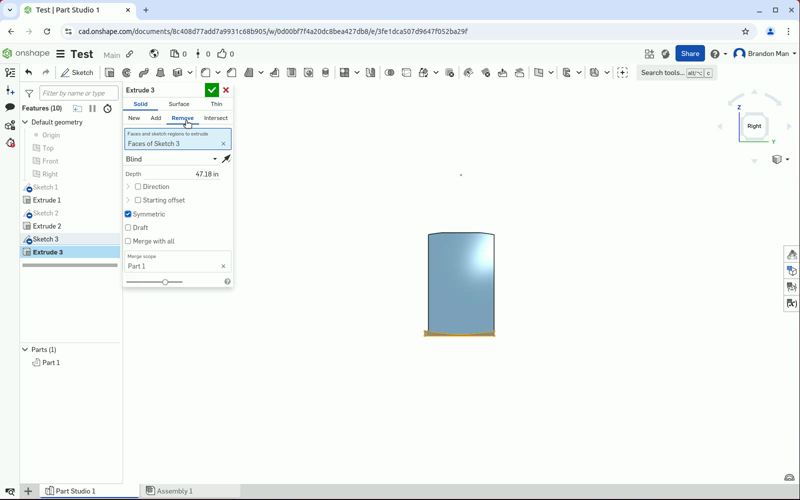
key(tab, 2)
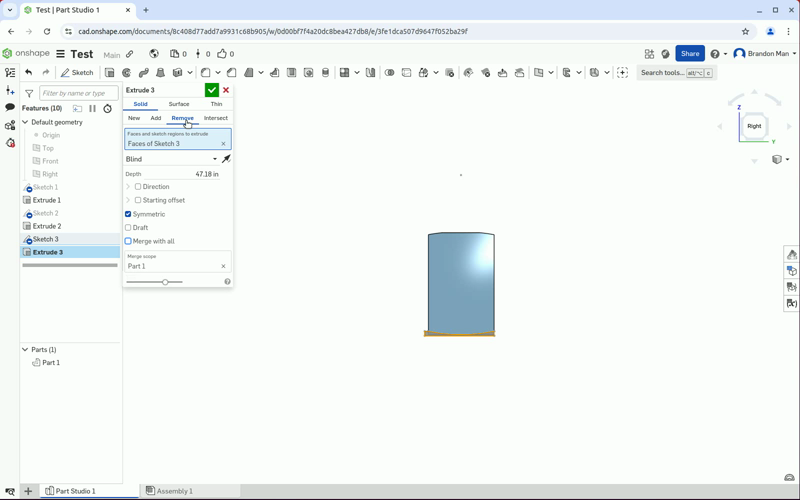
key(space)
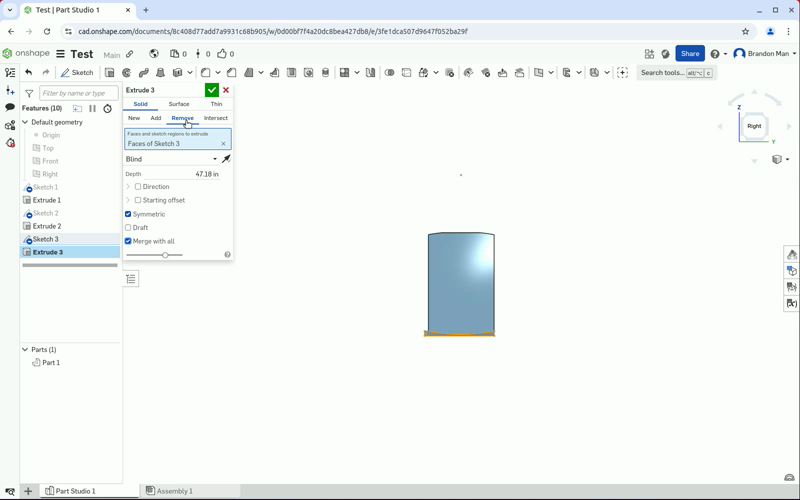
key(enter)
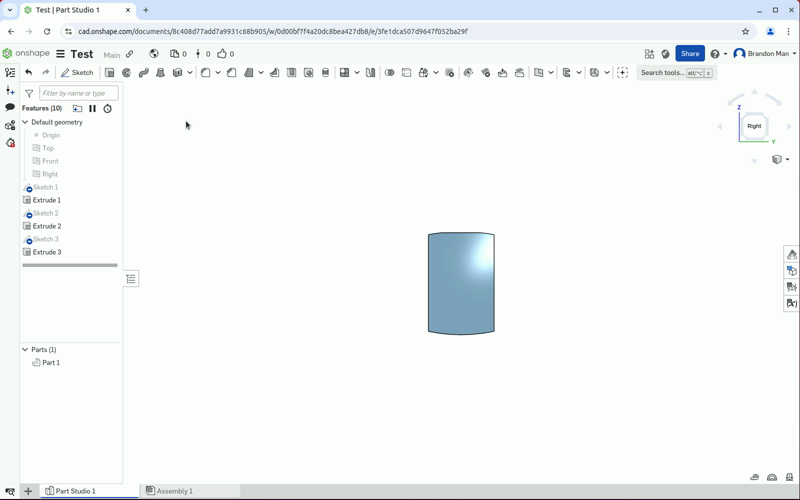
key(shift+h)
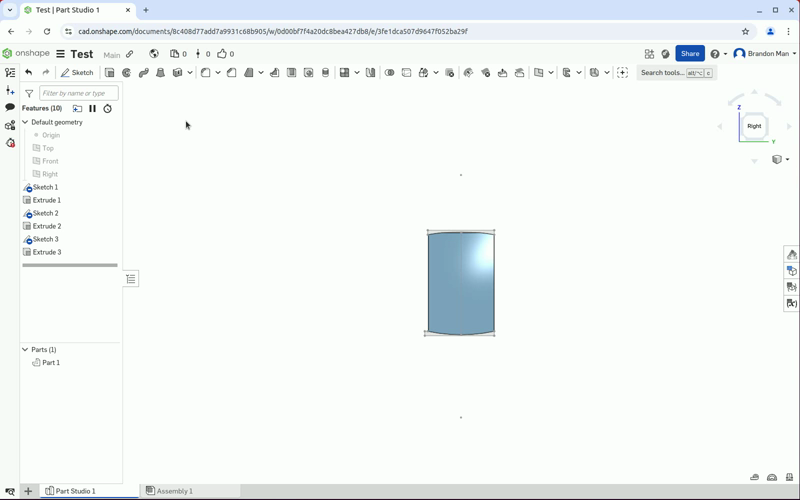
key(shift+h)
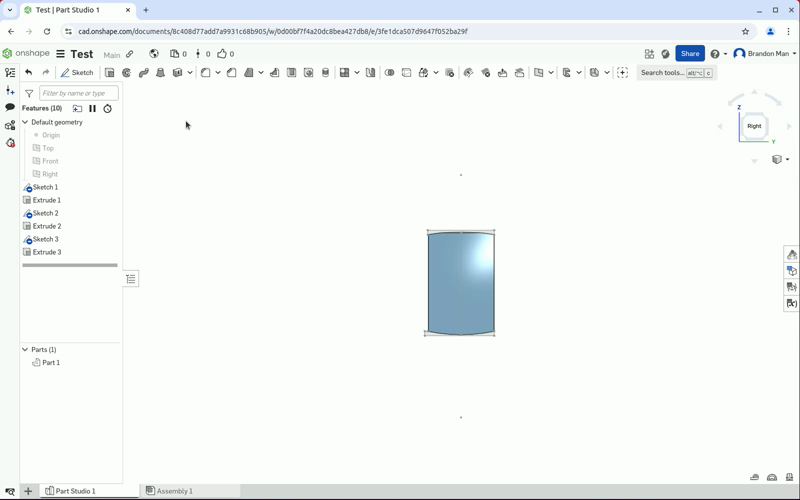
key(shift+7)
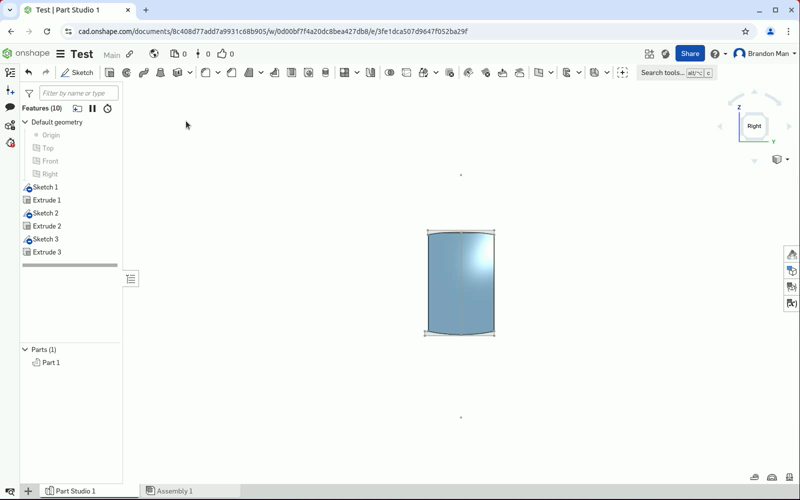
key(right, 2)
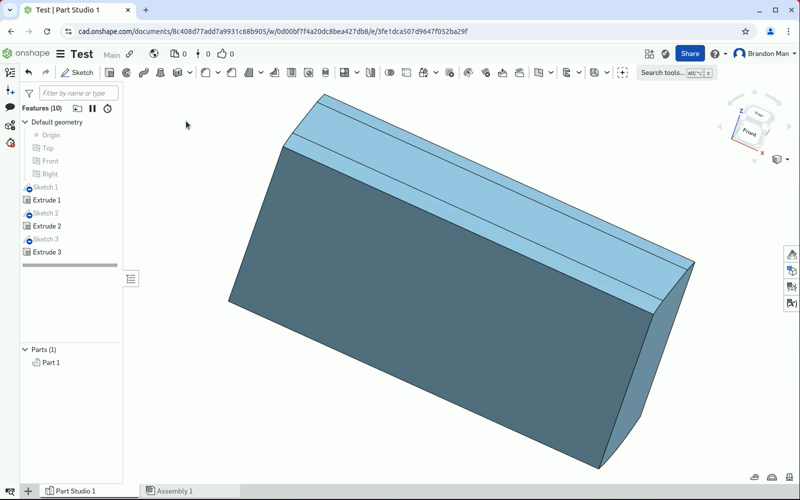
key(down, 2)
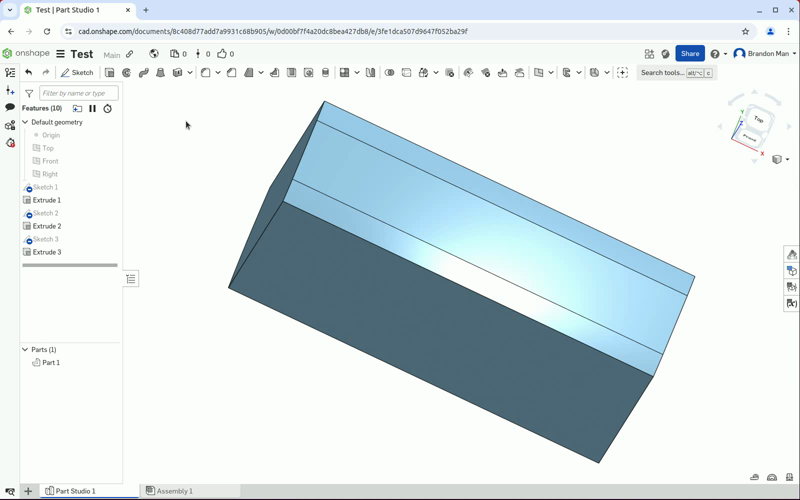
key(up, 2)
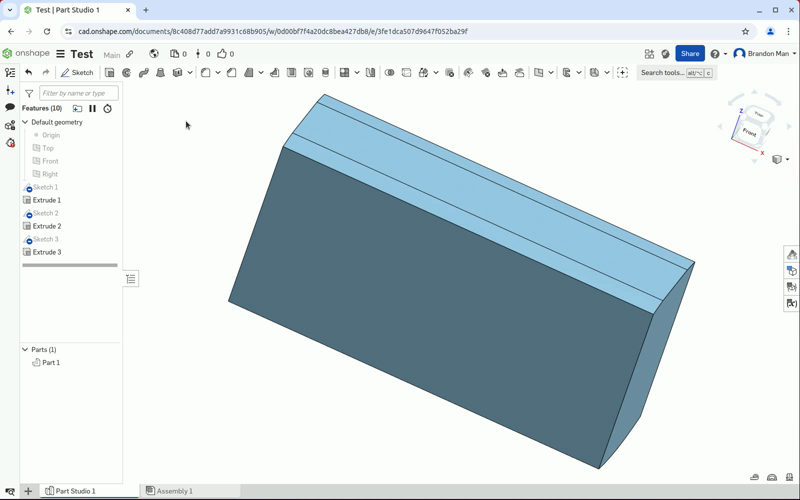
key(left, 2)
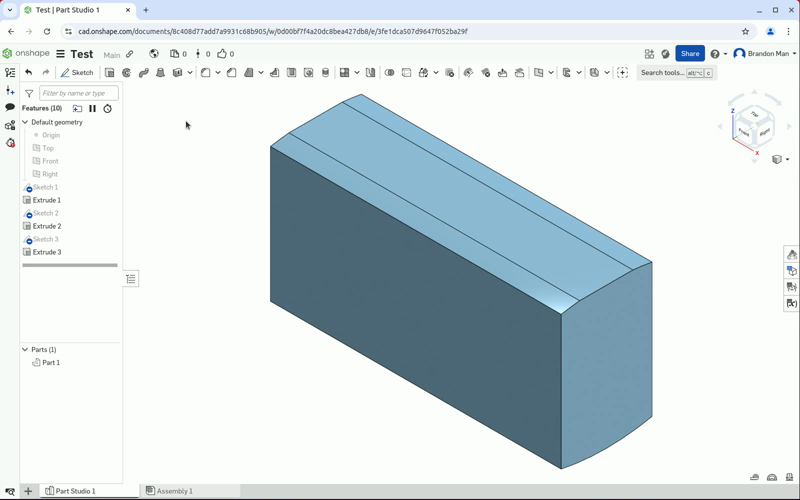
mouse_move(73, 189)
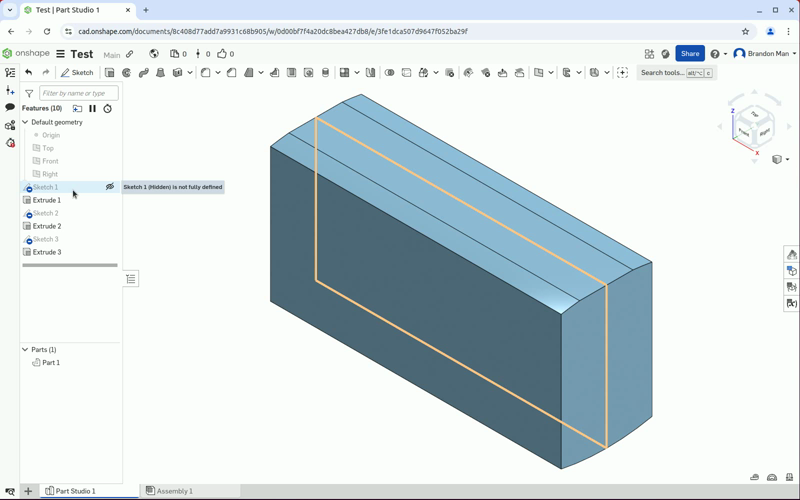
click(73, 189)